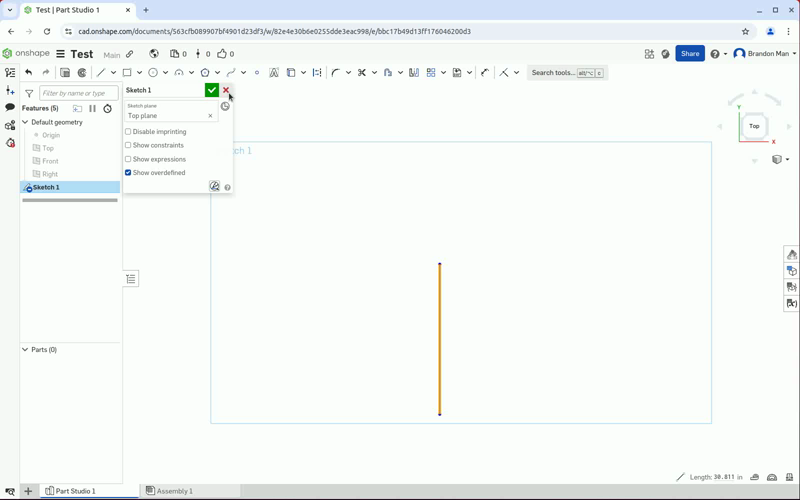
key(shift+h)
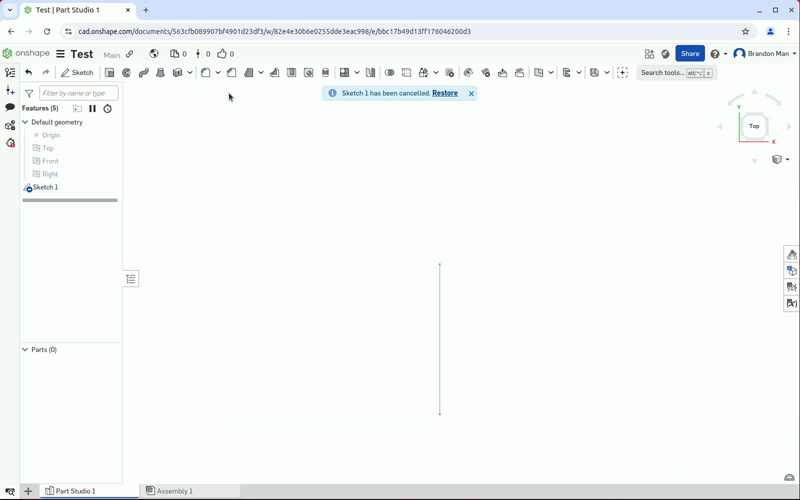
key(shift+s)
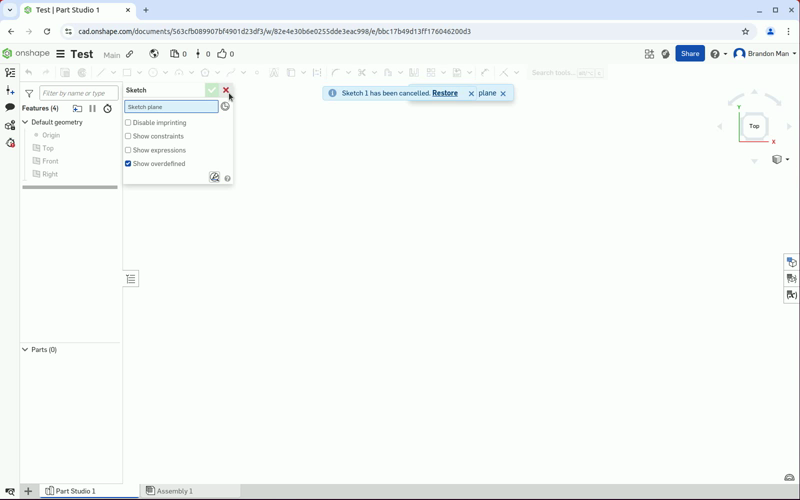
mouse_move(73, 150)
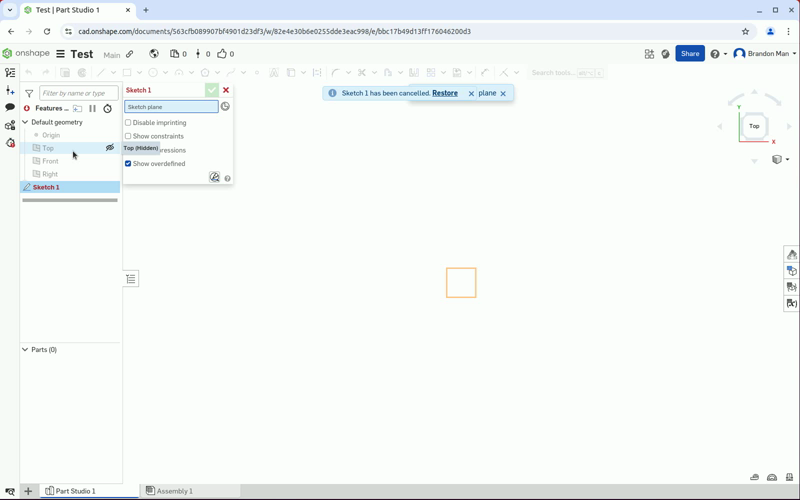
click(73, 150)
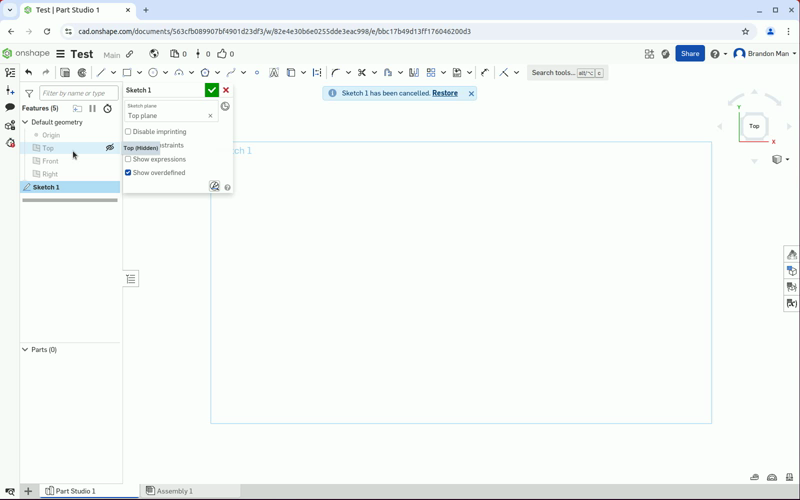
mouse_move(73, 352)
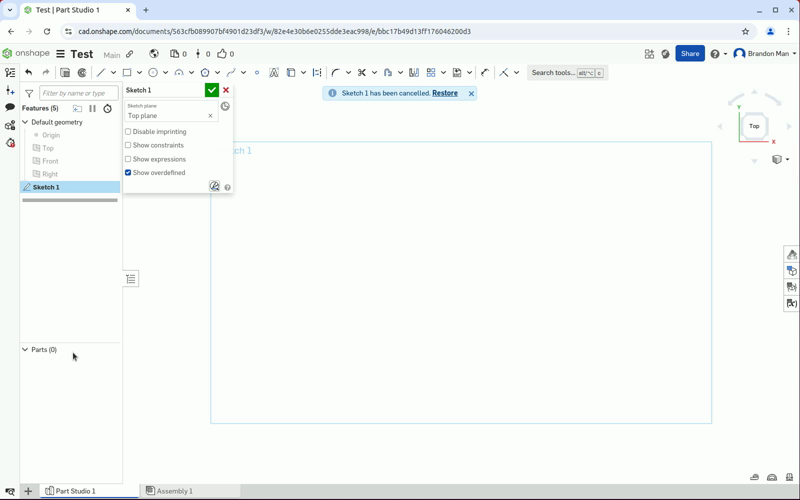
key(y)
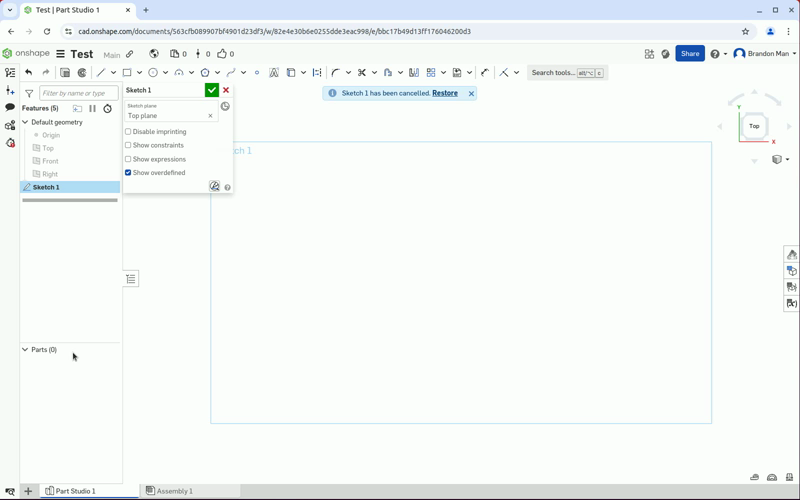
key(l)
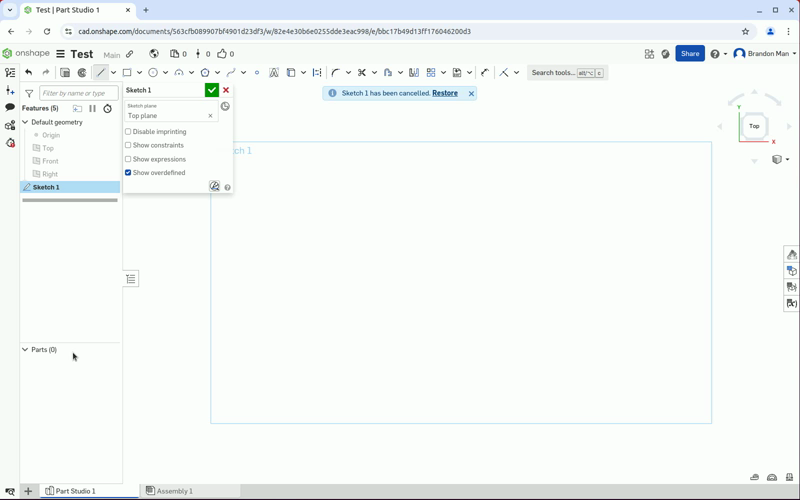
key_down(shift)
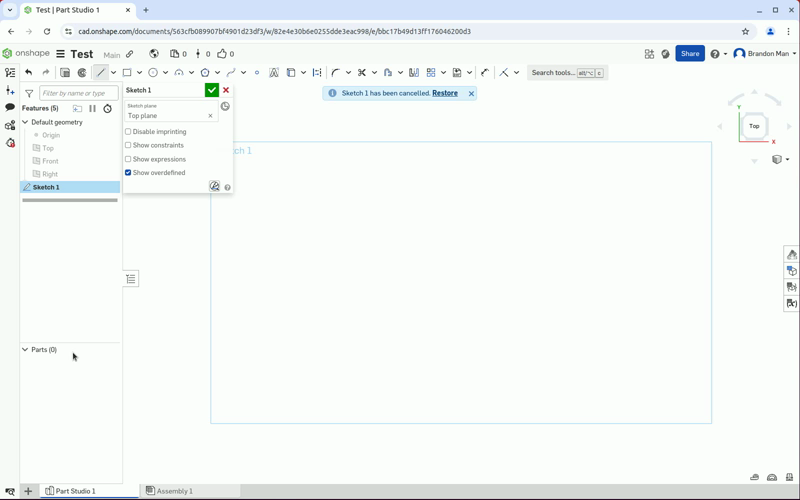
mouse_move(370, 346)
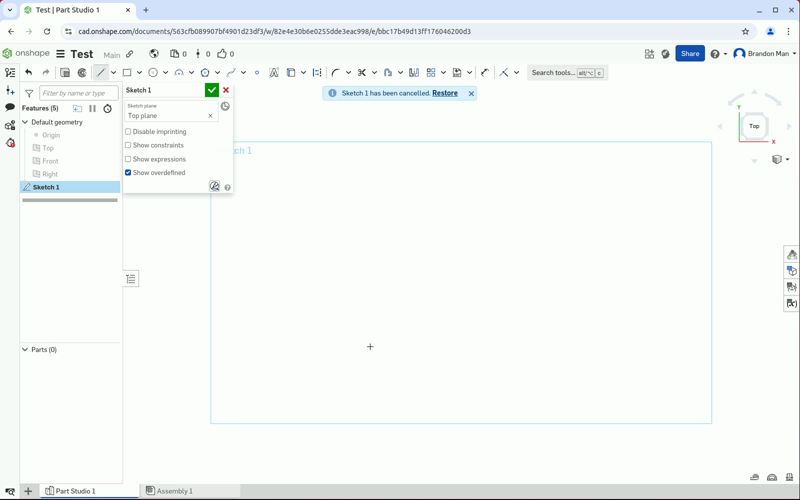
click(370, 346)
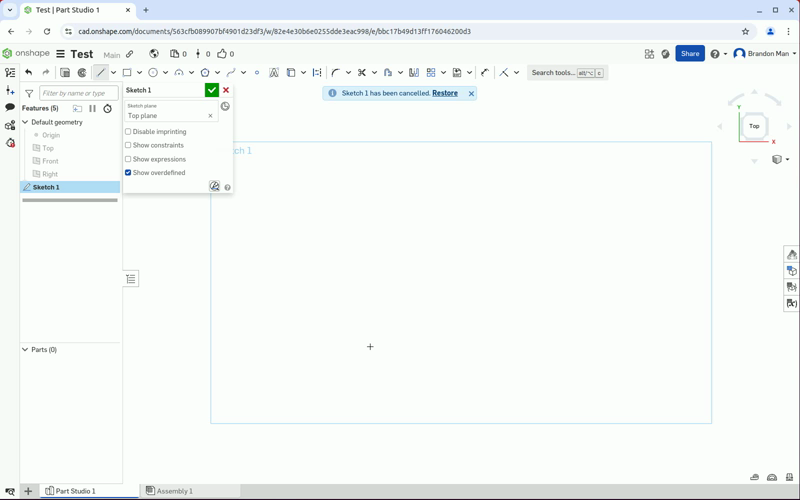
key_up(shift)
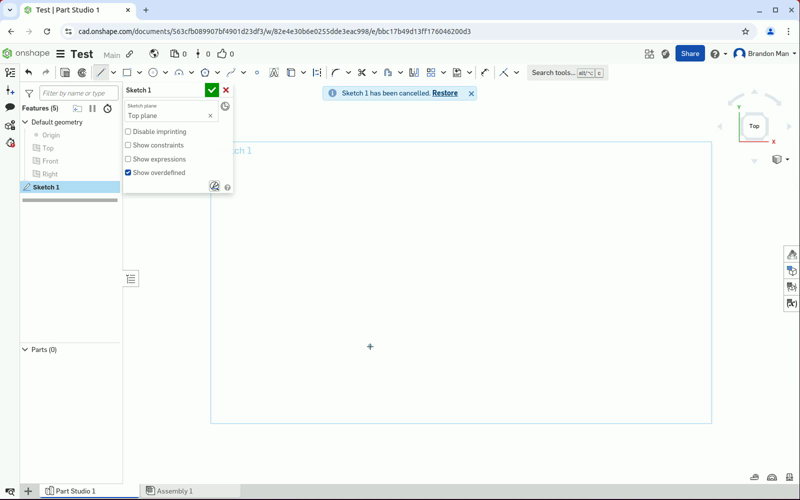
key_down(shift)
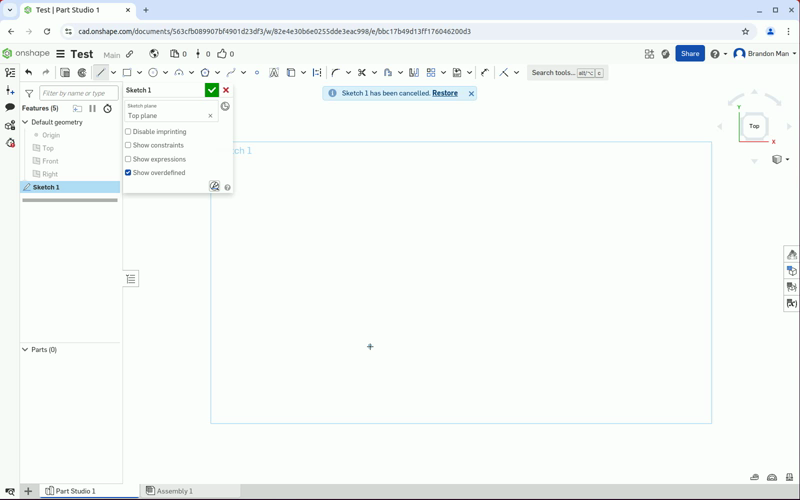
mouse_move(510, 346)
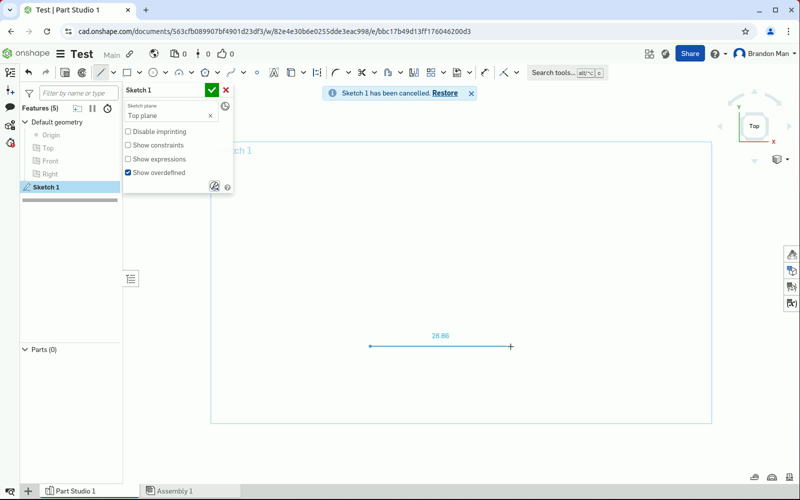
click(510, 346)
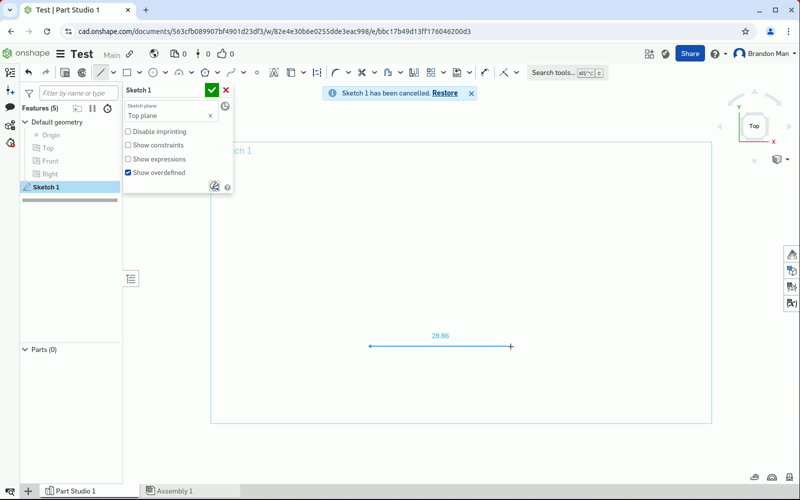
key_up(shift)
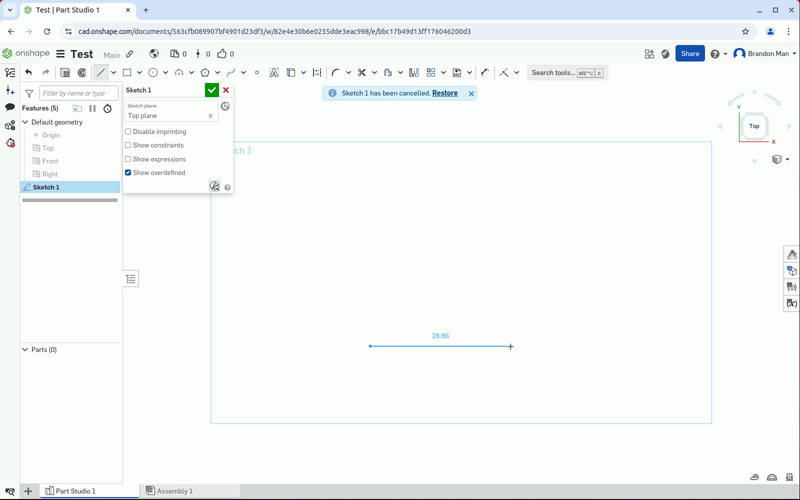
key_down(shift)
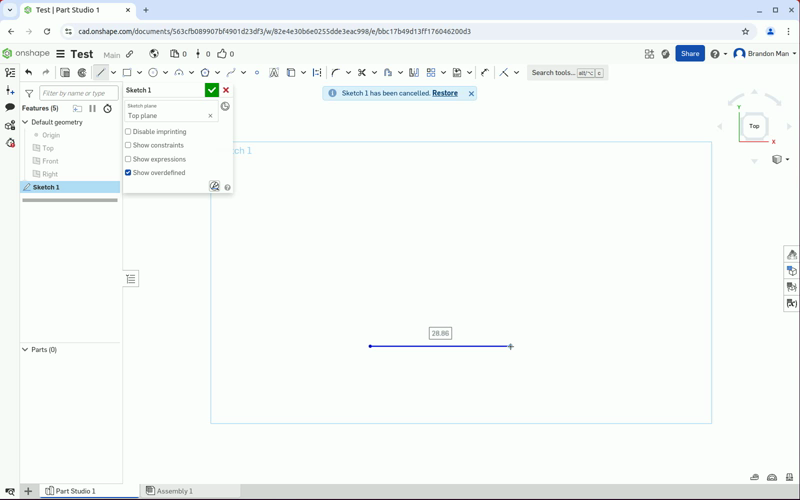
mouse_move(510, 205)
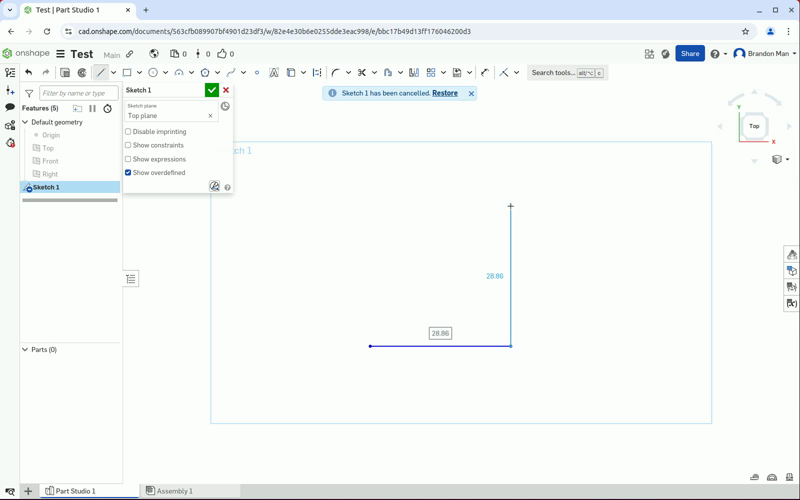
click(510, 205)
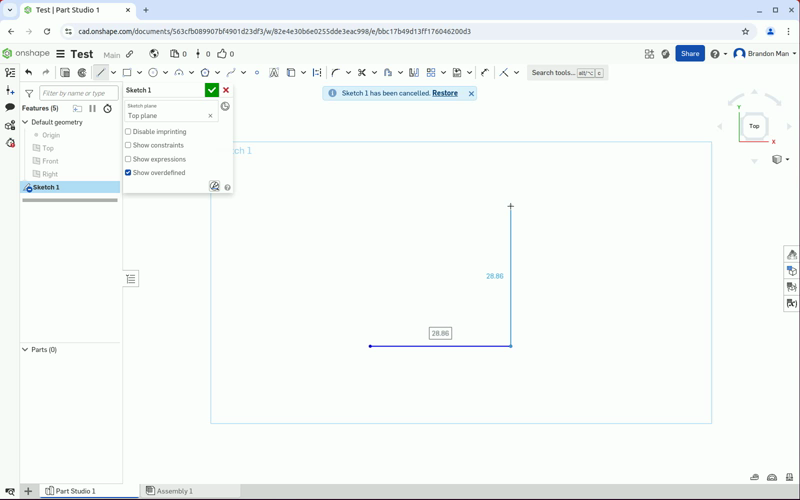
key_up(shift)
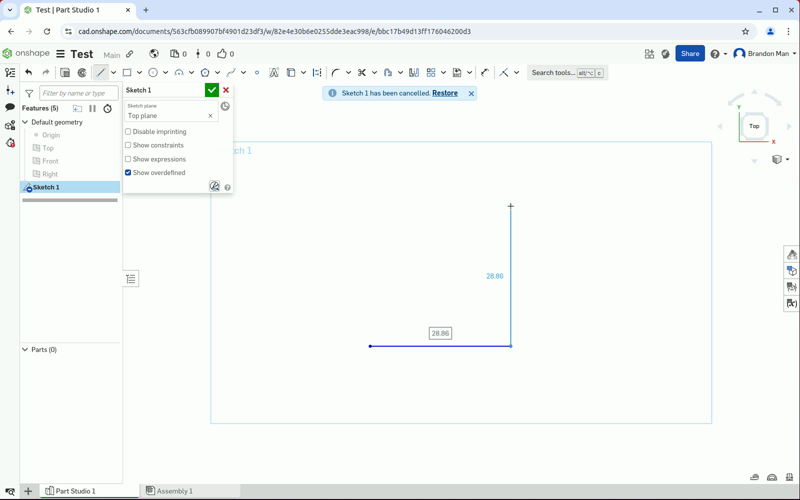
key_down(shift)
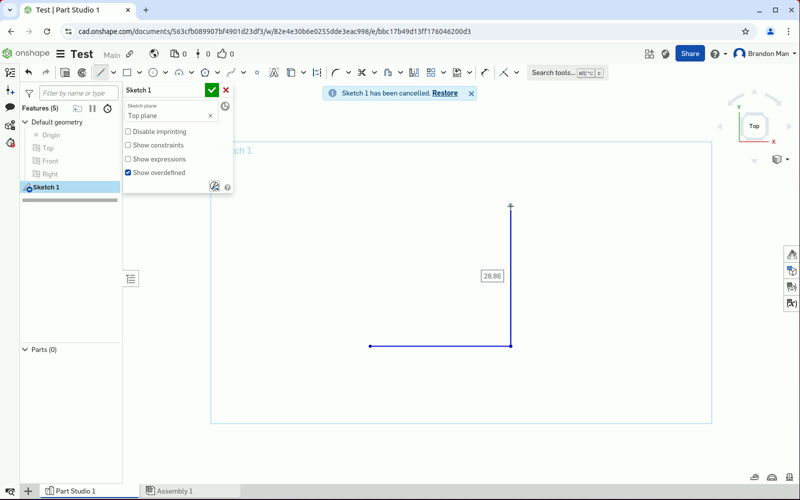
mouse_move(370, 205)
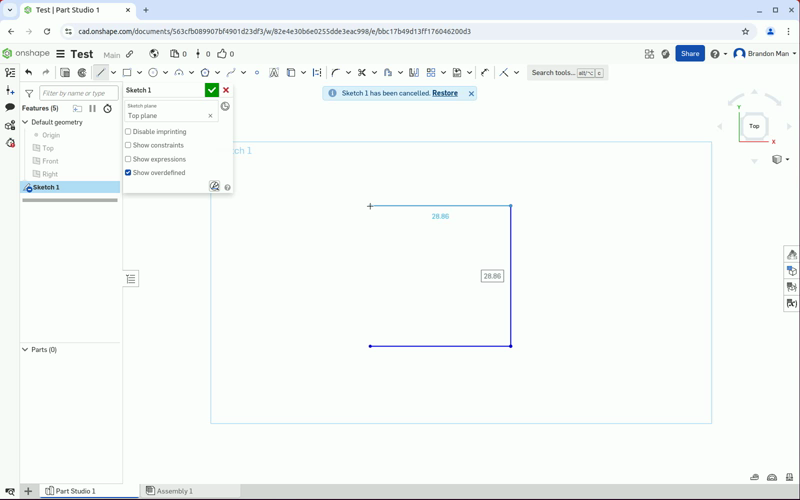
click(370, 205)
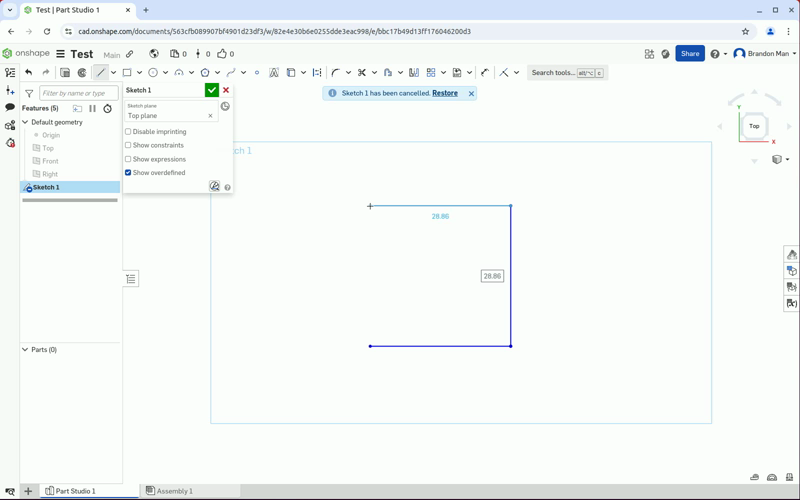
key_up(shift)
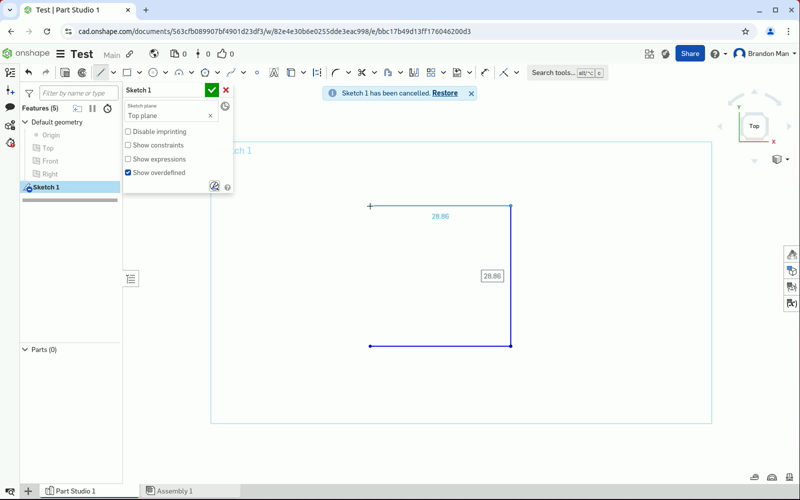
key_down(shift)
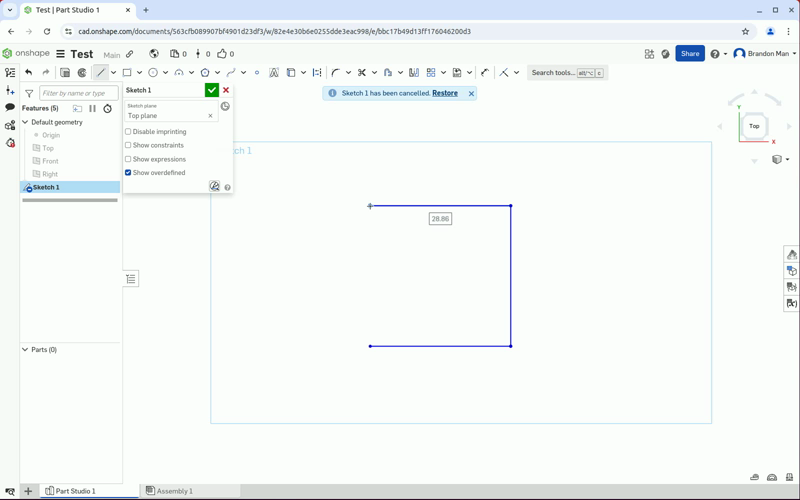
mouse_move(370, 346)
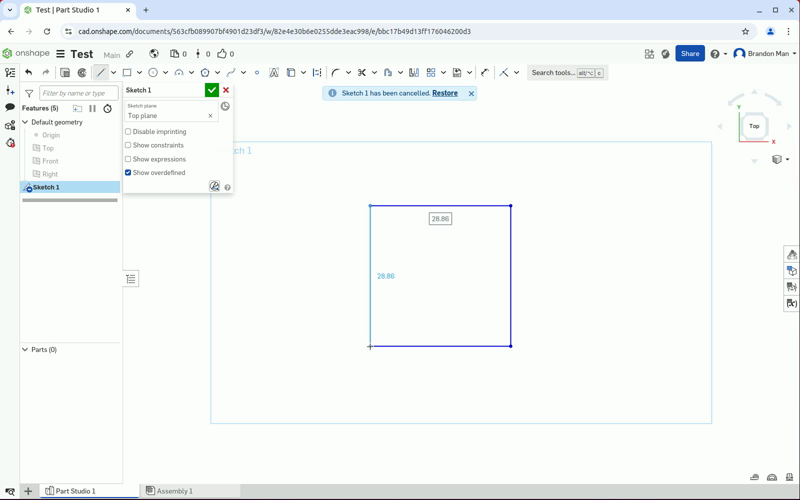
key_up(shift)
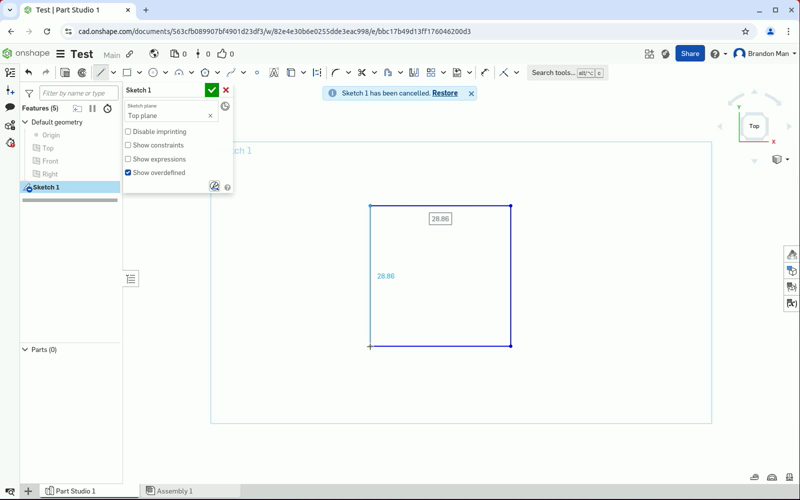
click(370, 346)
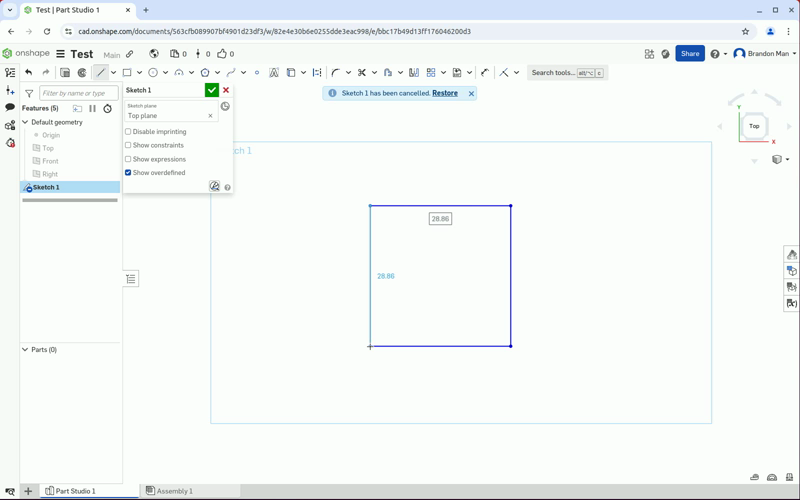
key(esc)
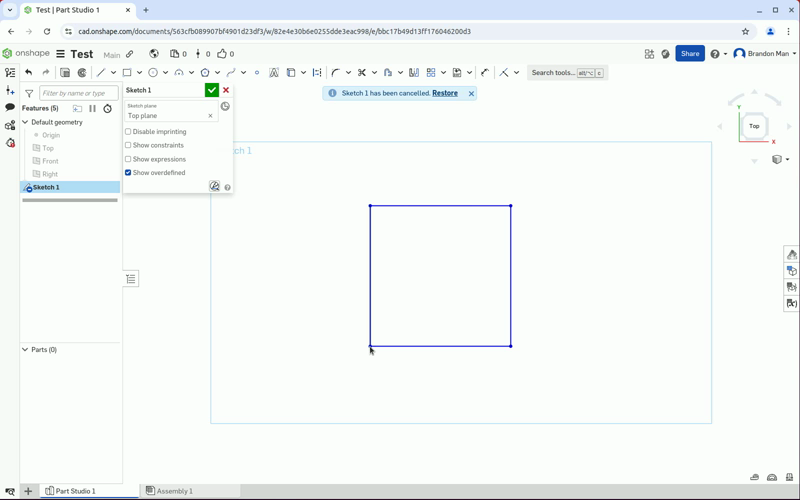
mouse_move(385, 258)
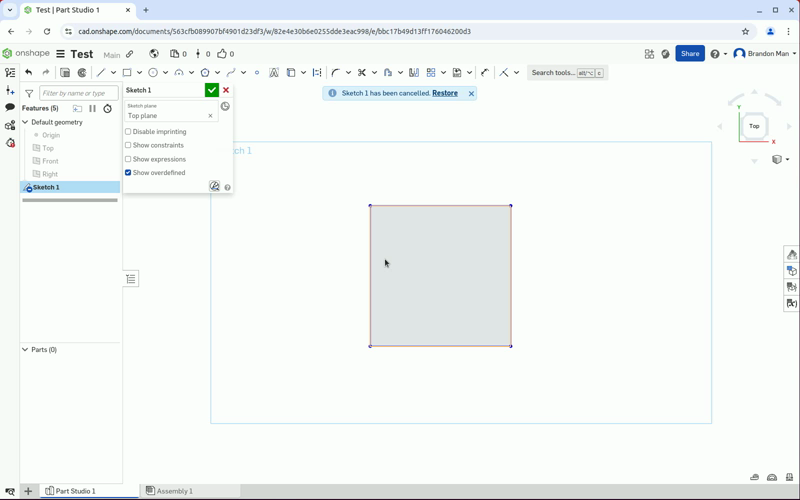
click(385, 258)
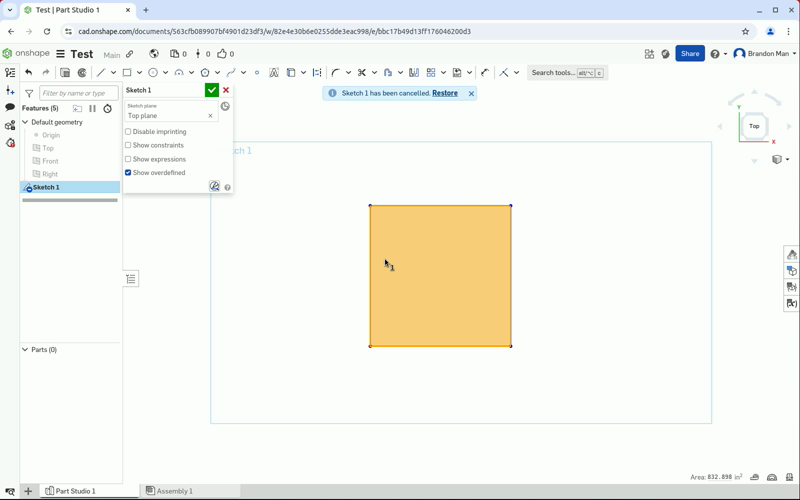
mouse_move(73, 352)
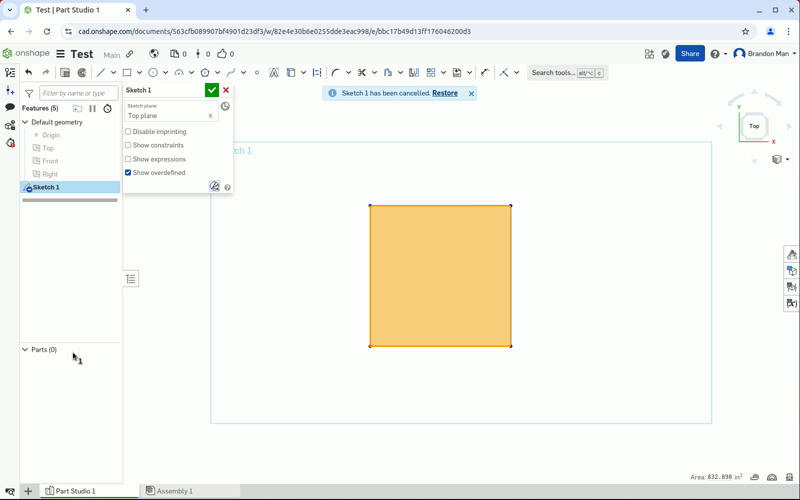
key(shift+y)
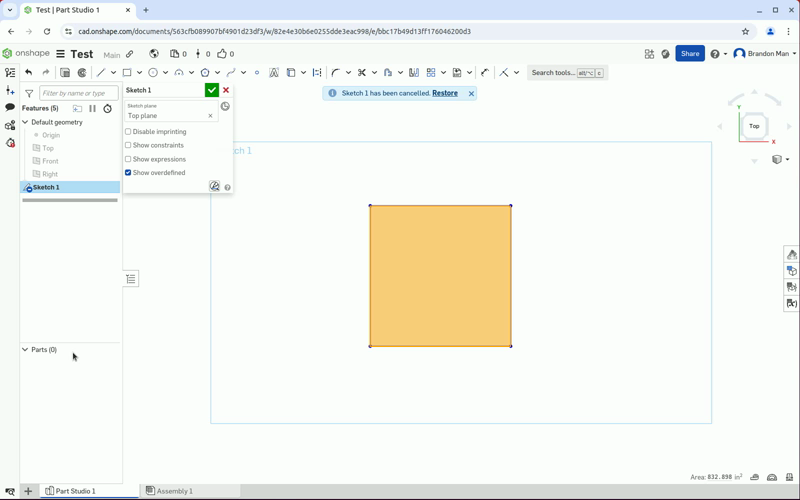
key(shift+e)
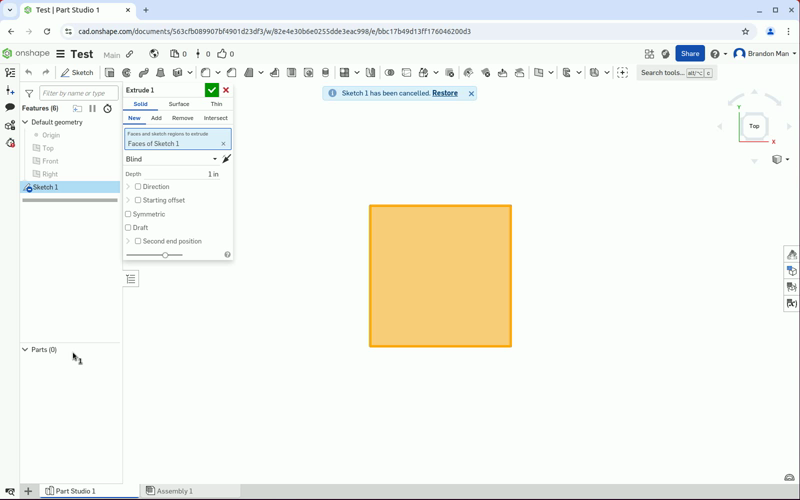
mouse_move(143, 106)
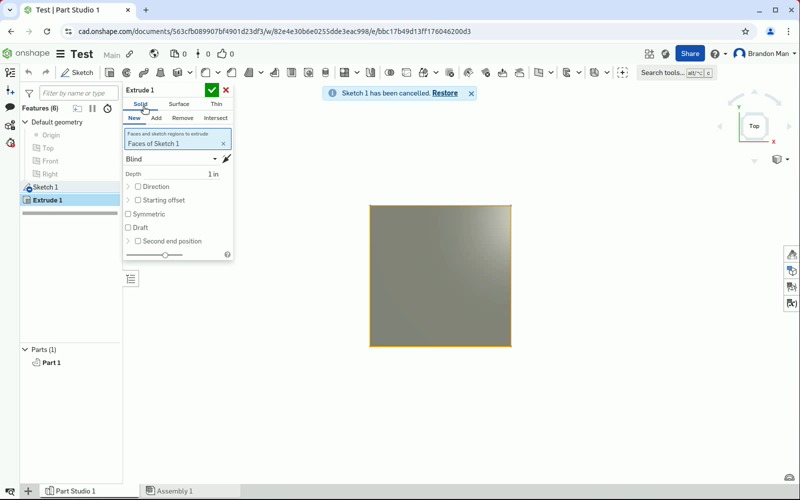
click(143, 106)
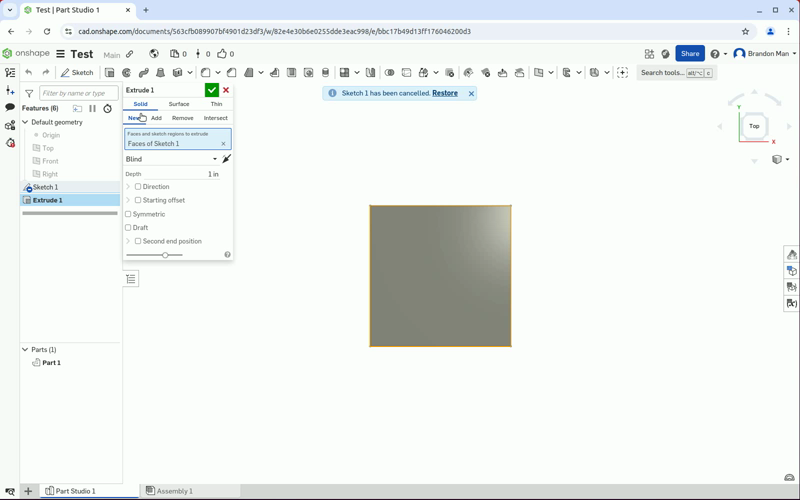
mouse_move(137, 120)
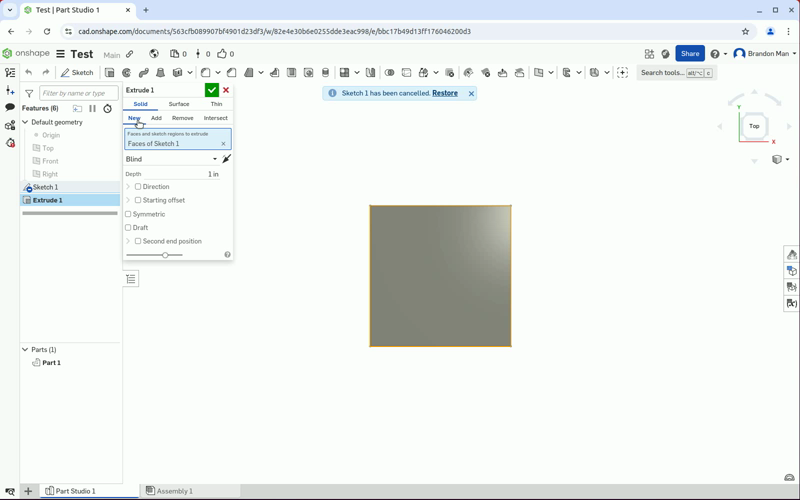
click(137, 120)
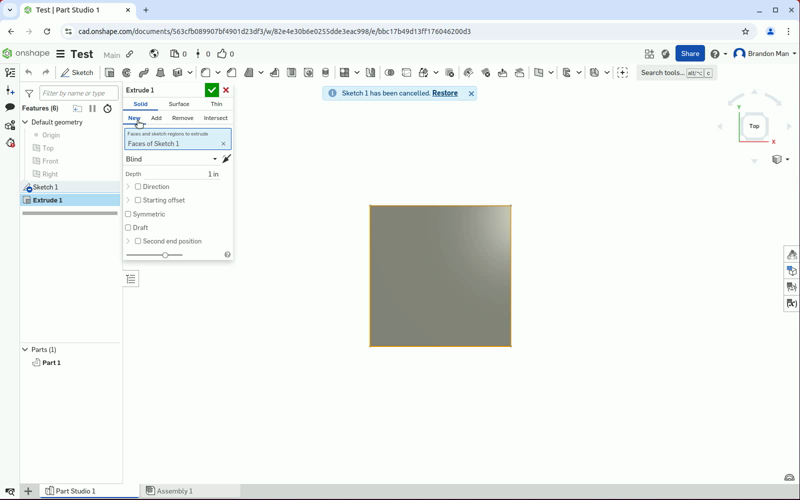
key(tab, 4)
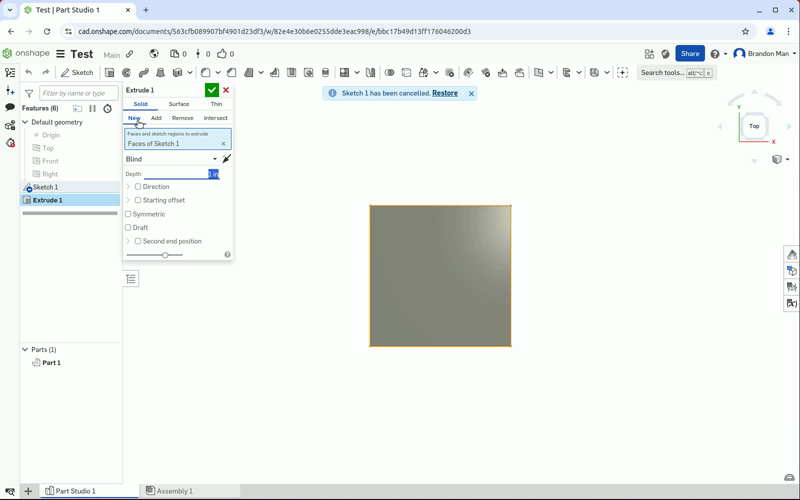
text(8.666)
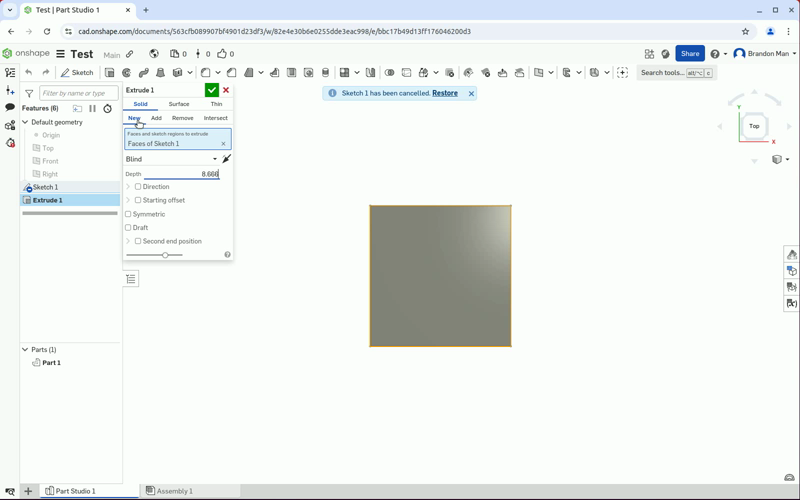
key(enter)
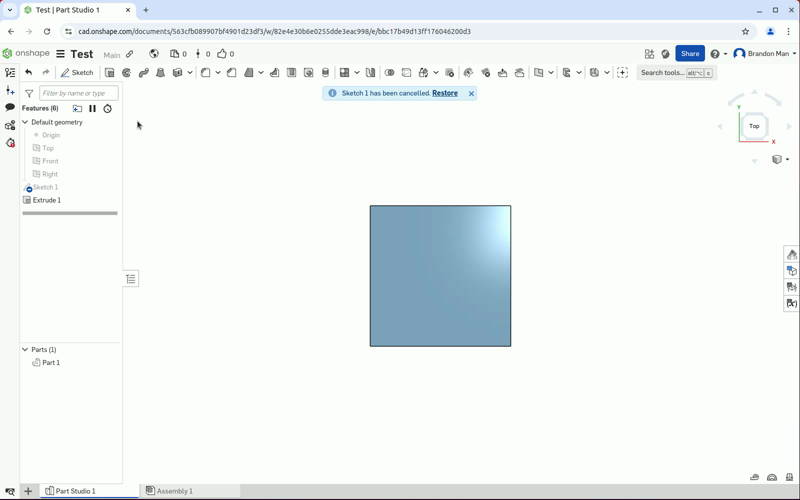
key(shift+h)
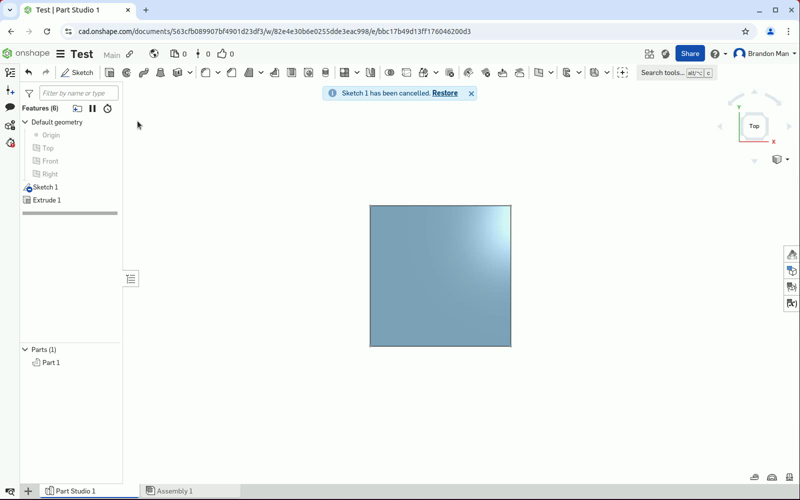
key(shift+h)
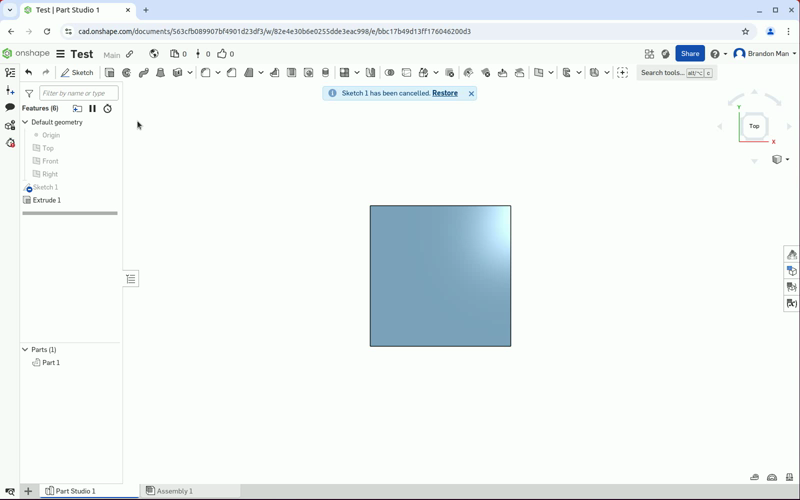
mouse_move(73, 189)
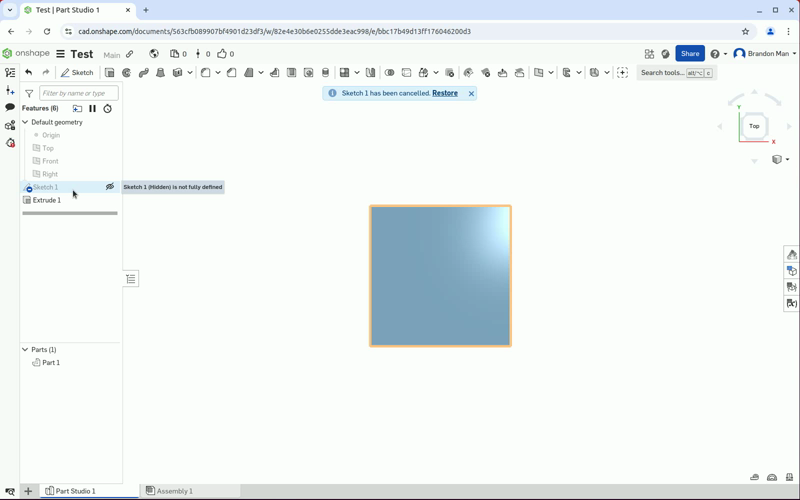
click(73, 189)
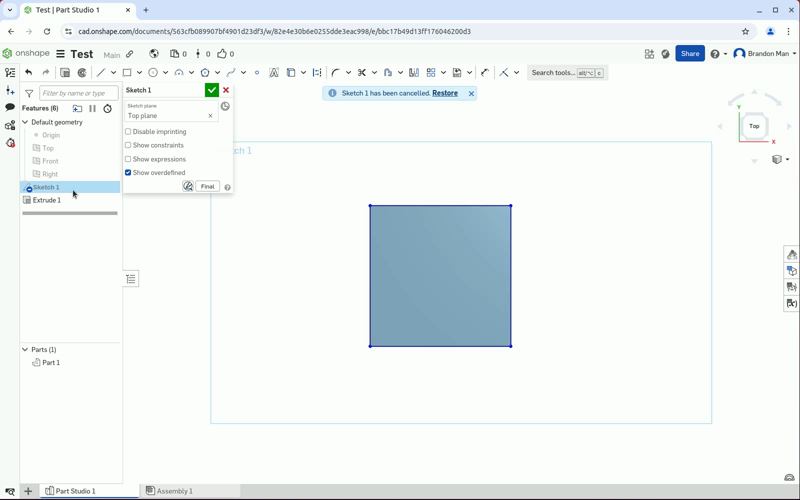
mouse_move(229, 92)
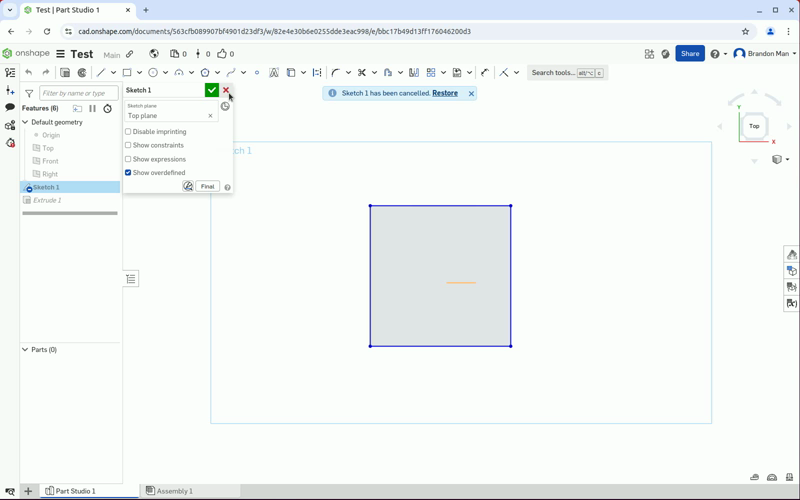
click(229, 92)
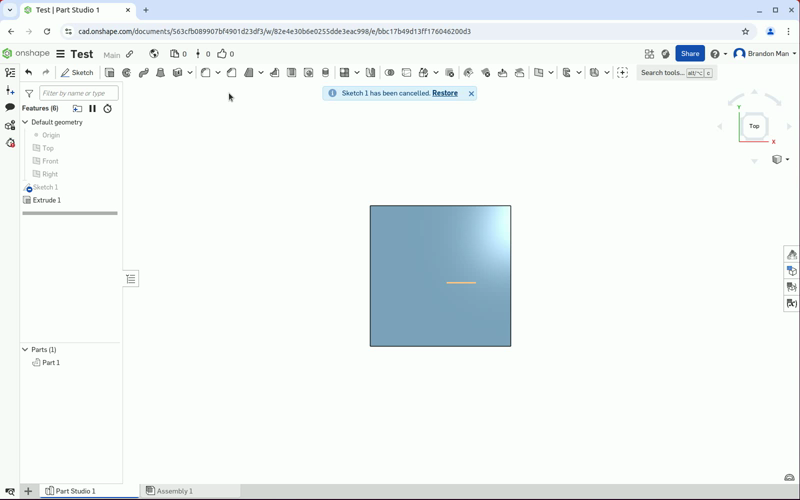
mouse_move(541, 75)
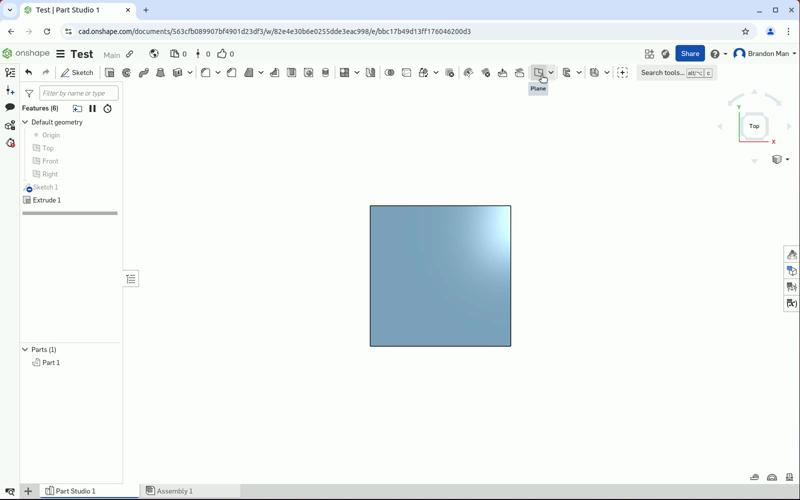
click(541, 75)
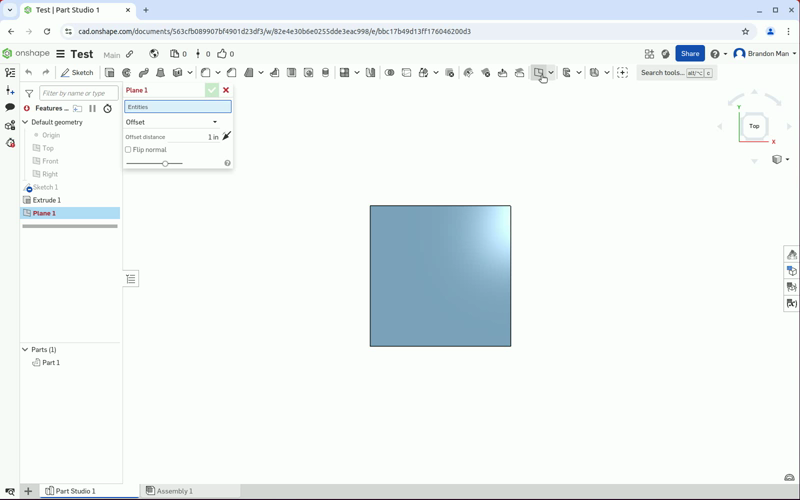
mouse_move(73, 150)
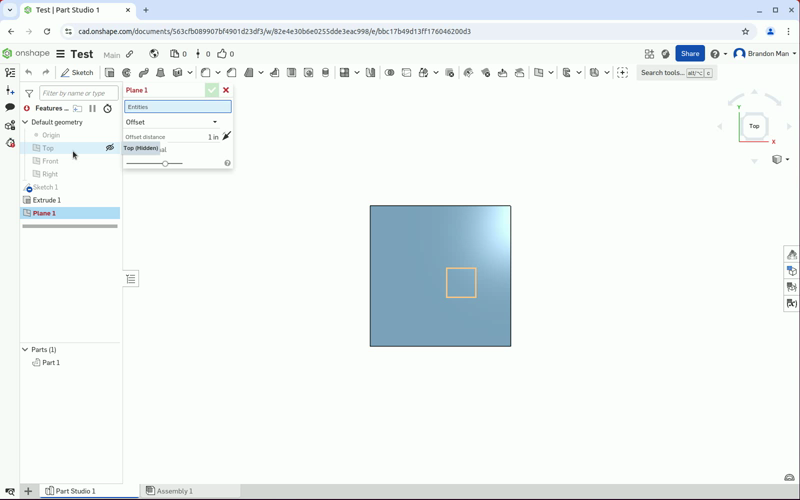
click(73, 150)
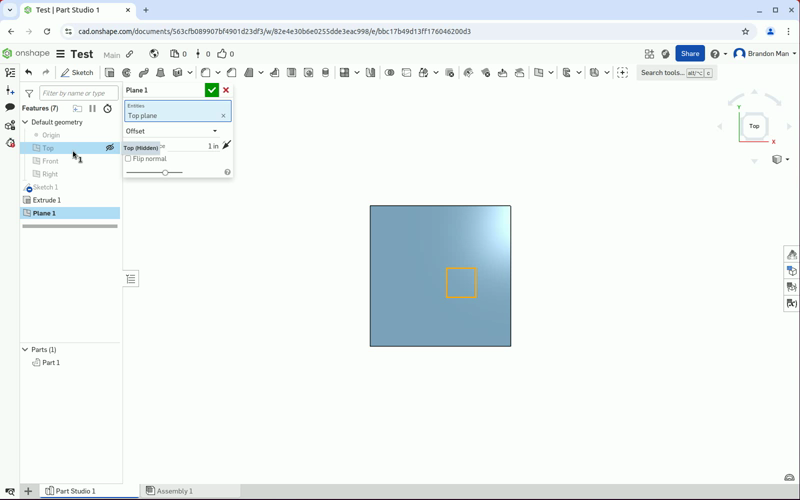
key(tab, 2)
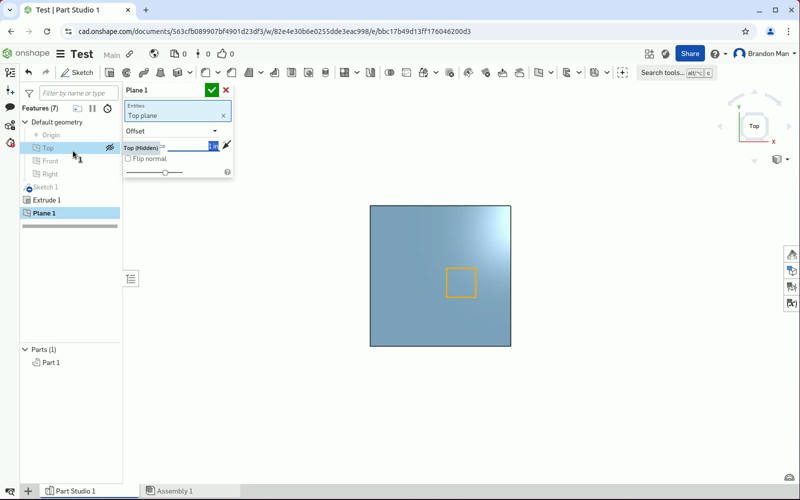
text(8.658)
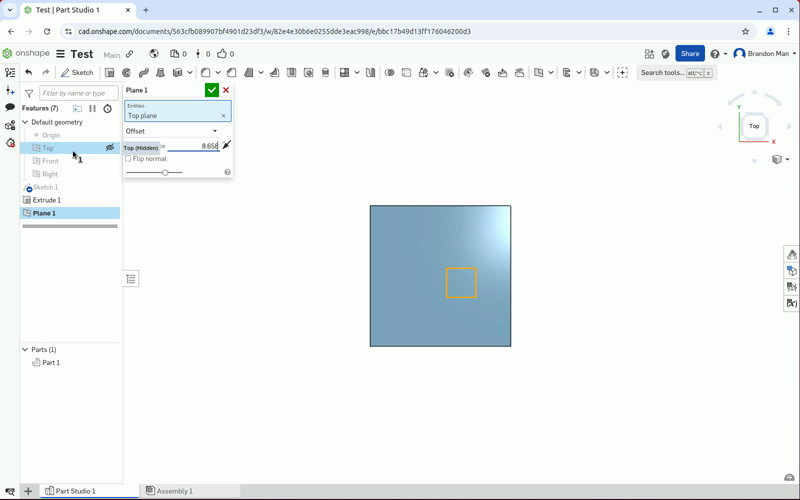
key(enter, 2)
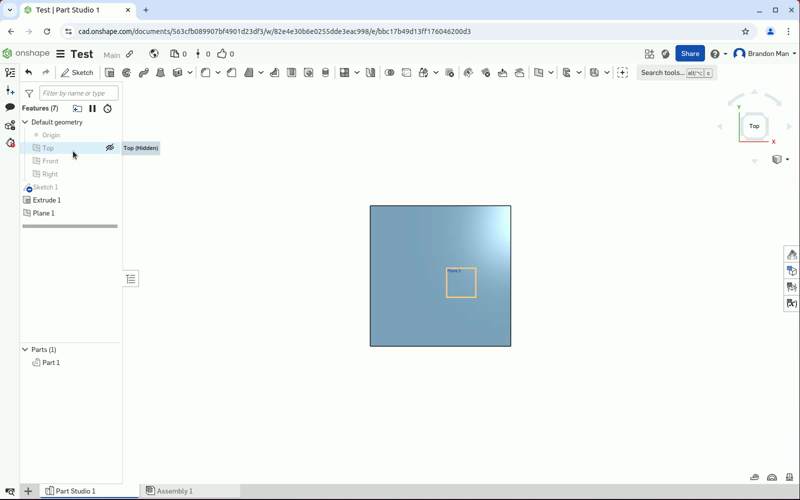
key(shift+s)
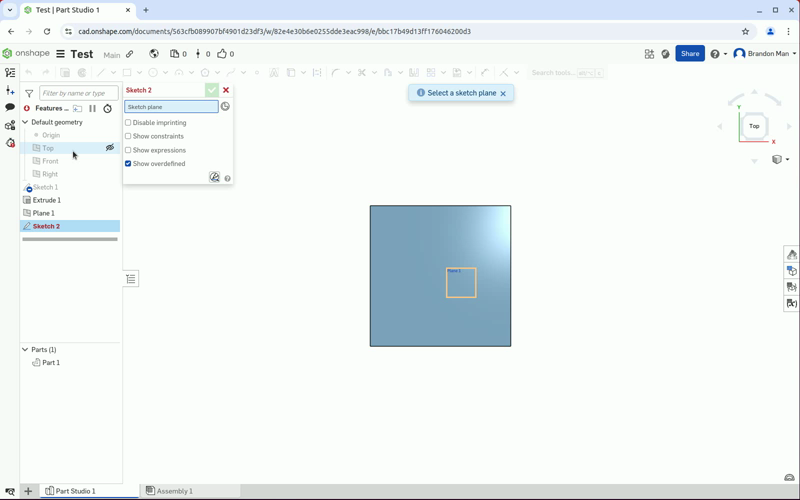
mouse_move(73, 215)
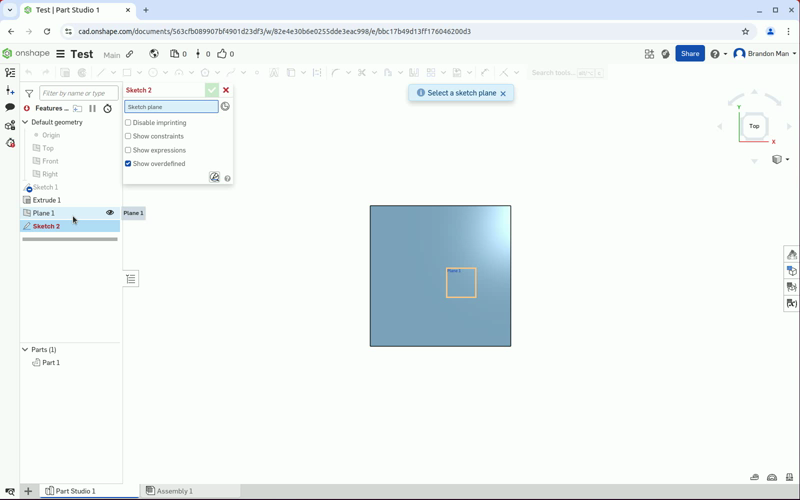
click(73, 215)
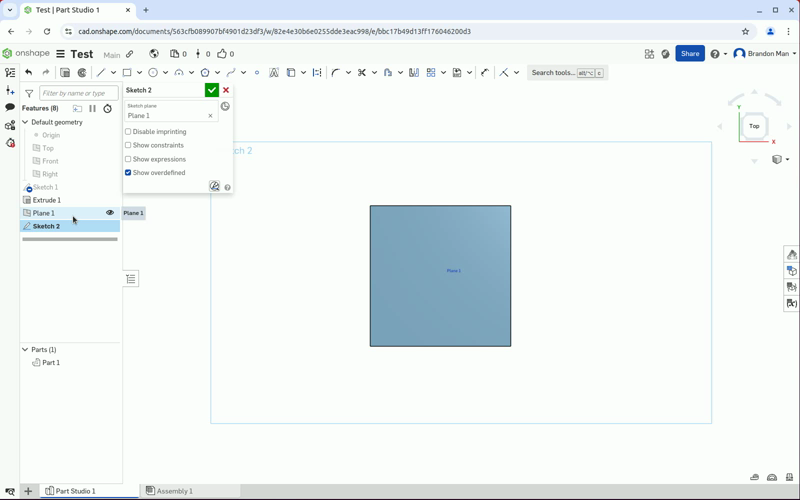
mouse_move(73, 352)
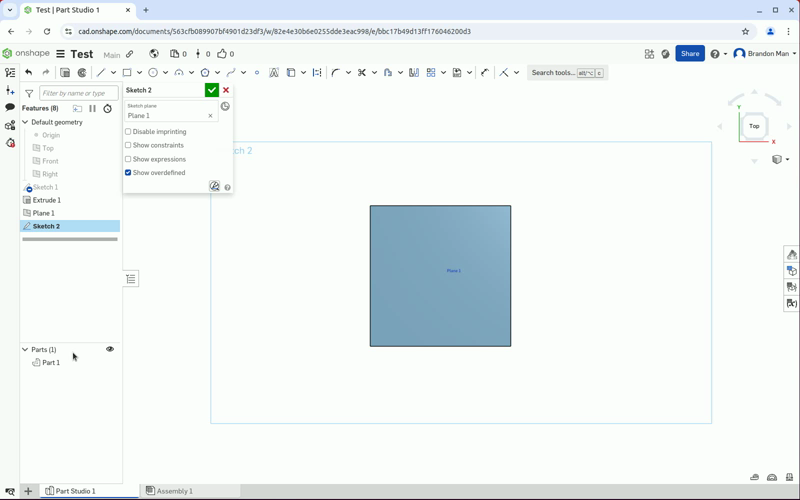
key(y)
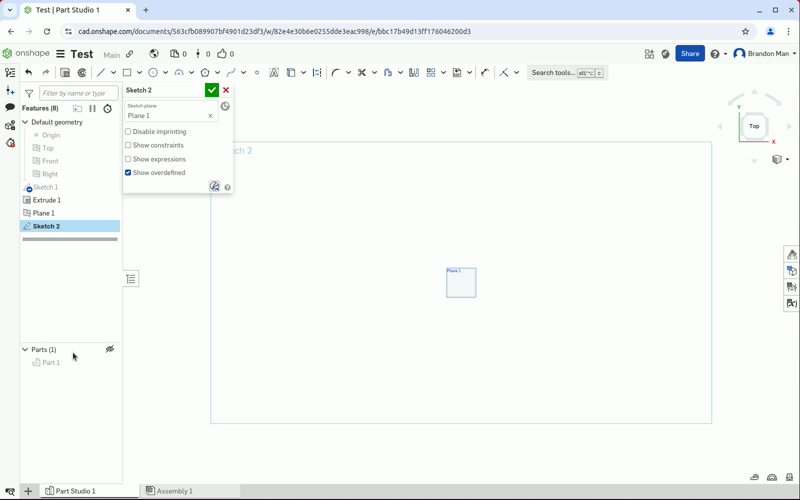
key(l)
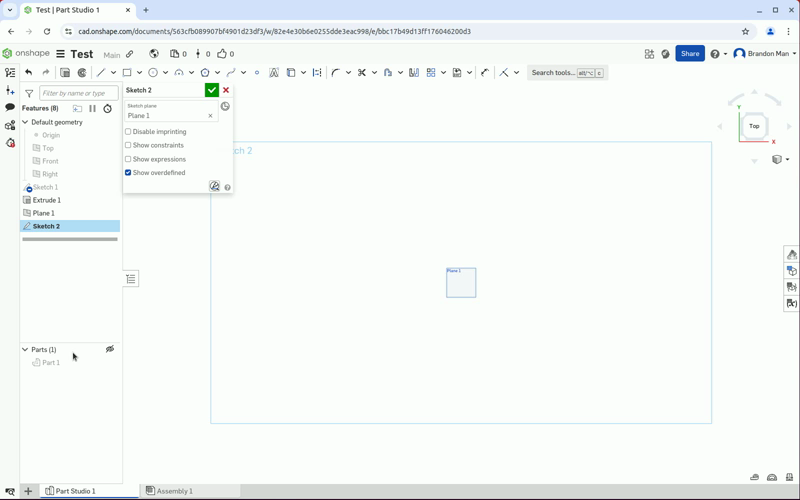
key_down(shift)
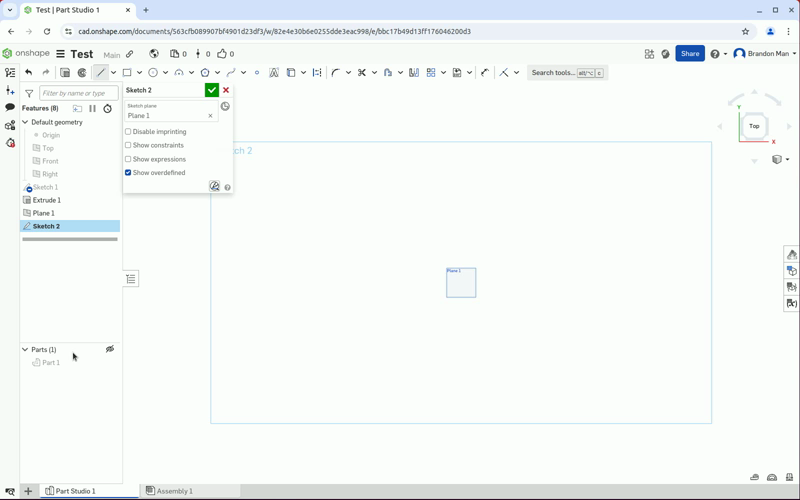
mouse_move(370, 346)
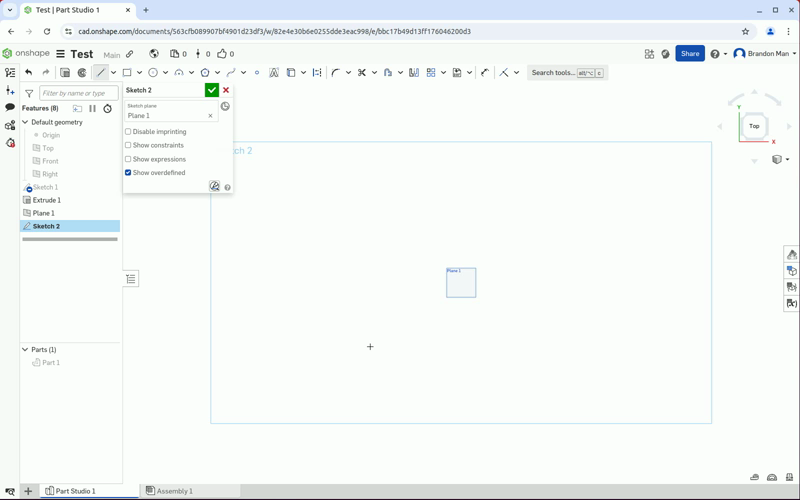
click(370, 346)
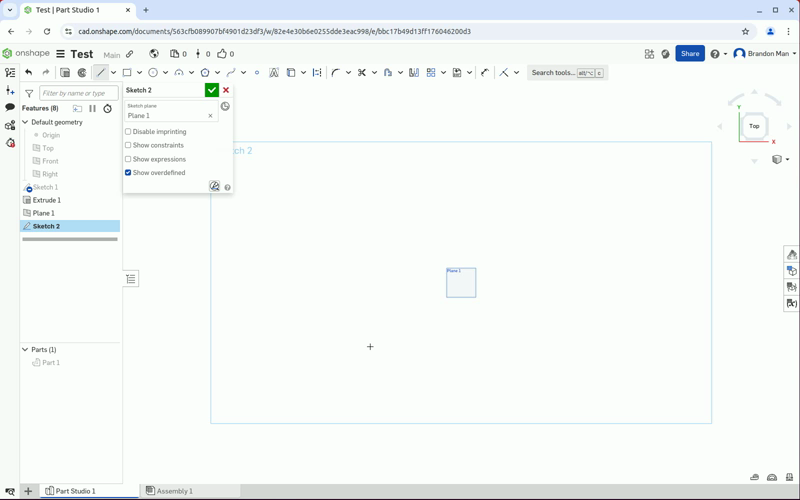
key_up(shift)
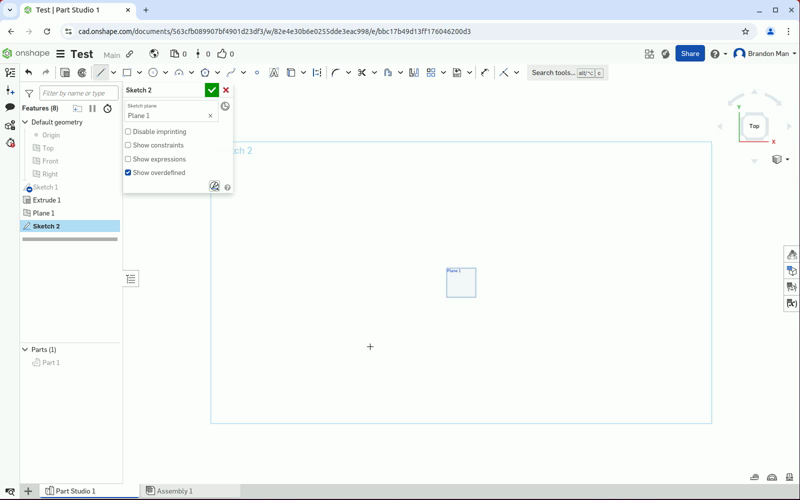
key_down(shift)
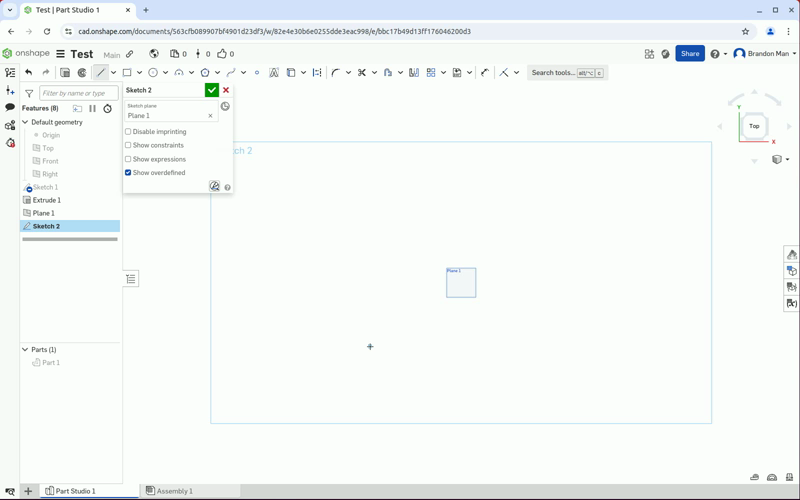
mouse_move(400, 346)
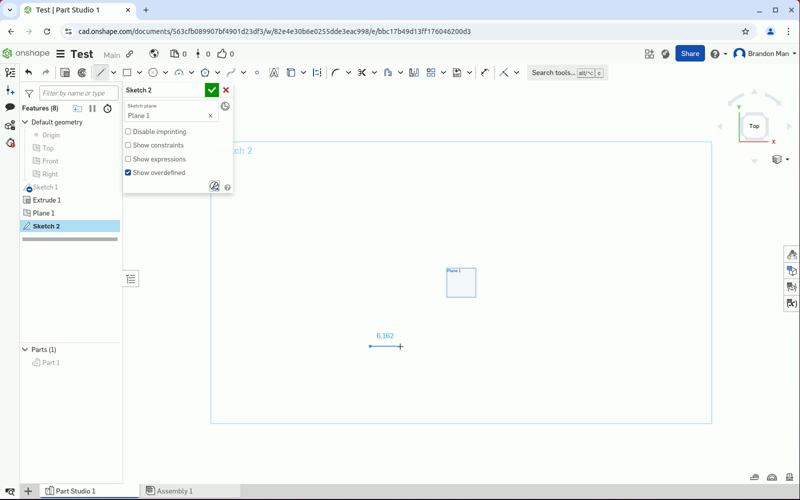
mouse_move(399, 346)
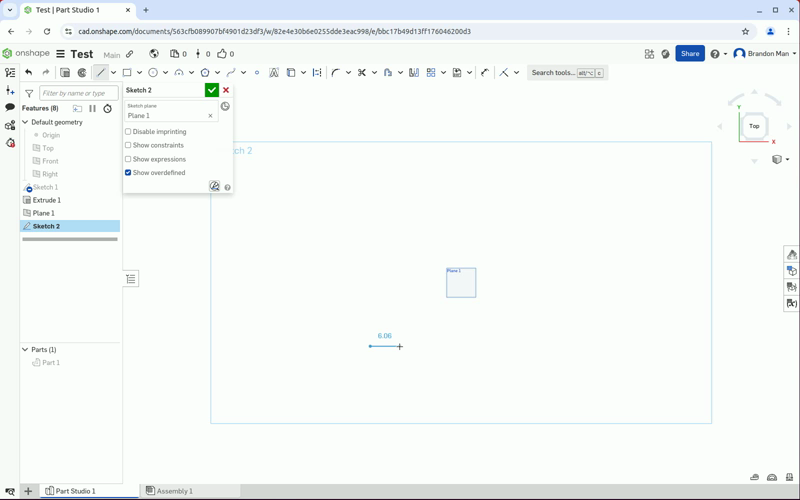
click(399, 346)
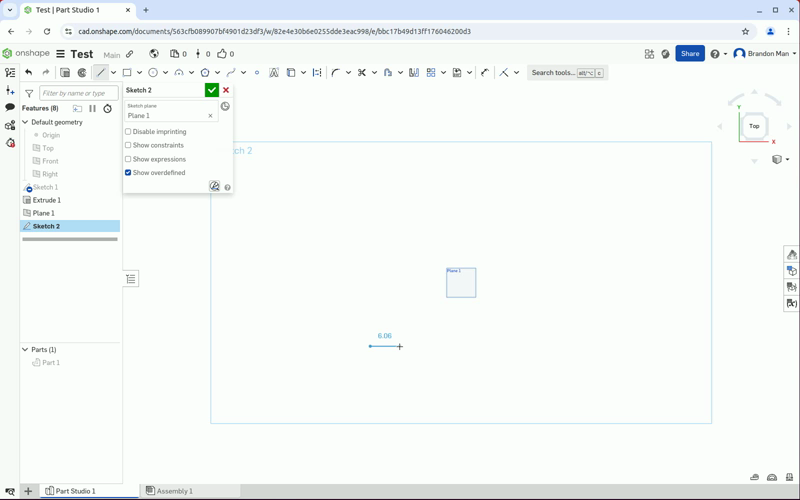
key_up(shift)
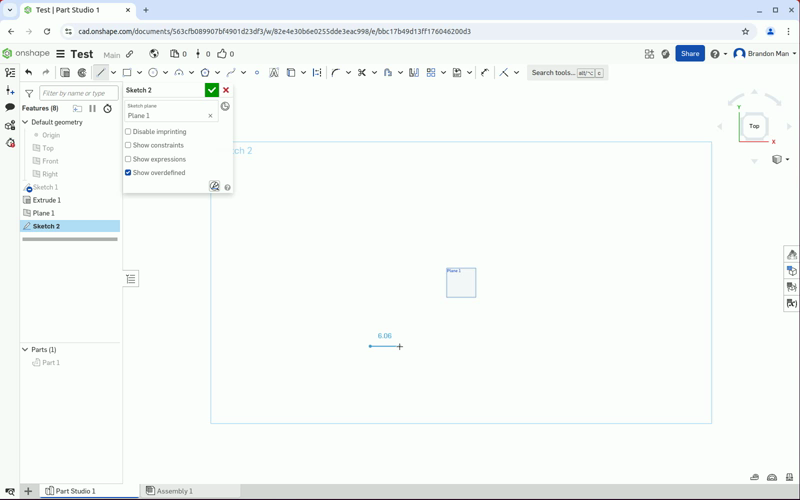
key_down(shift)
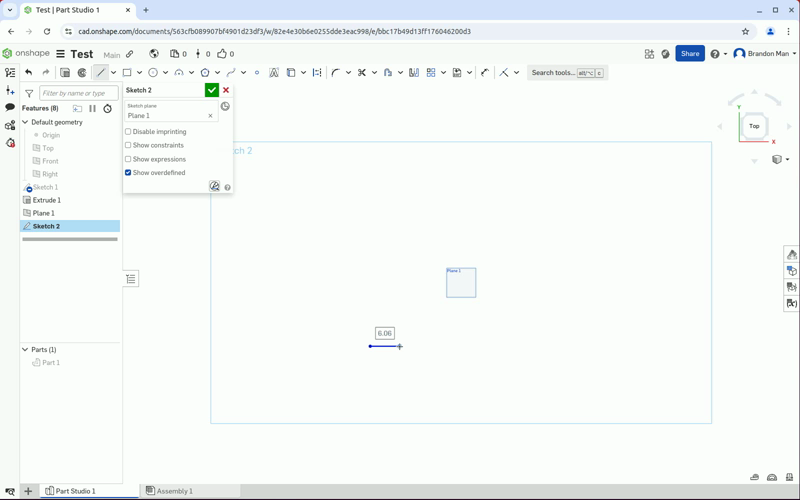
mouse_move(429, 346)
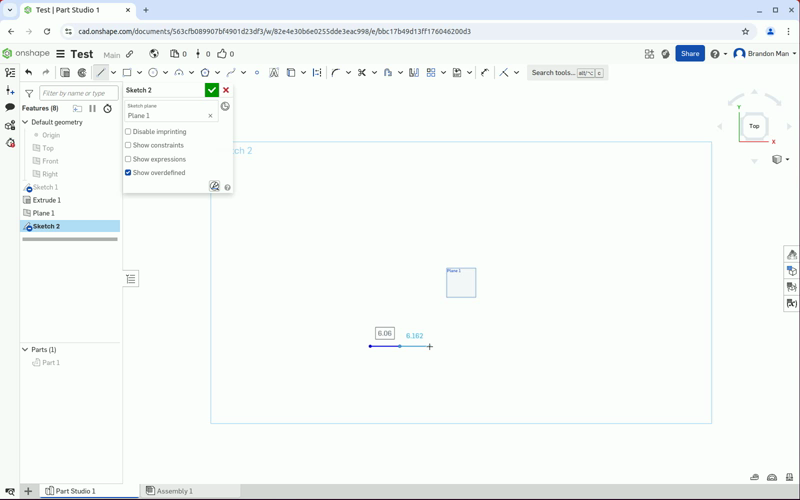
mouse_move(399, 317)
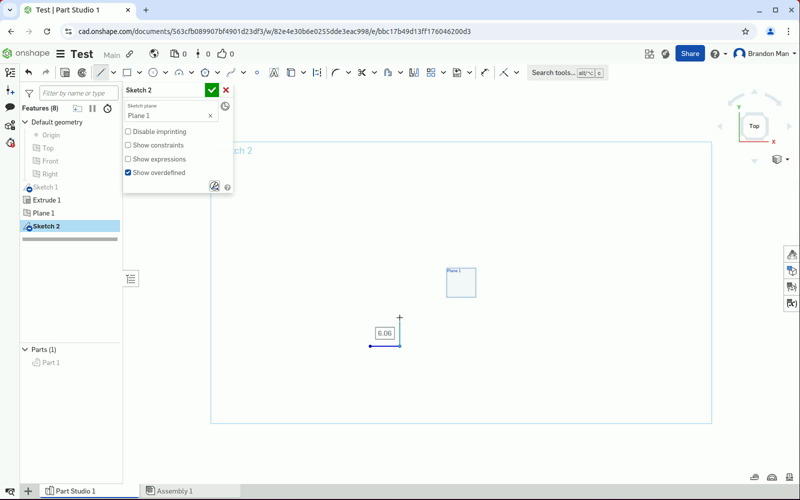
click(399, 317)
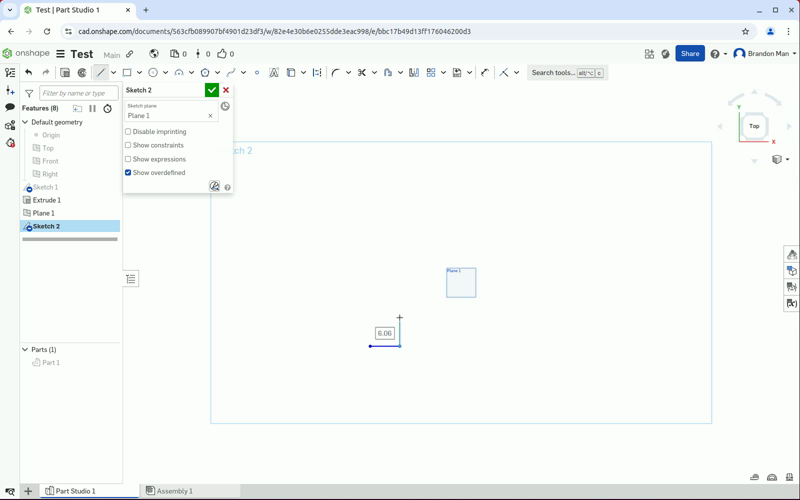
key_up(shift)
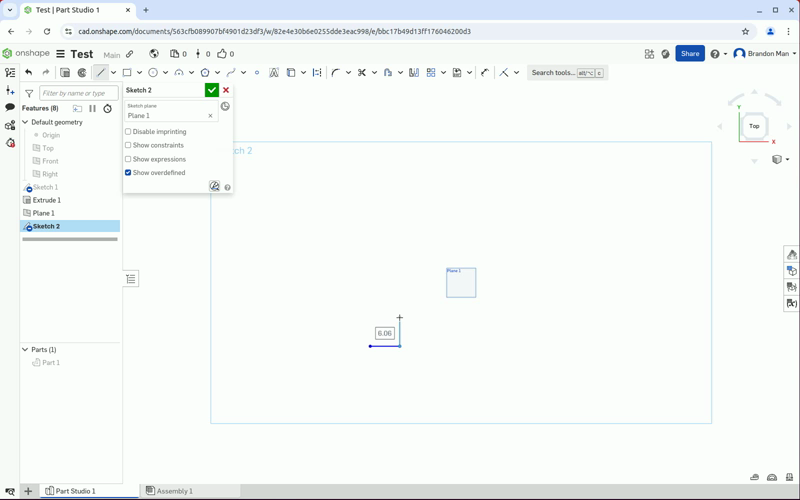
key_down(shift)
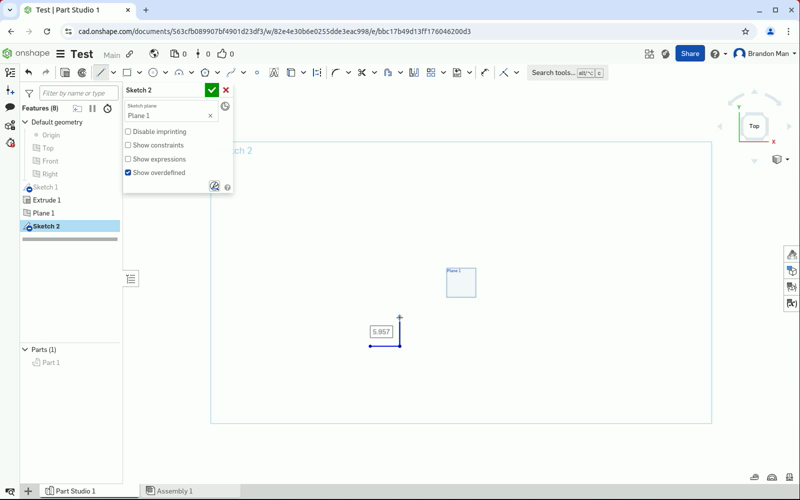
mouse_move(429, 317)
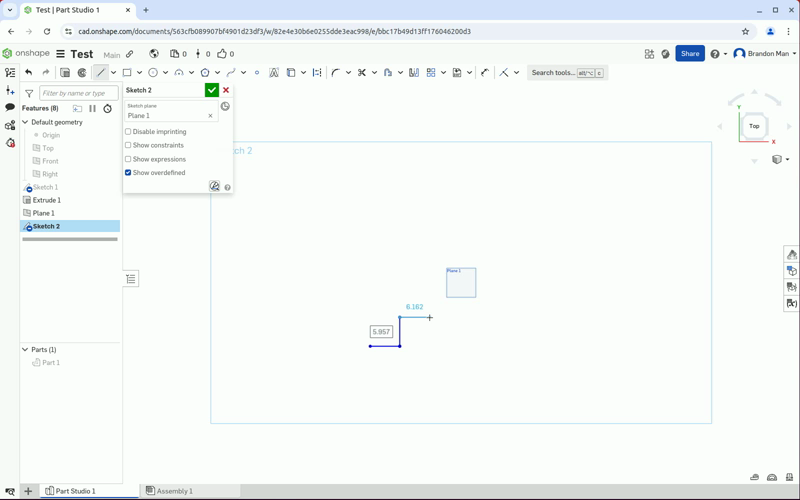
mouse_move(370, 317)
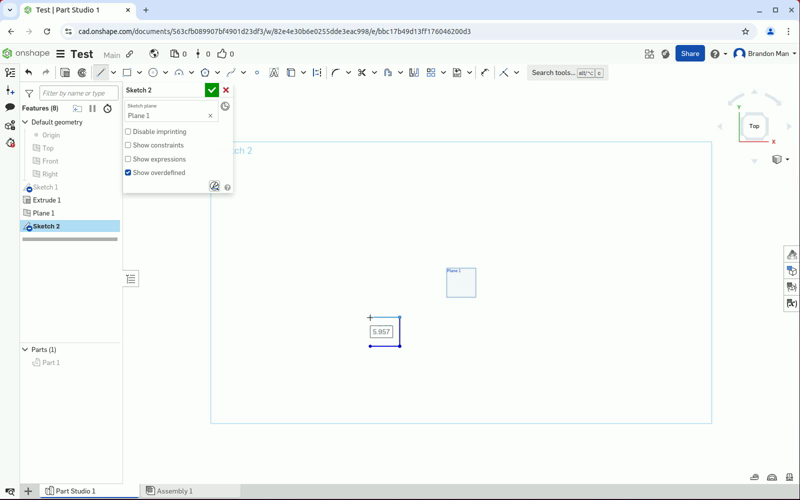
click(370, 317)
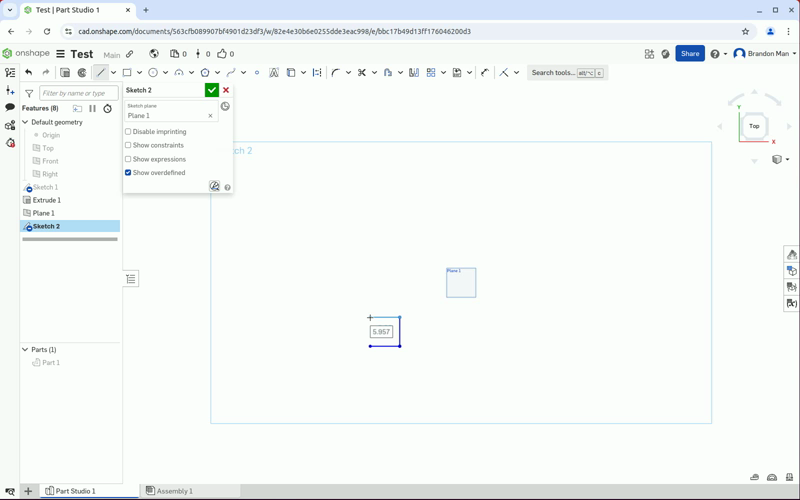
key_up(shift)
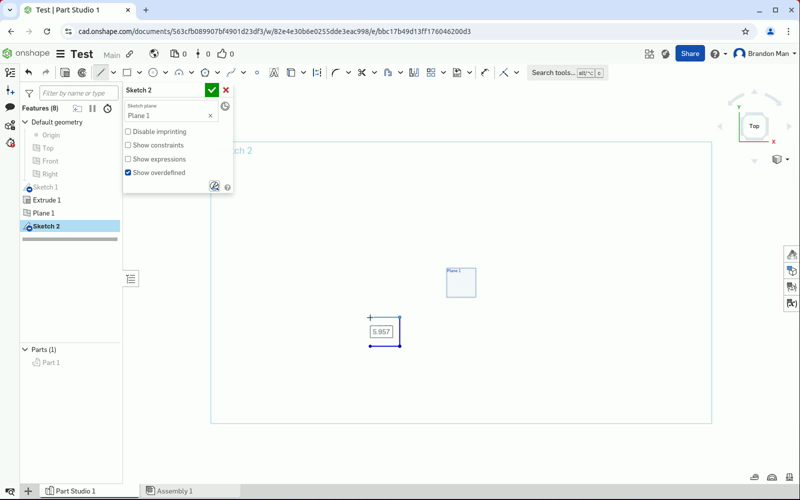
mouse_move(400, 317)
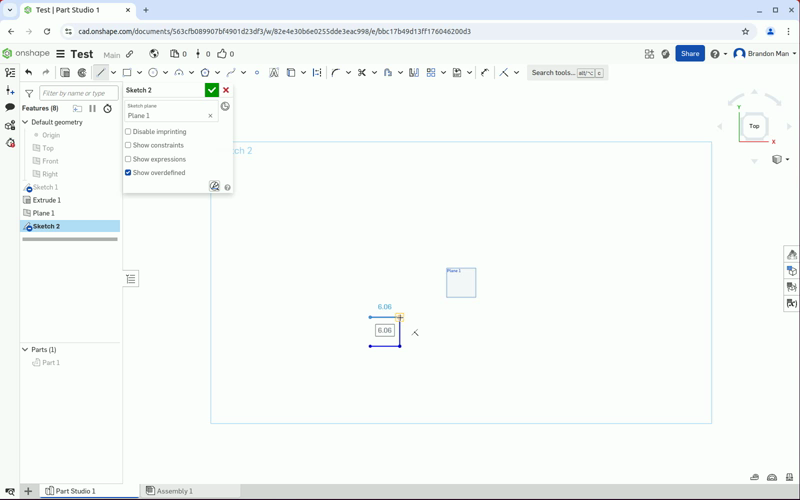
key_down(shift)
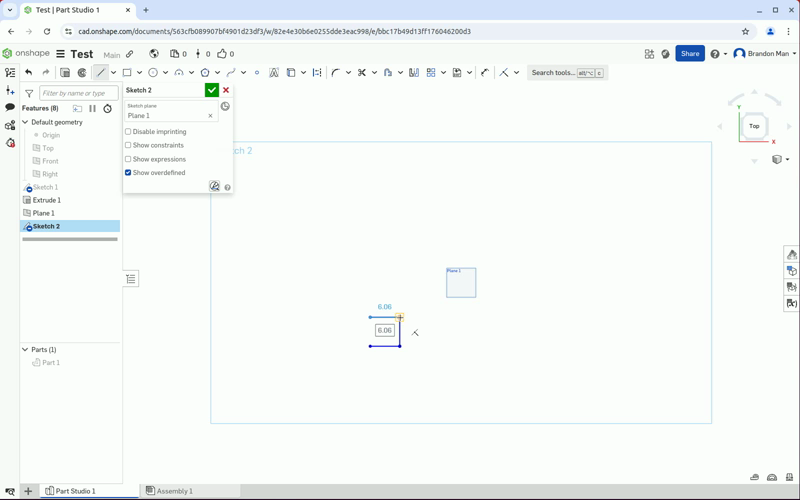
mouse_move(370, 346)
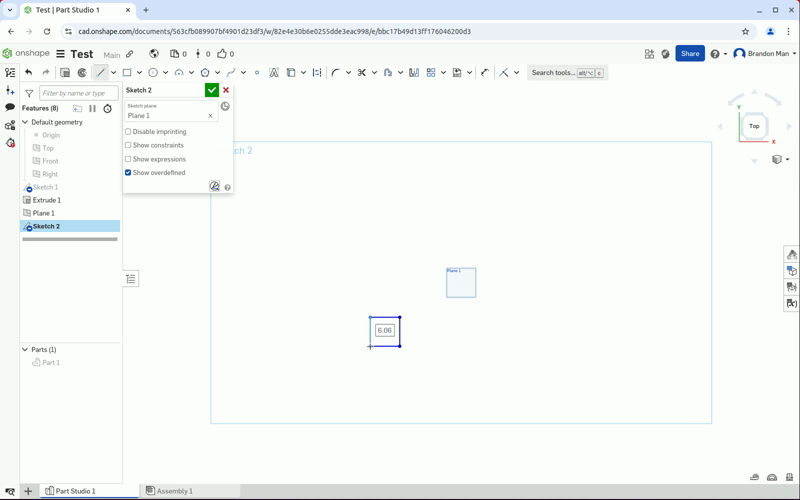
key_up(shift)
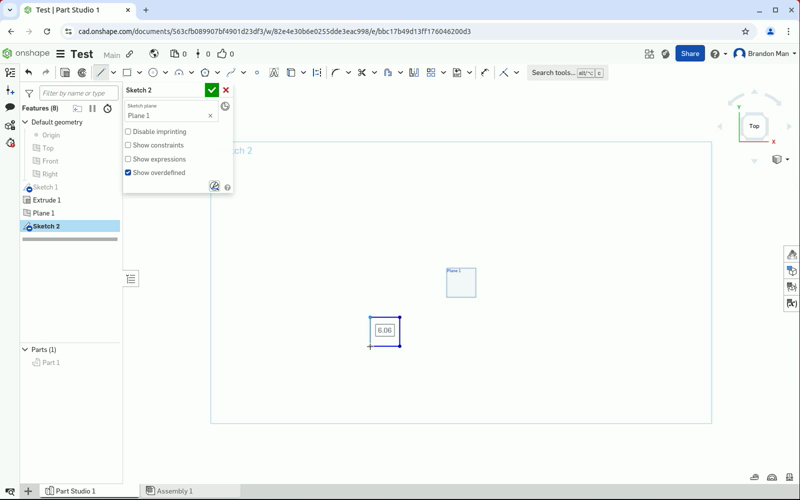
click(370, 346)
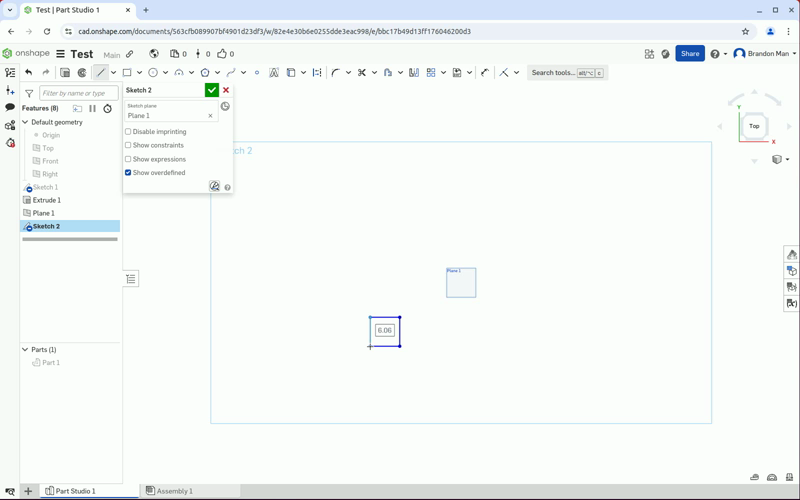
key(esc)
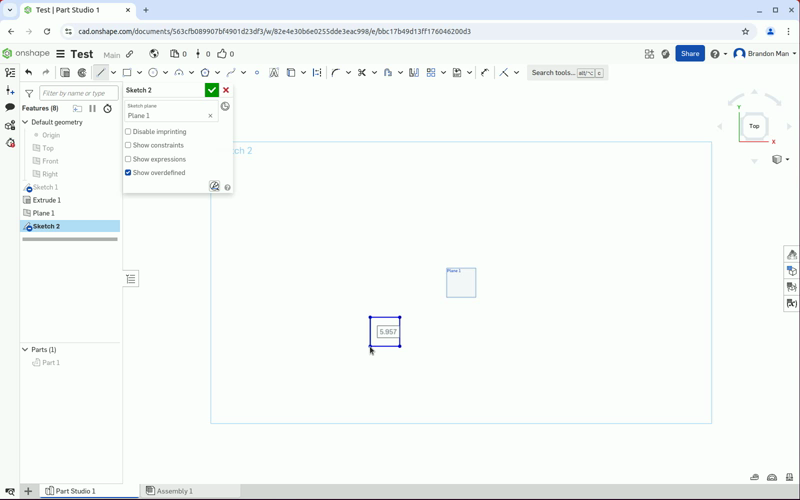
mouse_move(394, 345)
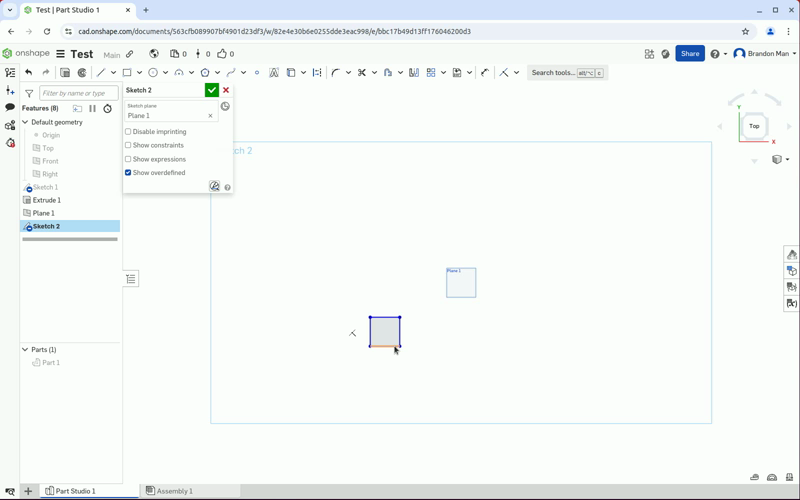
scroll(6)
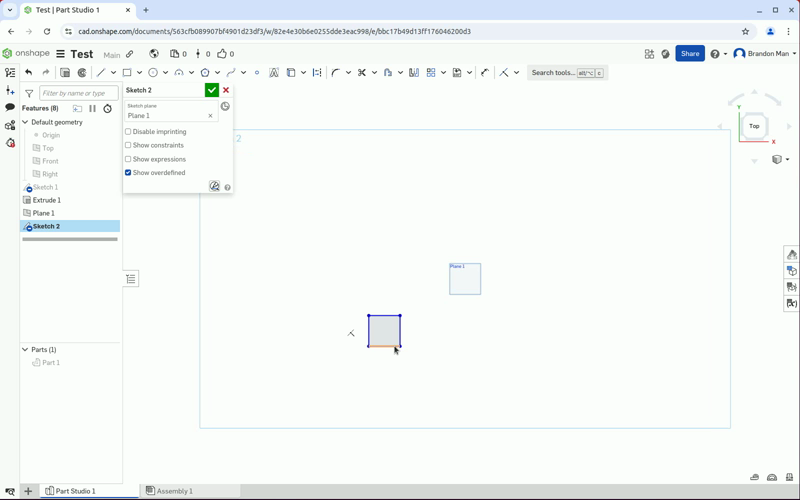
scroll(6)
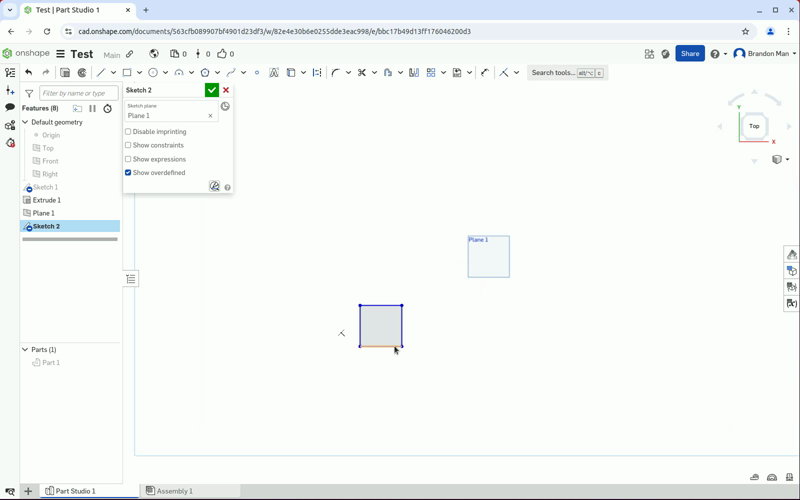
scroll(6)
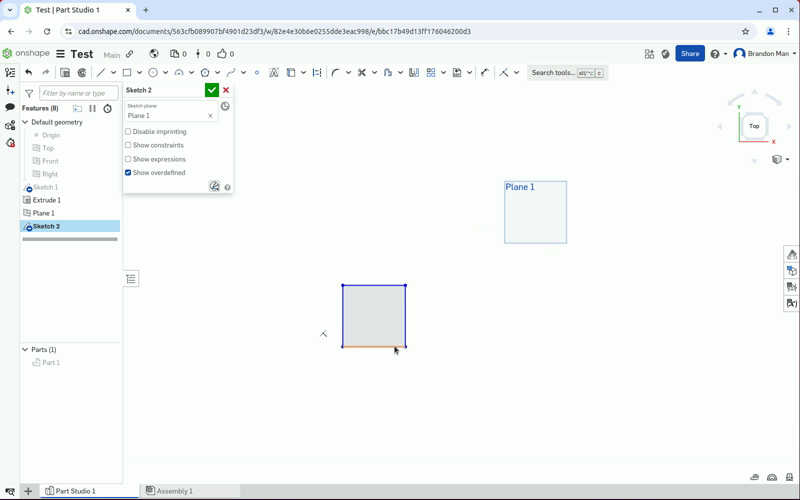
scroll(6)
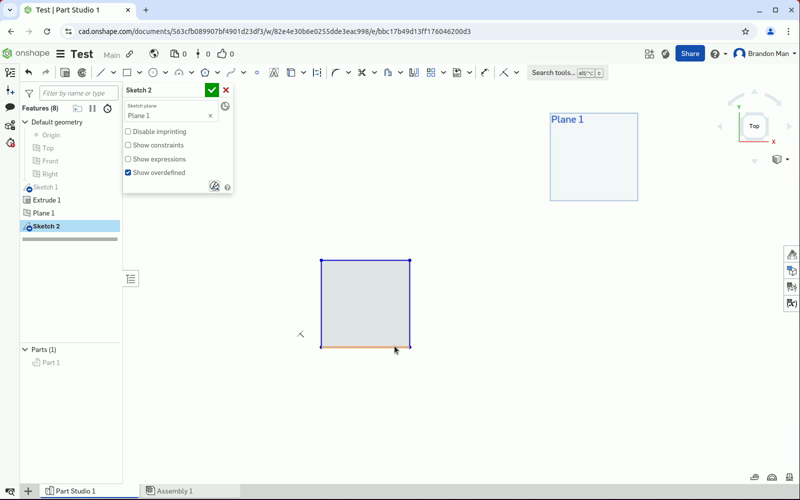
scroll(6)
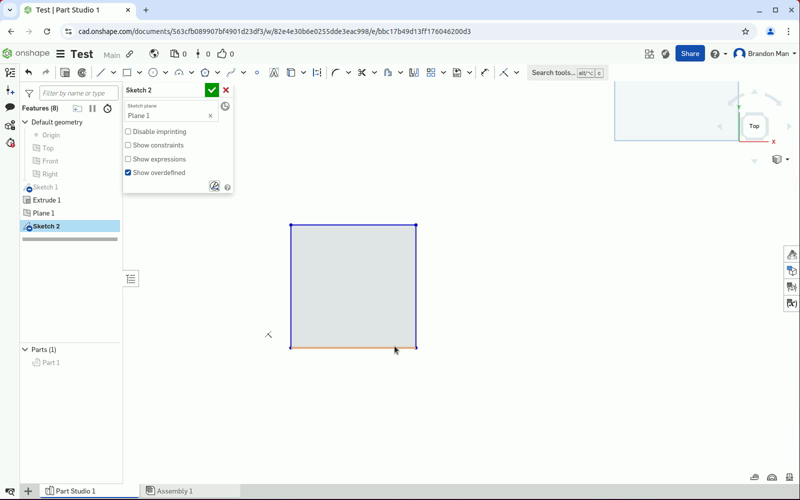
scroll(6)
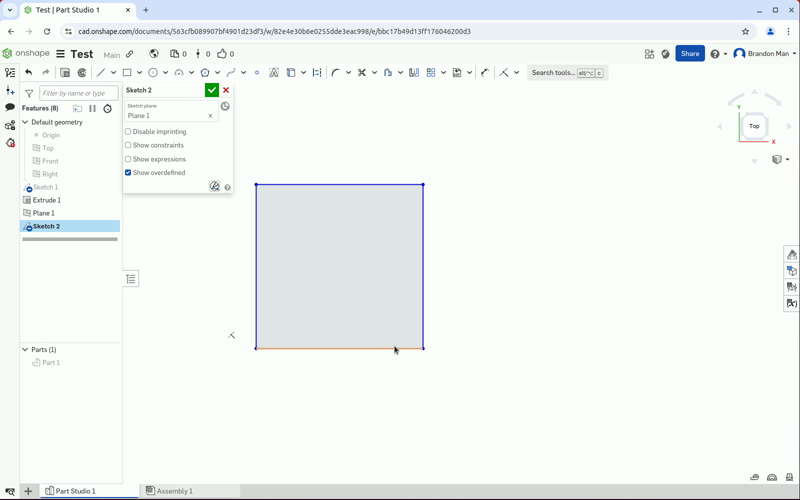
scroll(6)
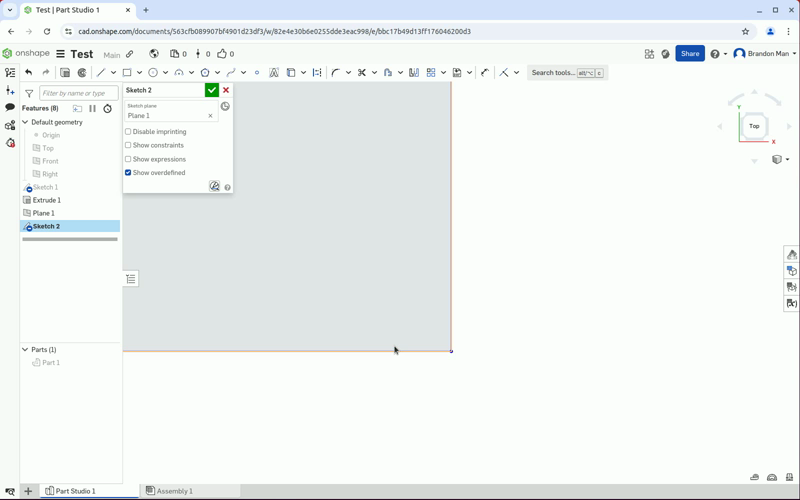
click(394, 345)
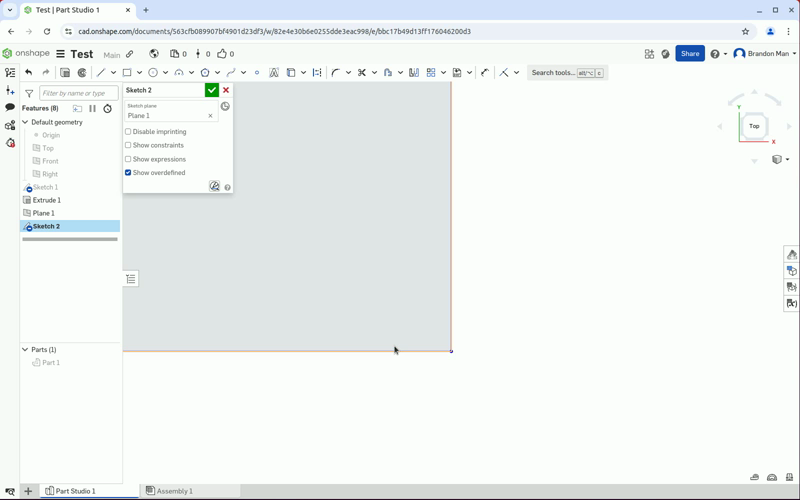
scroll(-6)
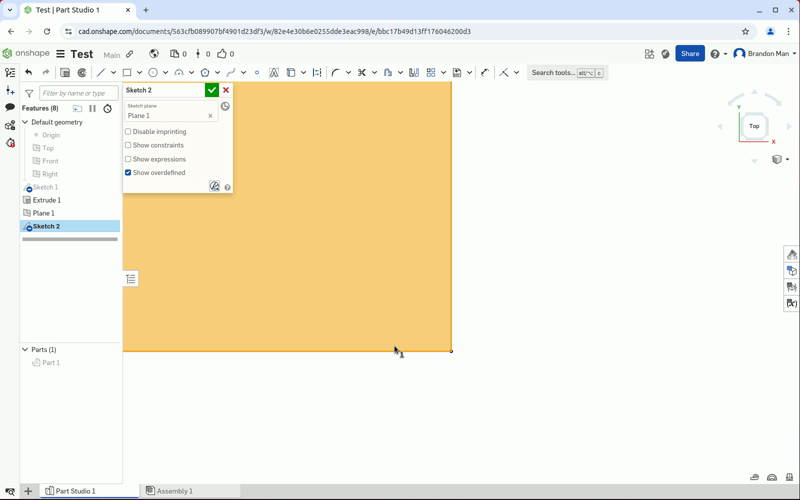
scroll(-6)
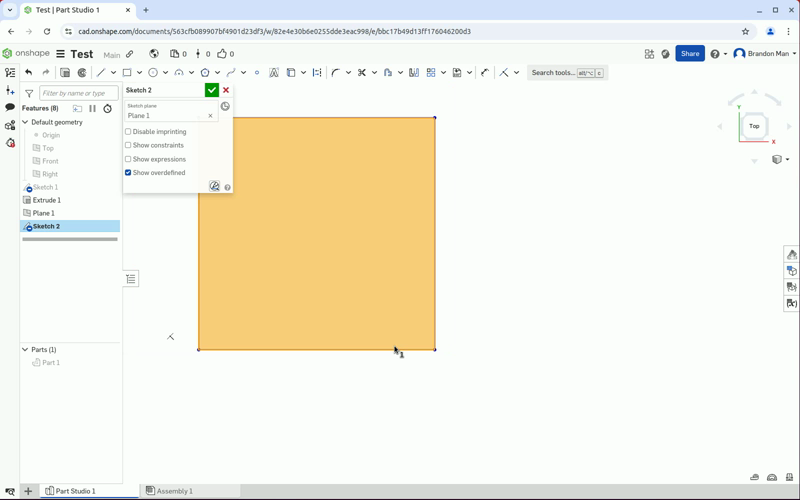
scroll(-6)
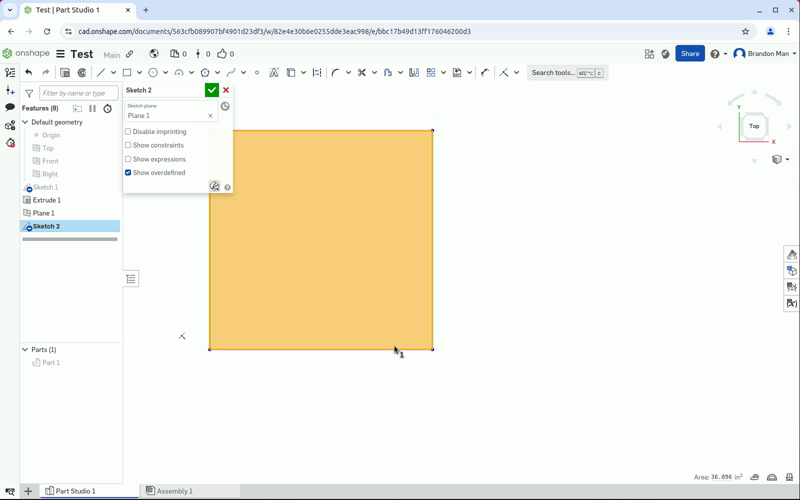
scroll(-6)
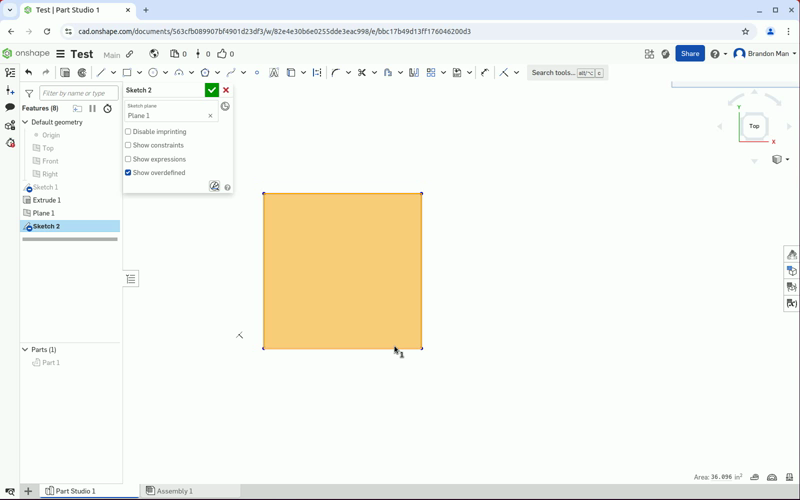
scroll(-6)
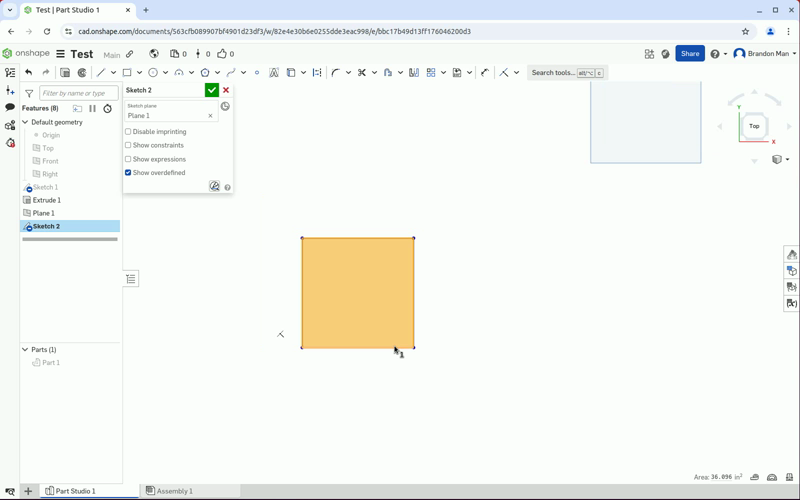
scroll(-6)
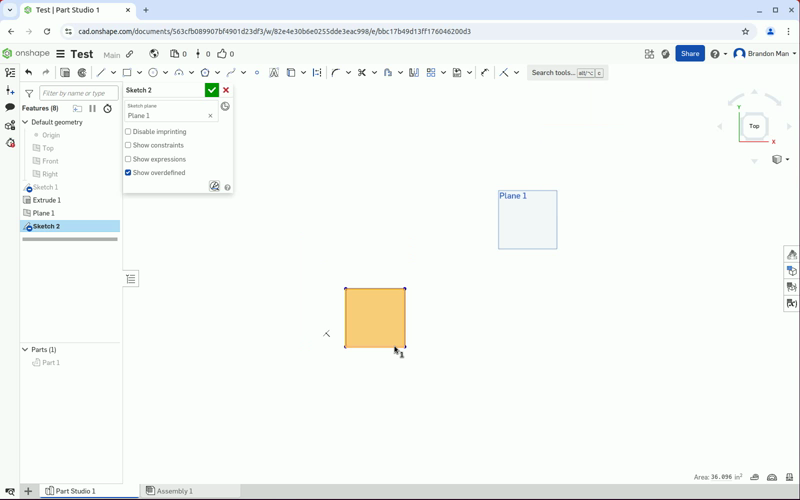
scroll(-6)
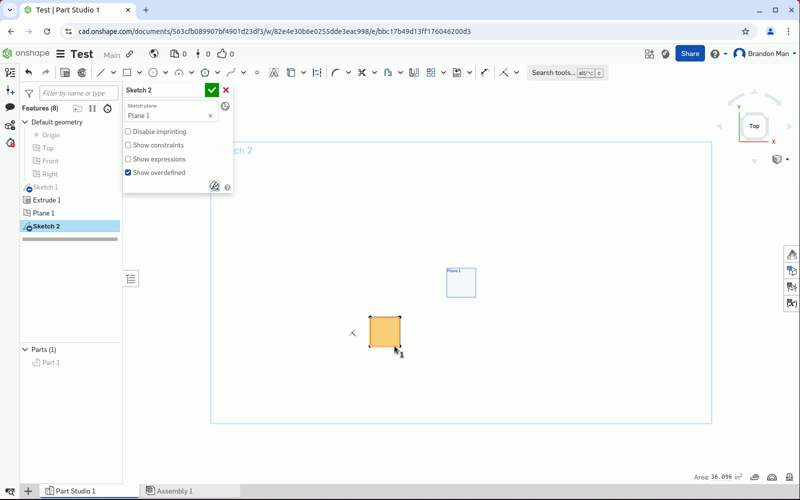
mouse_move(73, 352)
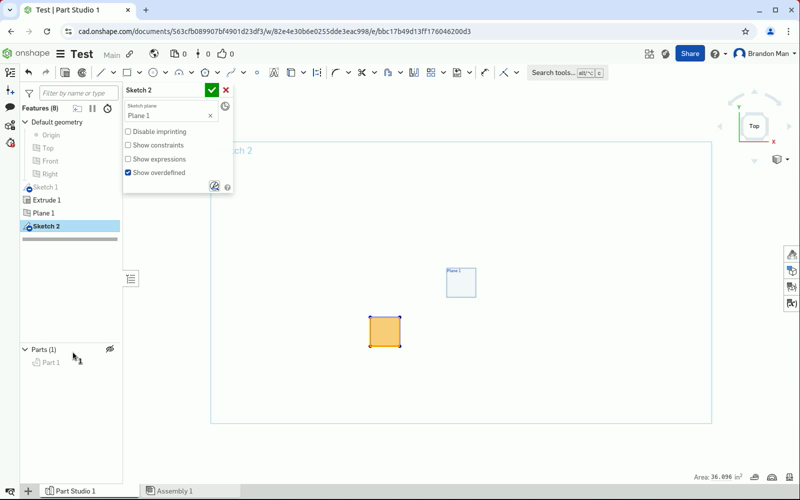
key(shift+y)
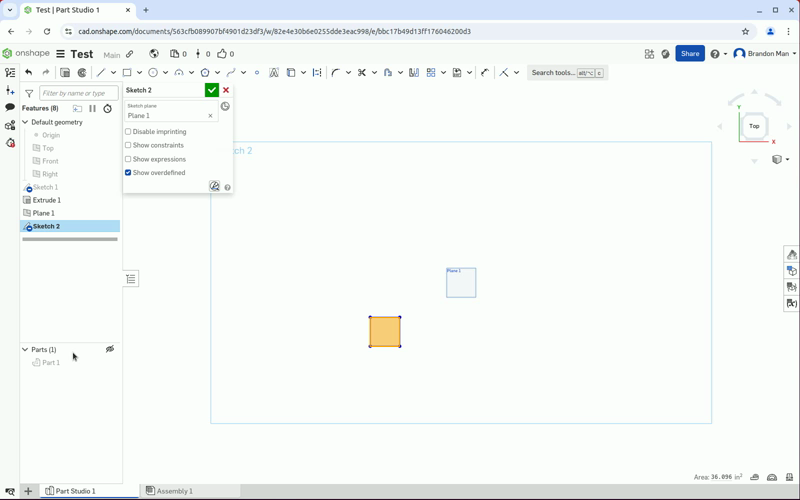
key(shift+e)
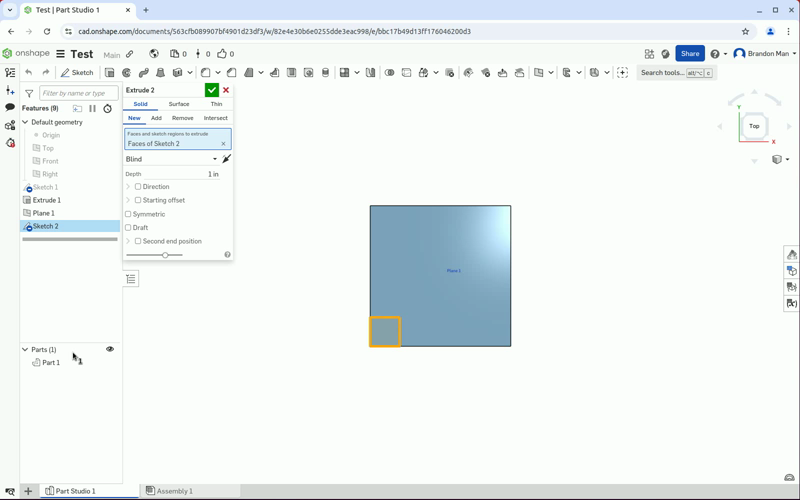
mouse_move(143, 106)
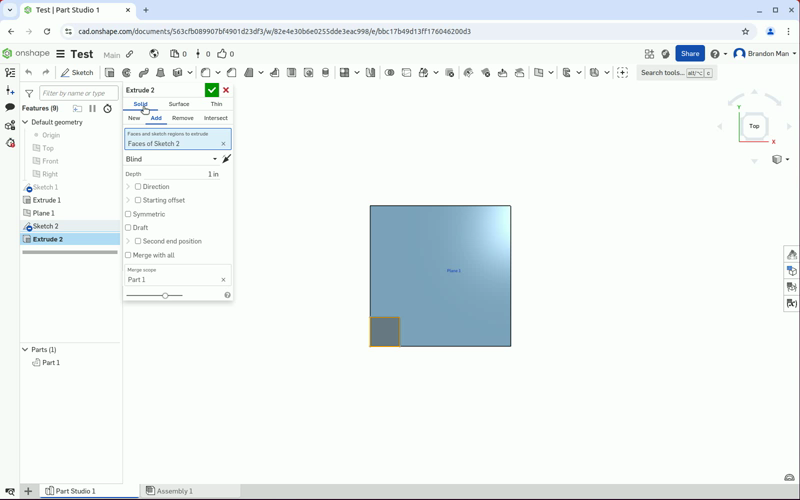
click(143, 106)
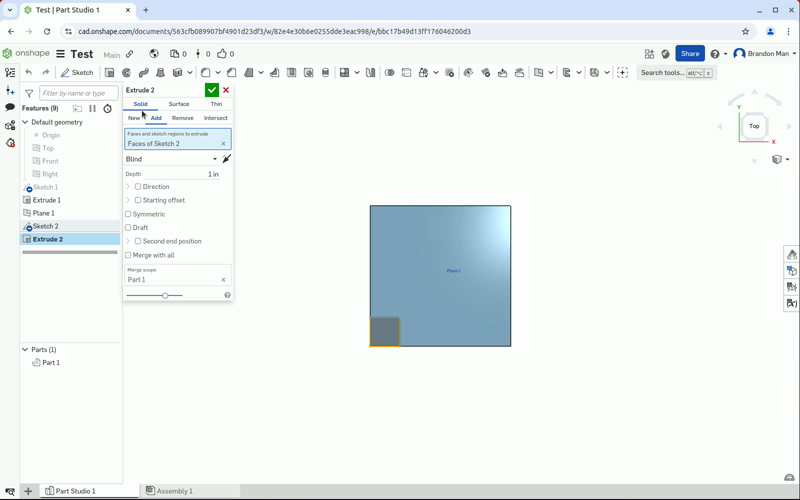
mouse_move(137, 120)
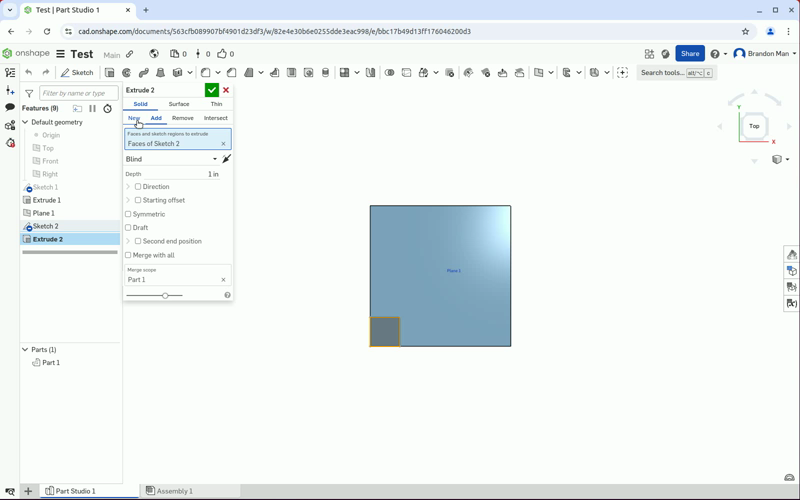
click(137, 120)
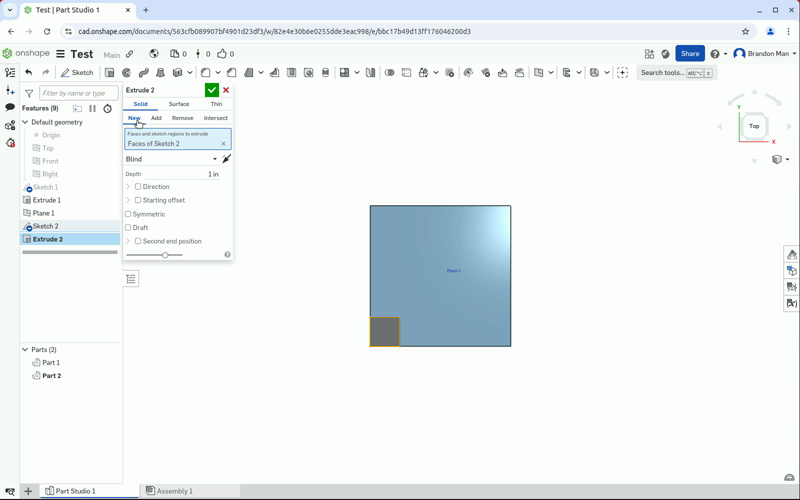
key(tab, 4)
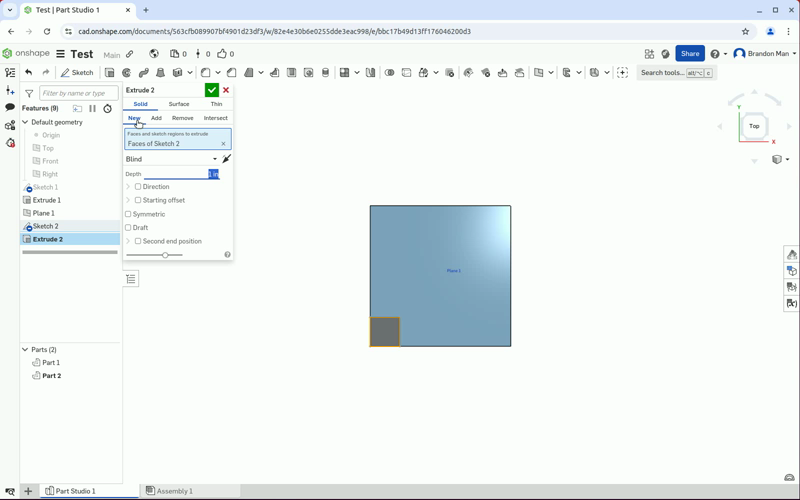
text(14.443)
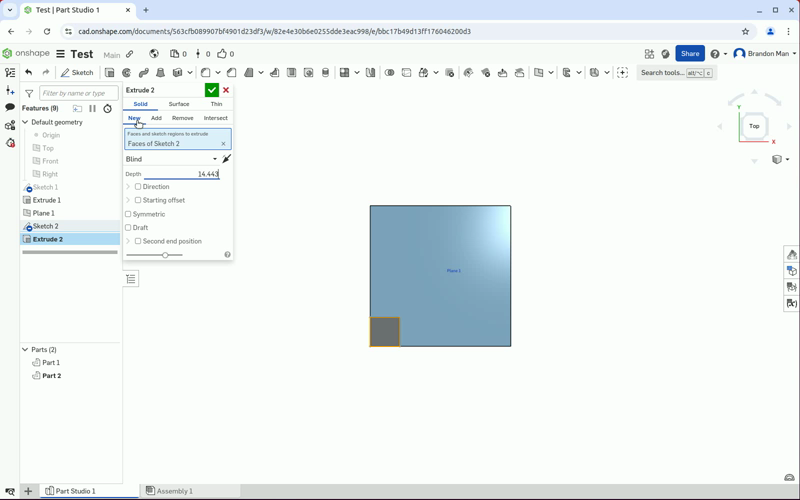
key(enter)
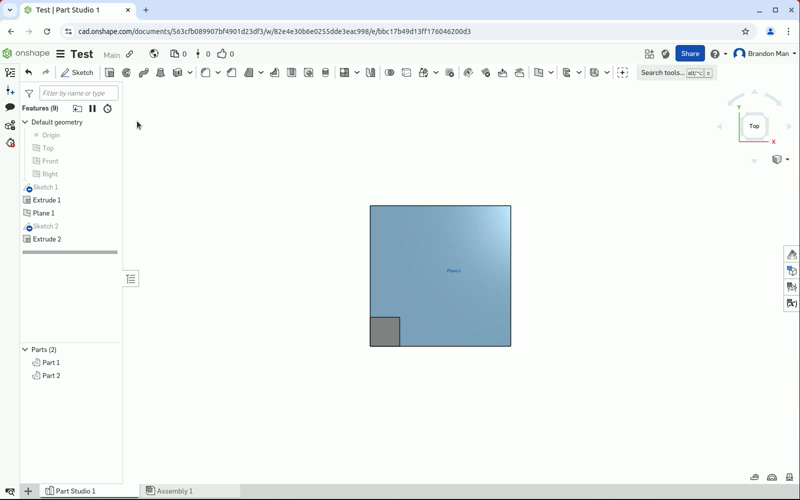
key(shift+h)
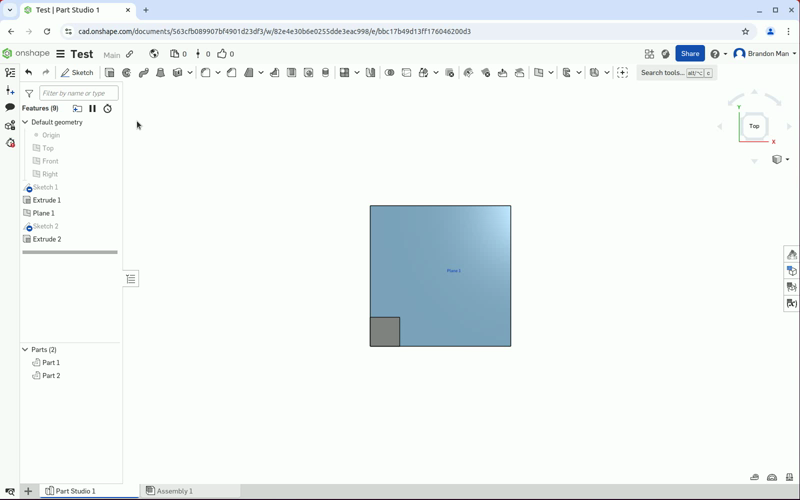
key(shift+h)
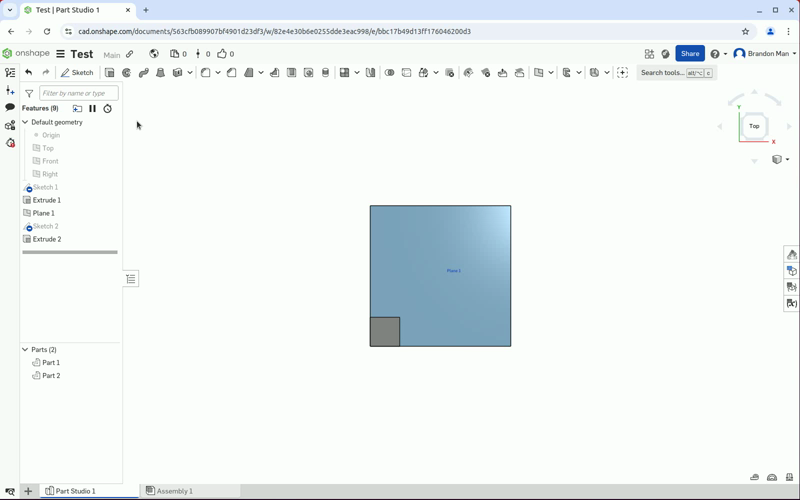
mouse_move(73, 189)
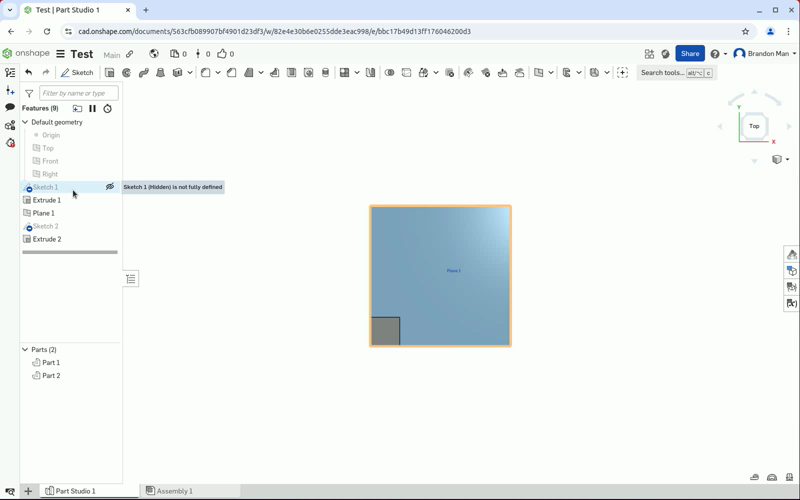
click(73, 189)
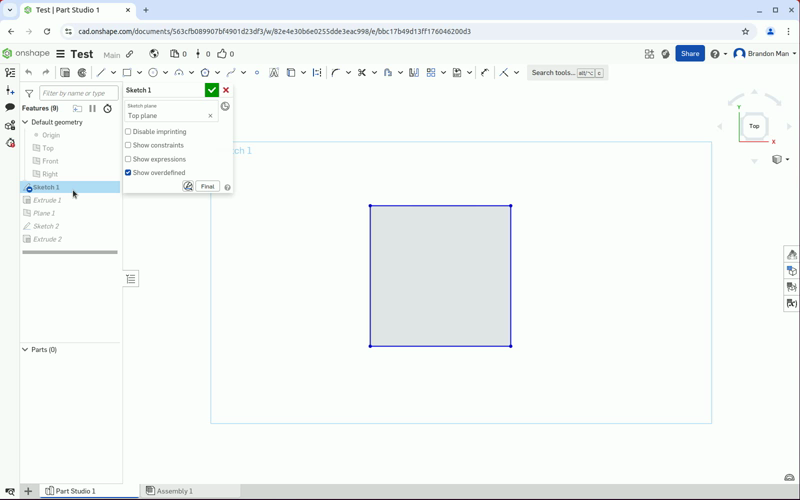
mouse_move(229, 92)
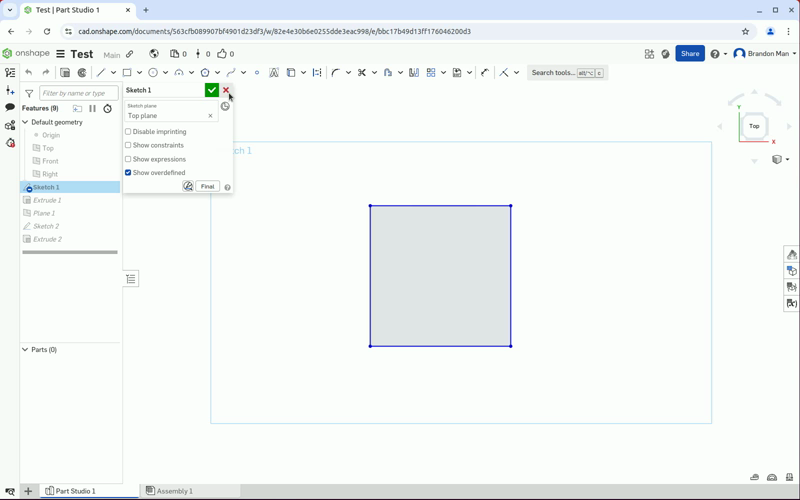
click(229, 92)
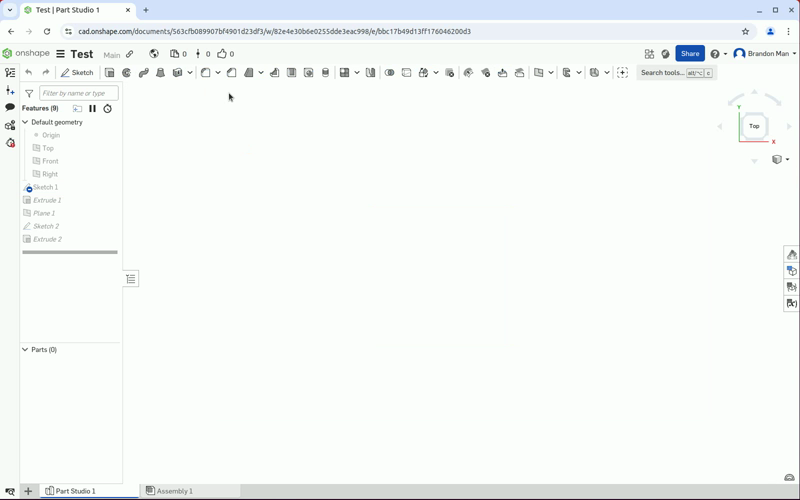
key(shift+s)
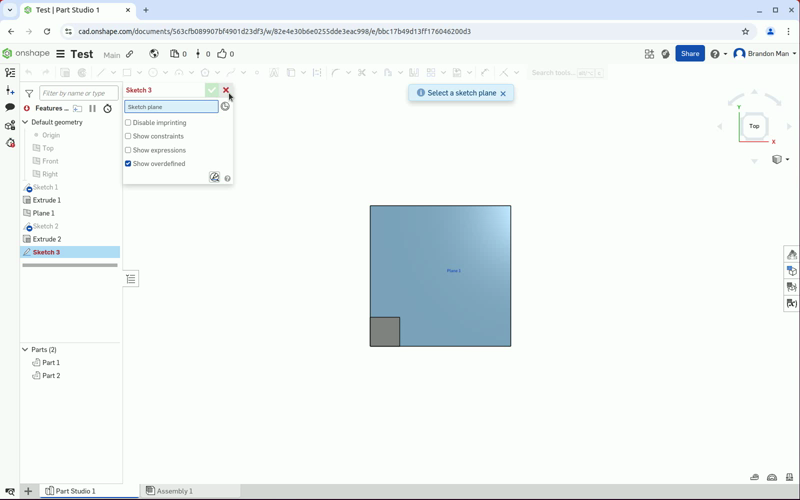
mouse_move(73, 215)
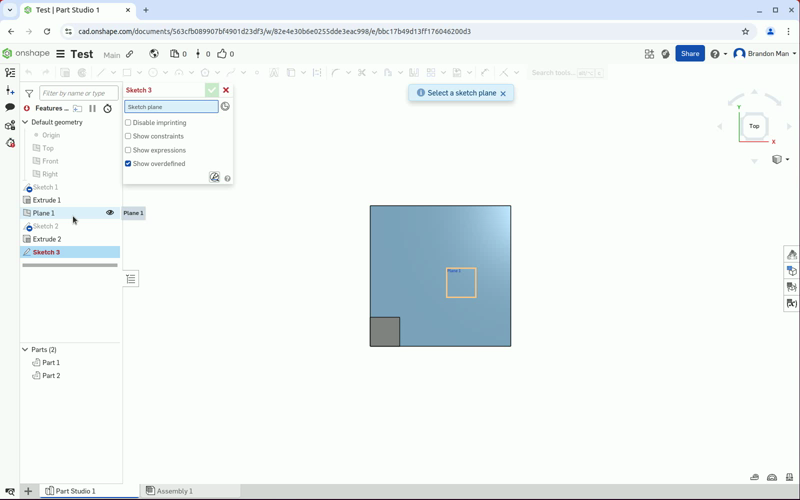
click(73, 215)
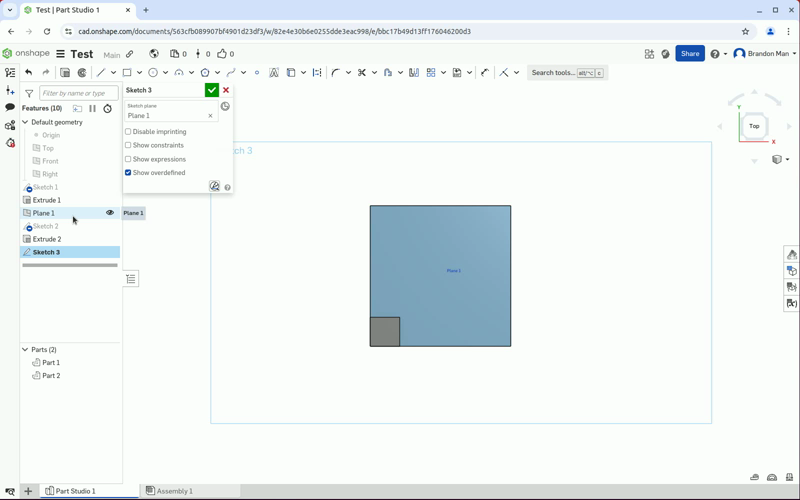
mouse_move(73, 352)
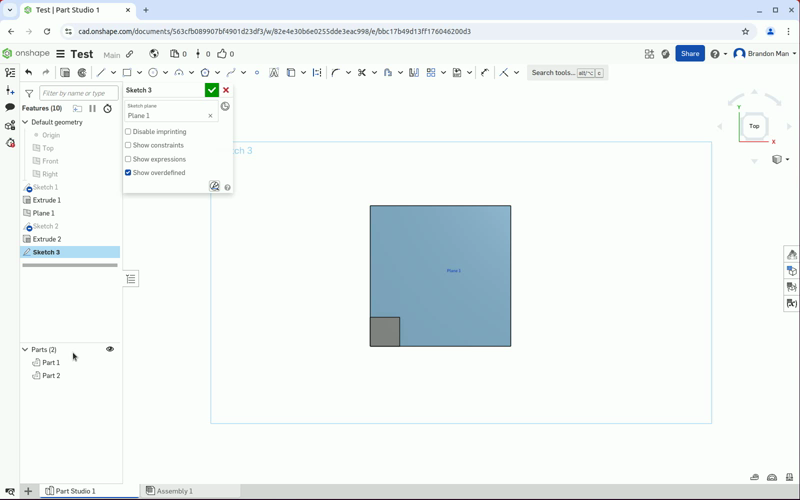
key(y)
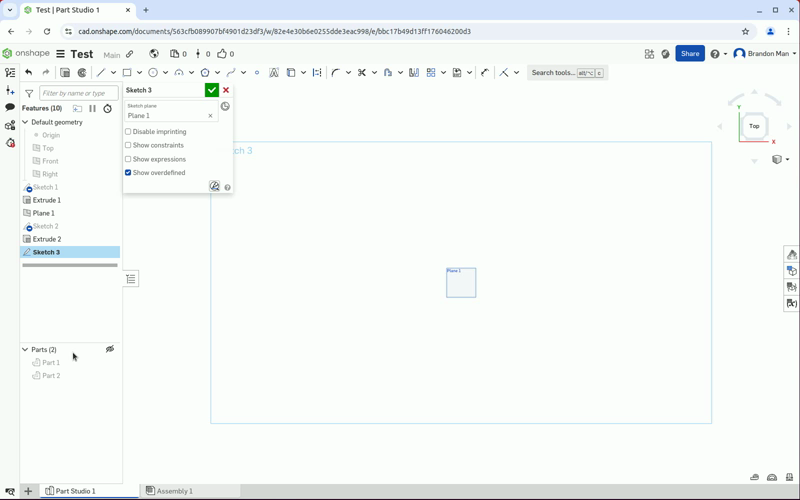
key(l)
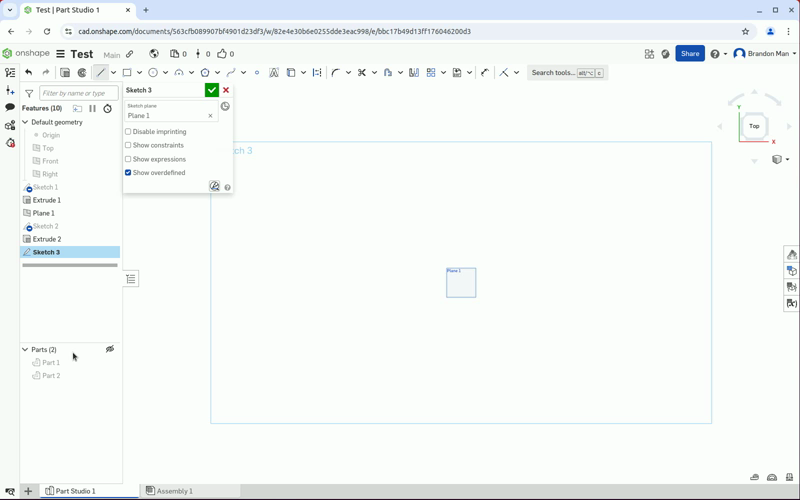
key_down(shift)
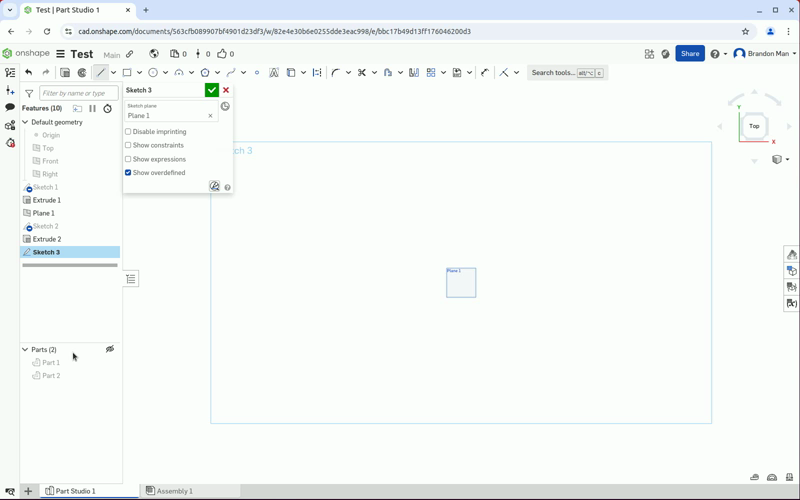
mouse_move(370, 233)
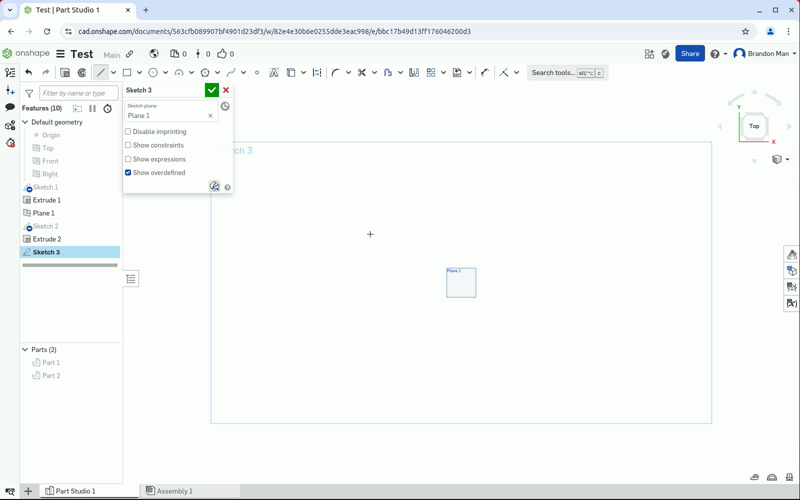
click(370, 233)
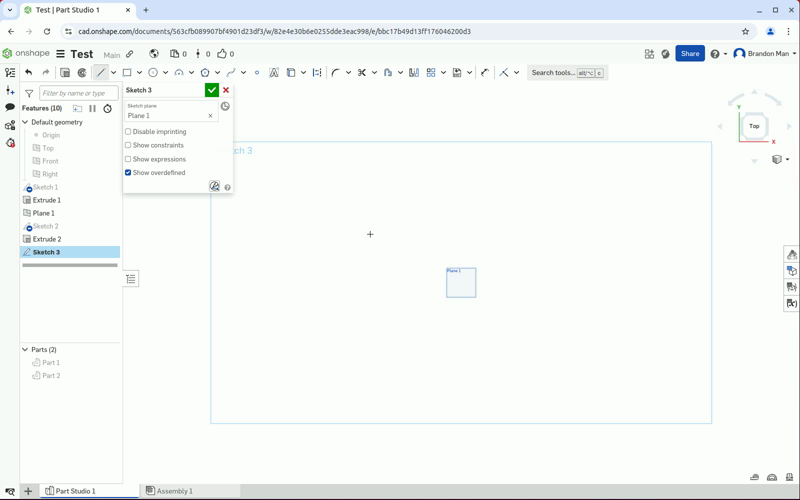
key_up(shift)
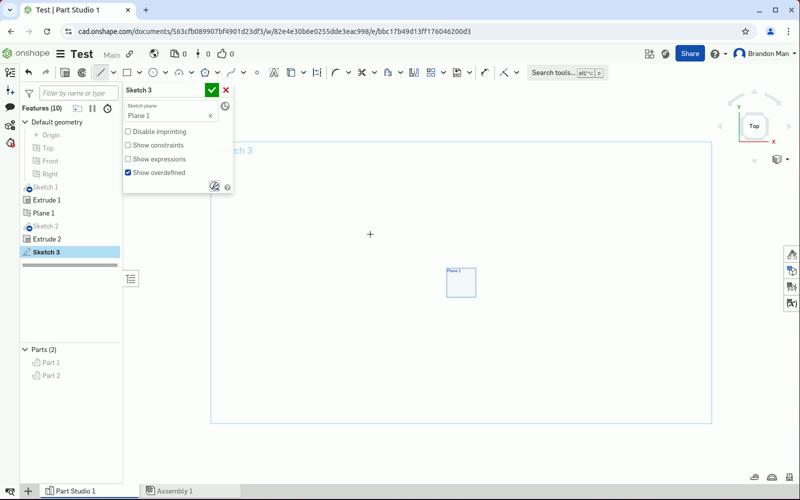
key_down(shift)
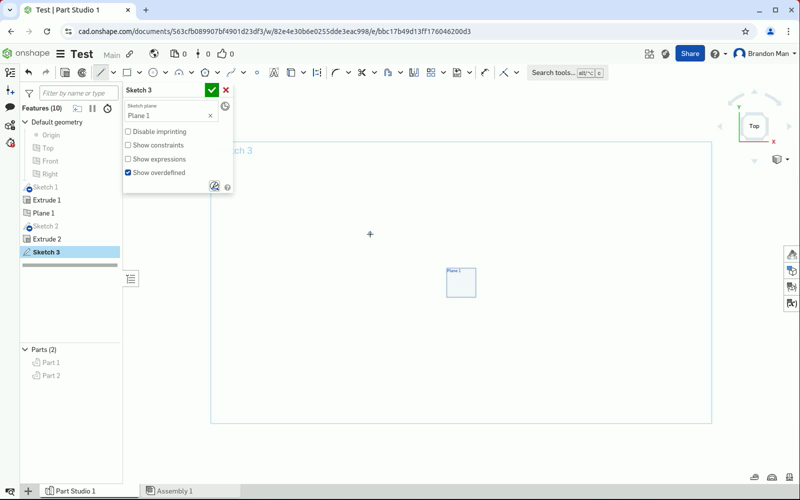
mouse_move(400, 233)
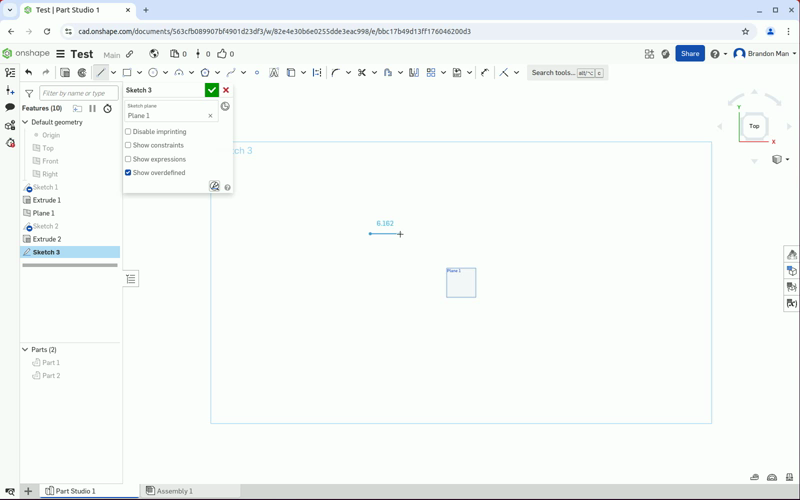
mouse_move(399, 233)
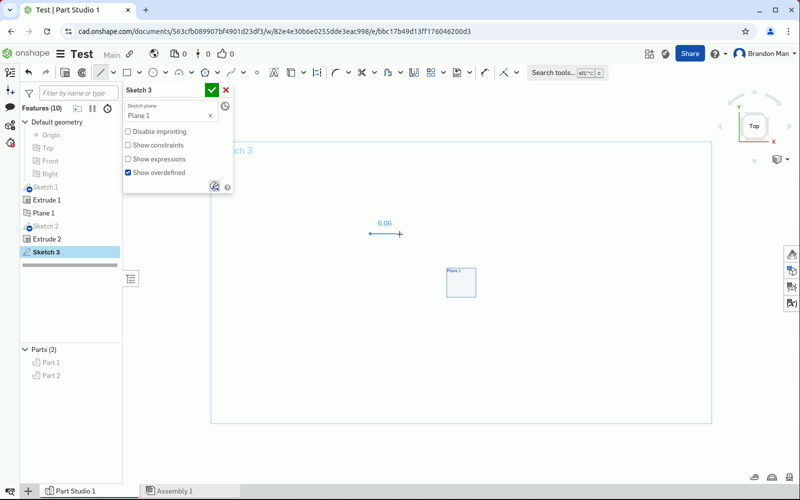
click(399, 233)
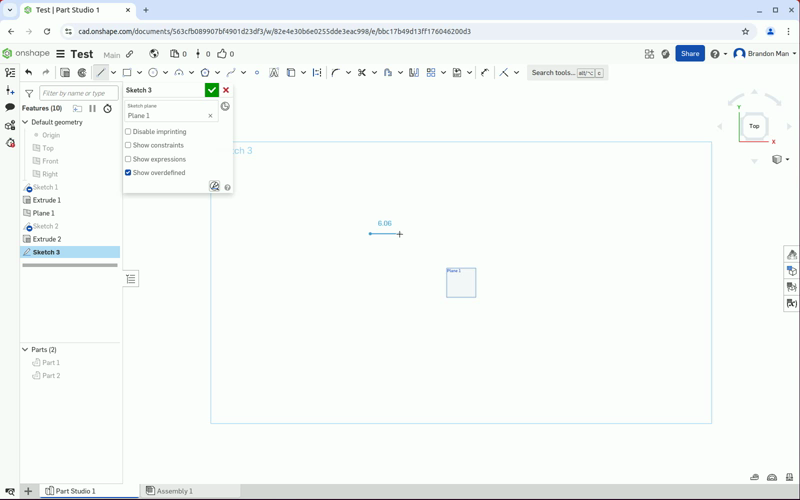
key_up(shift)
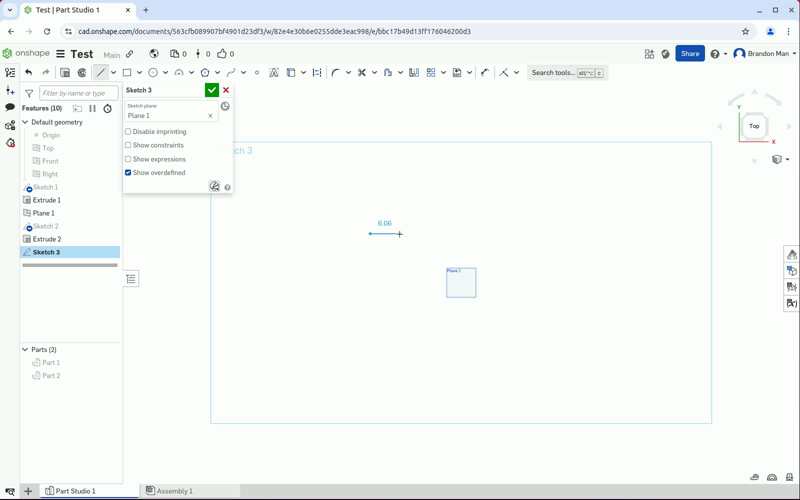
key_down(shift)
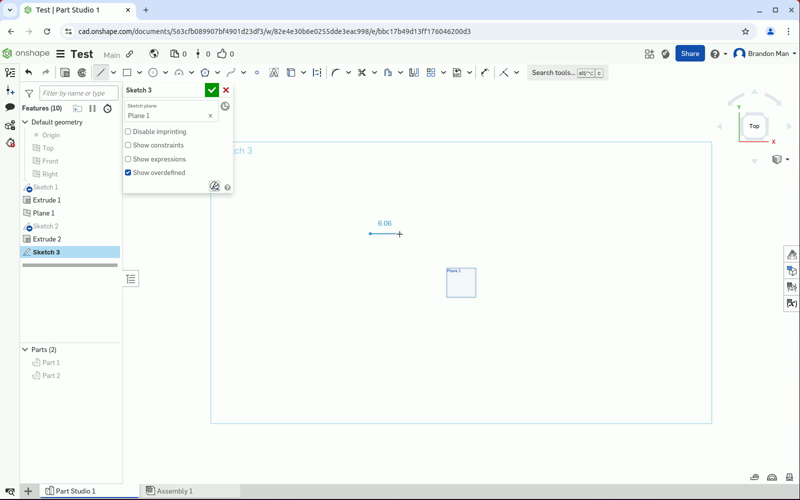
mouse_move(429, 233)
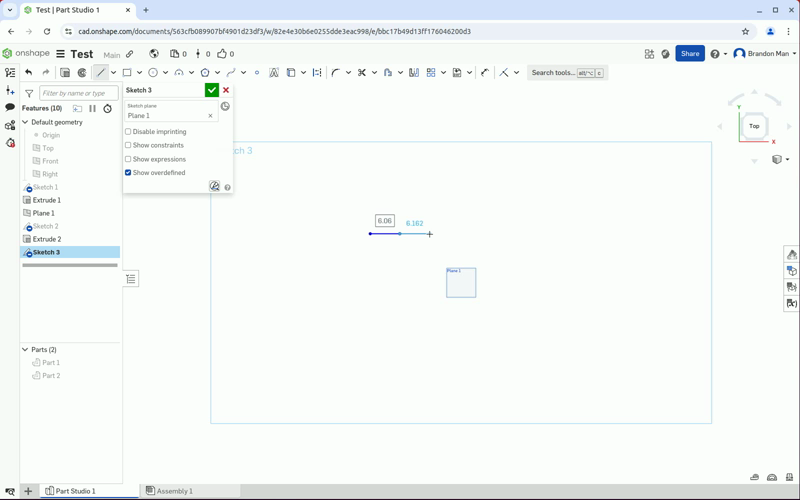
mouse_move(399, 204)
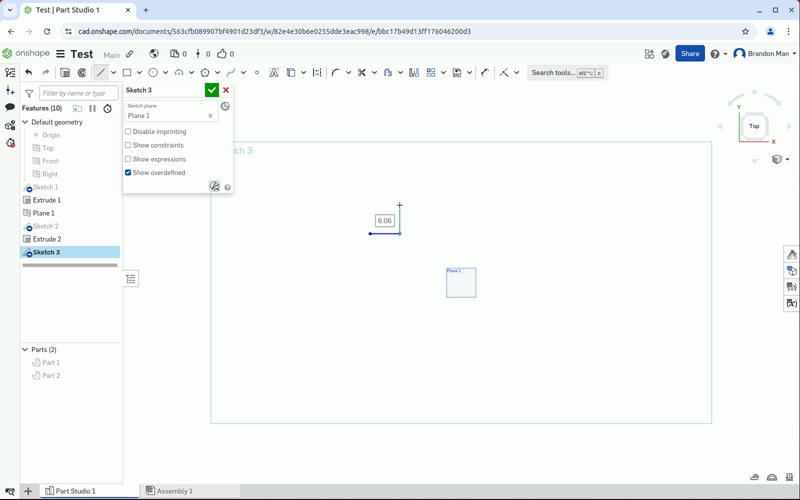
click(399, 204)
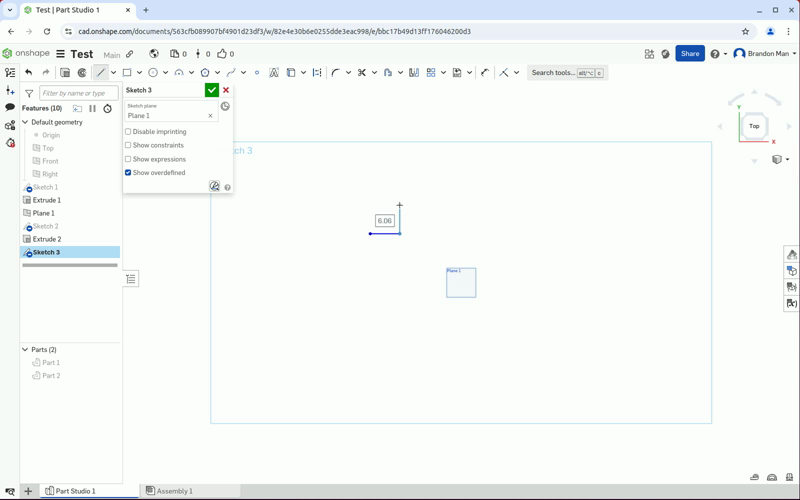
key_up(shift)
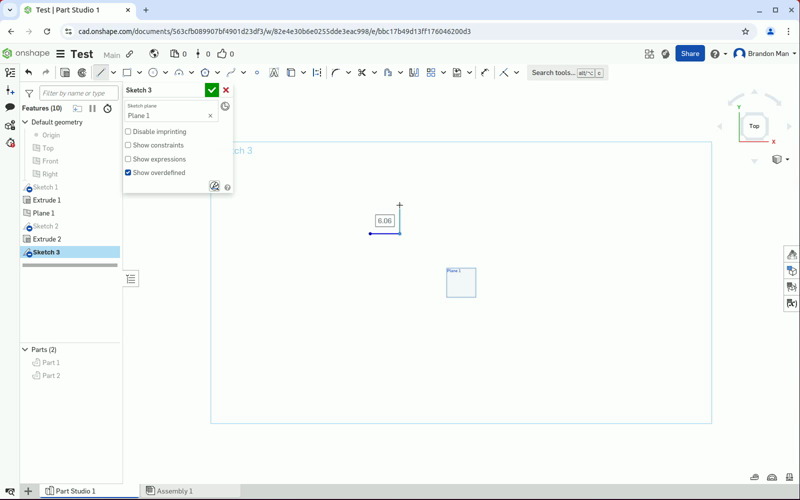
key_down(shift)
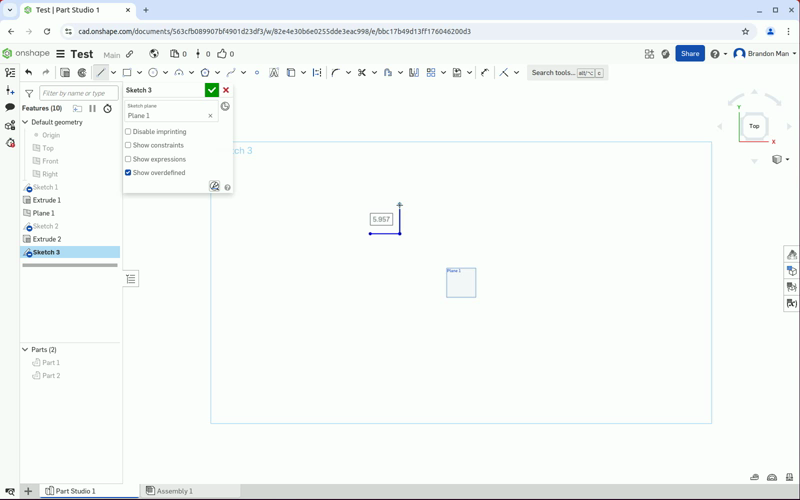
mouse_move(429, 204)
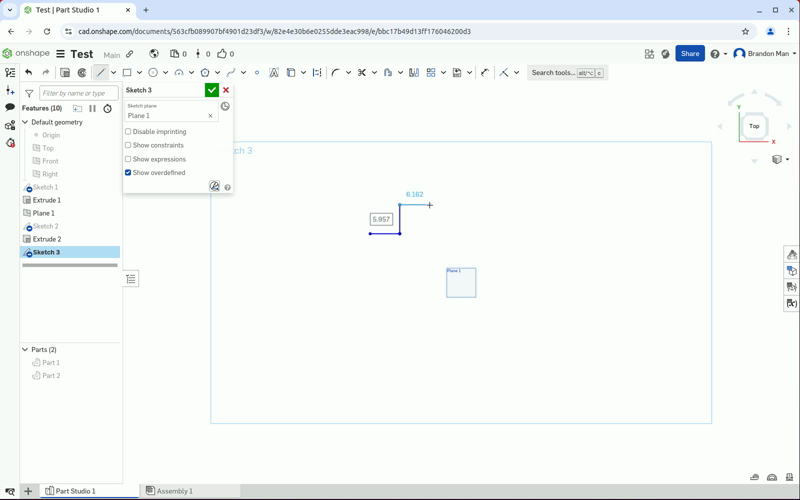
mouse_move(370, 204)
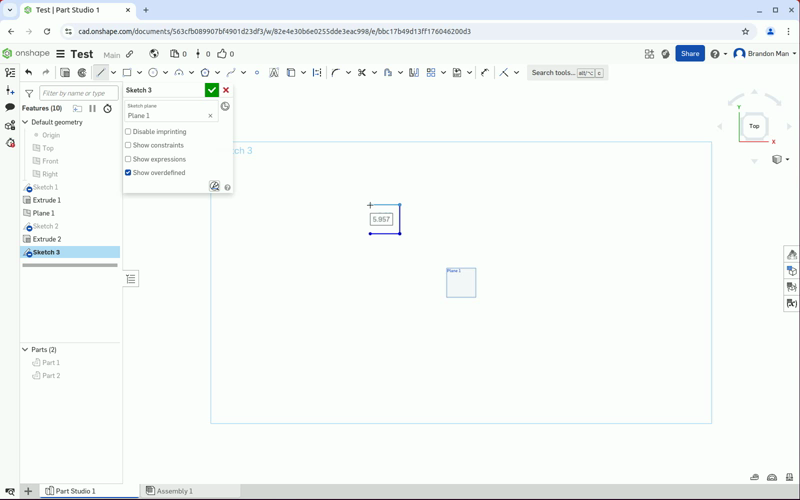
click(370, 204)
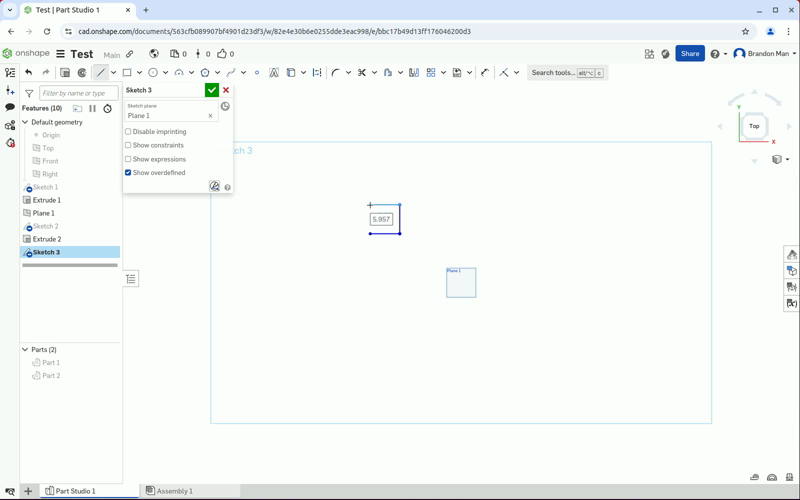
key_up(shift)
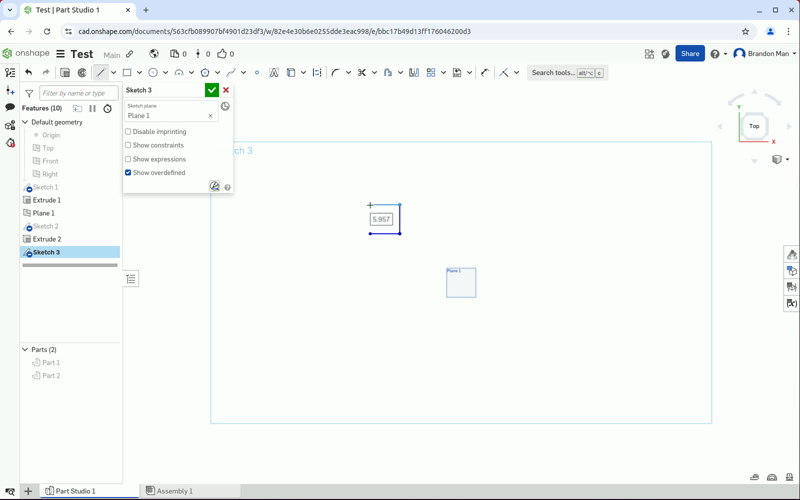
mouse_move(400, 204)
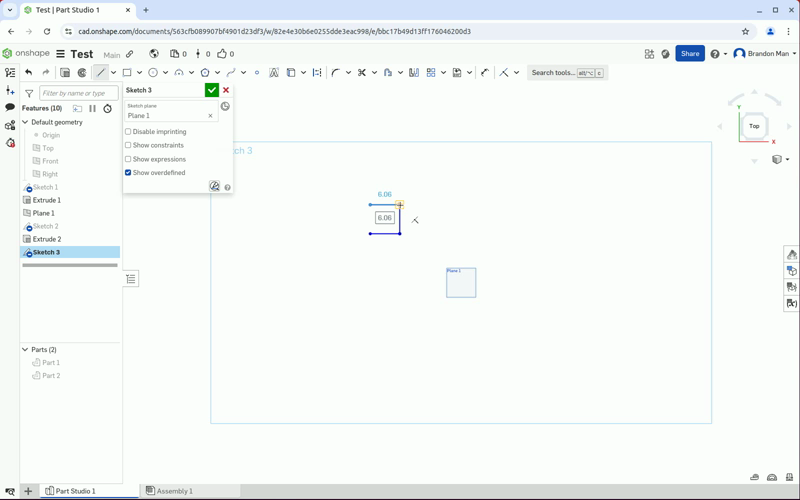
key_down(shift)
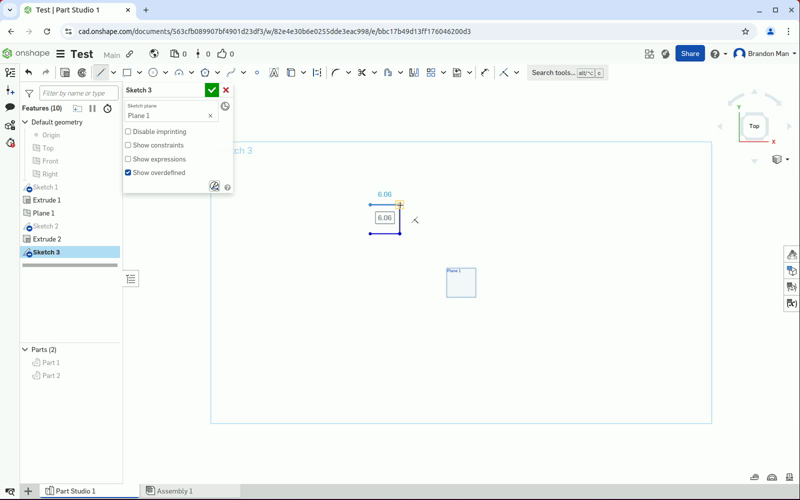
mouse_move(370, 233)
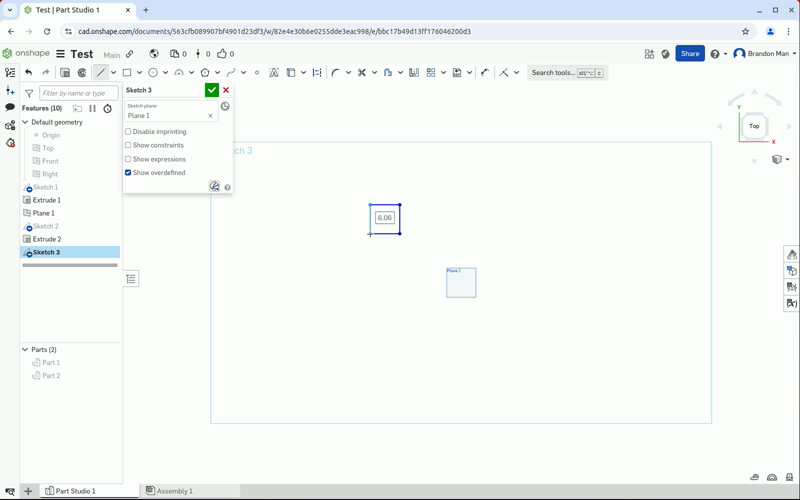
key_up(shift)
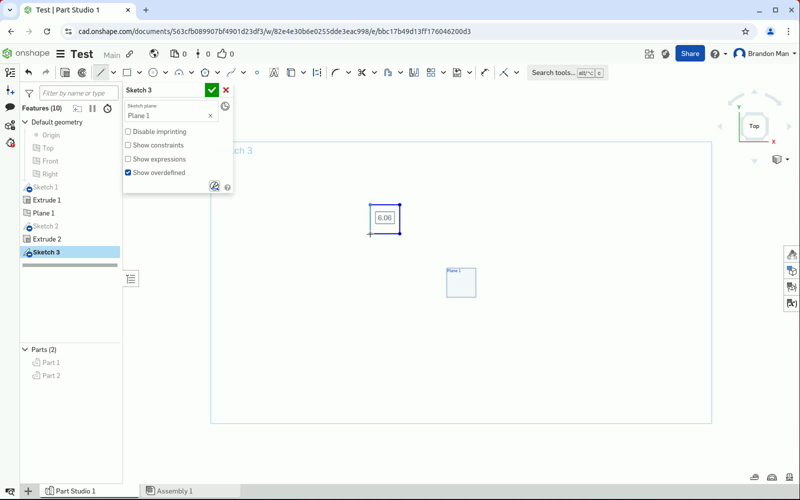
click(370, 233)
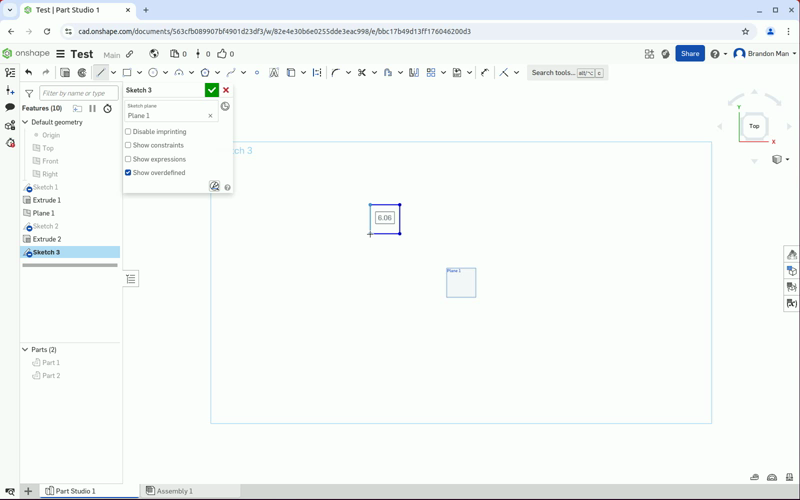
key(esc)
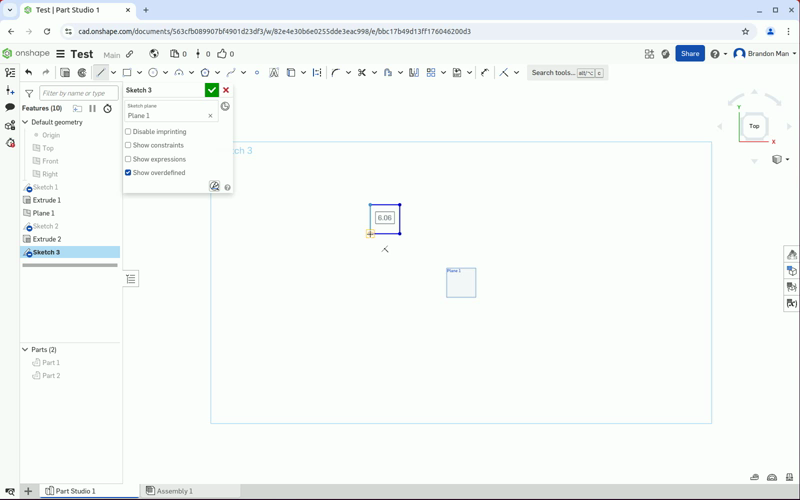
mouse_move(395, 225)
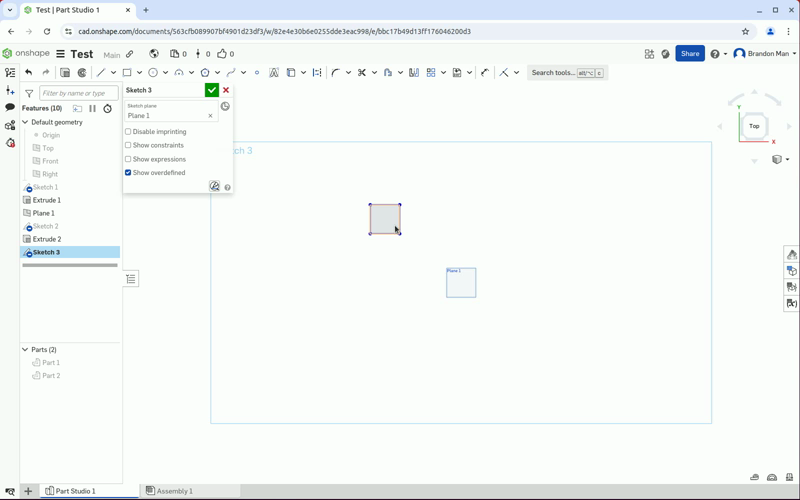
scroll(6)
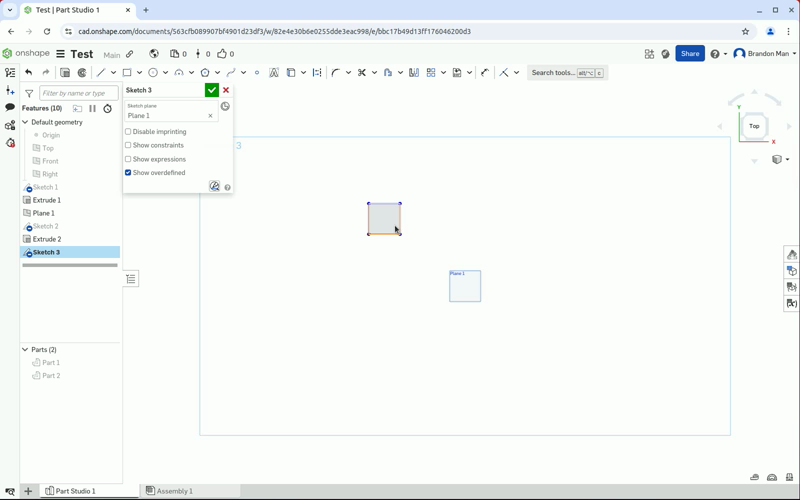
scroll(6)
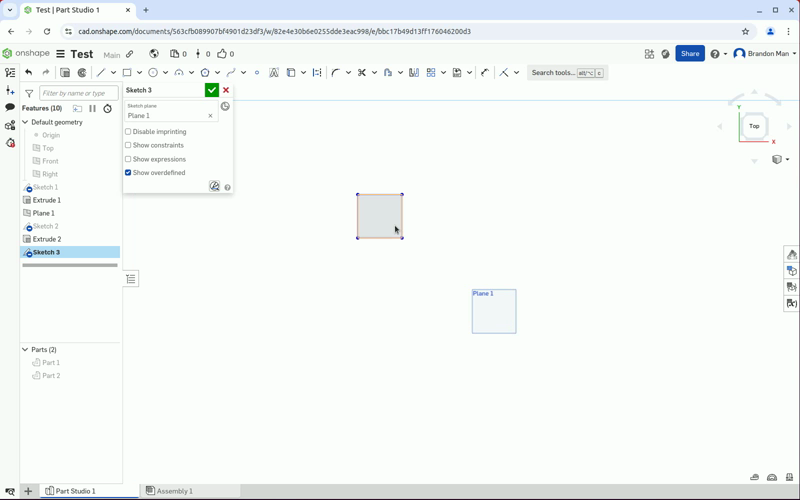
scroll(6)
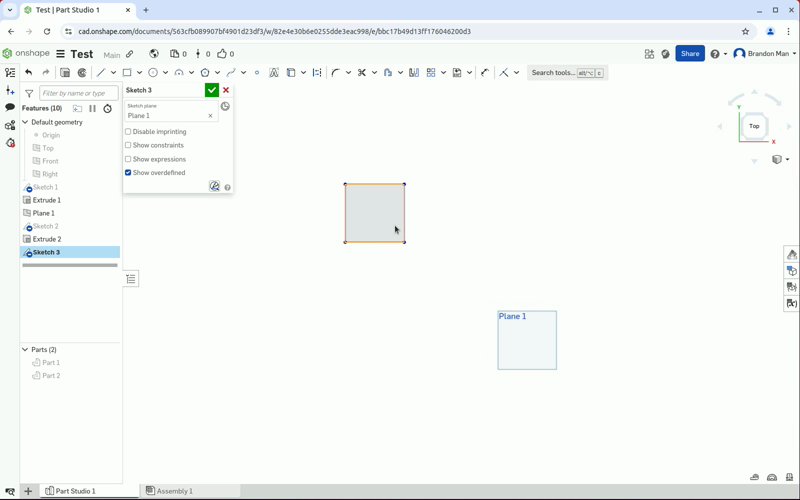
scroll(6)
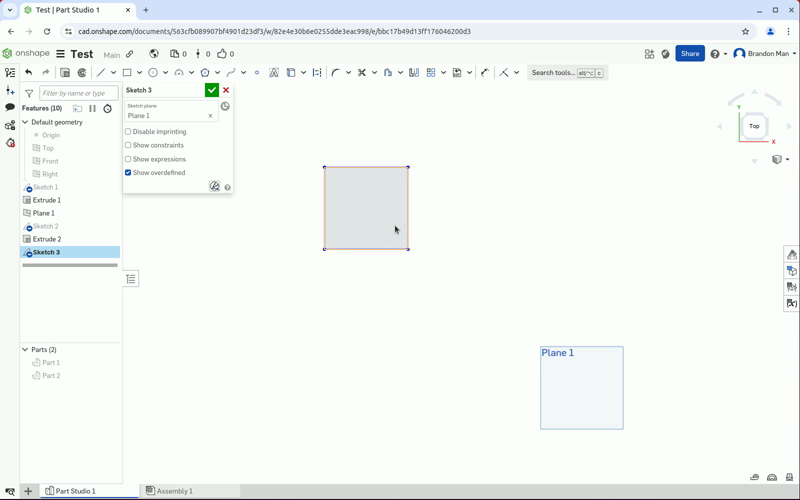
scroll(6)
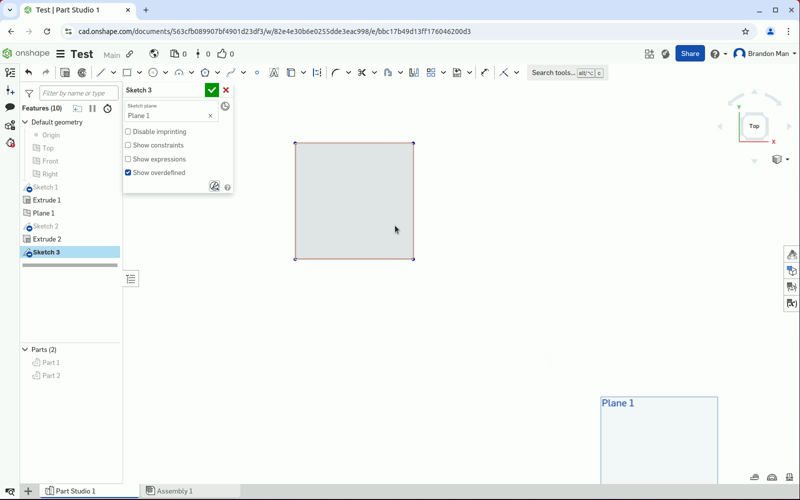
scroll(6)
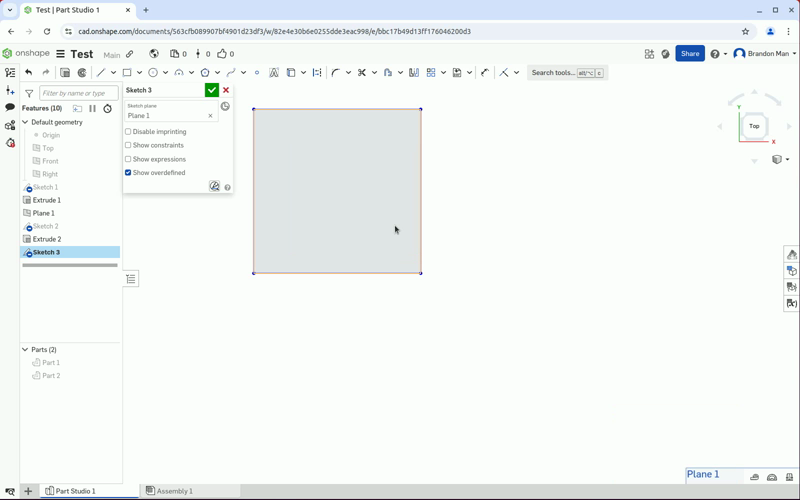
scroll(6)
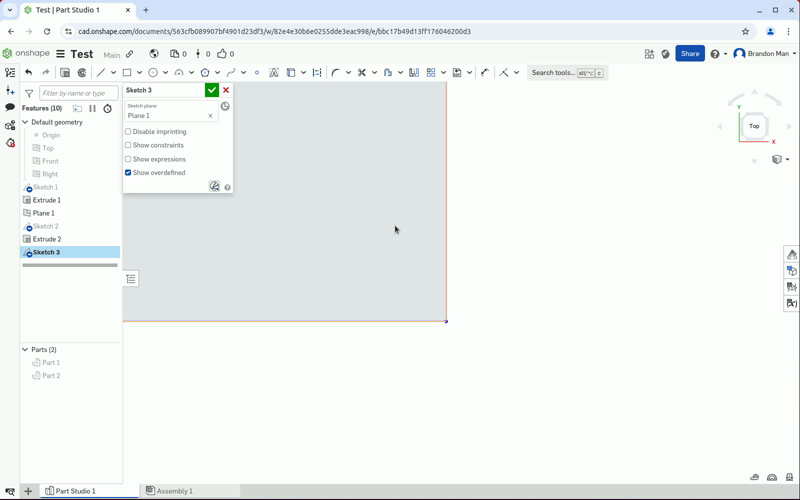
click(395, 225)
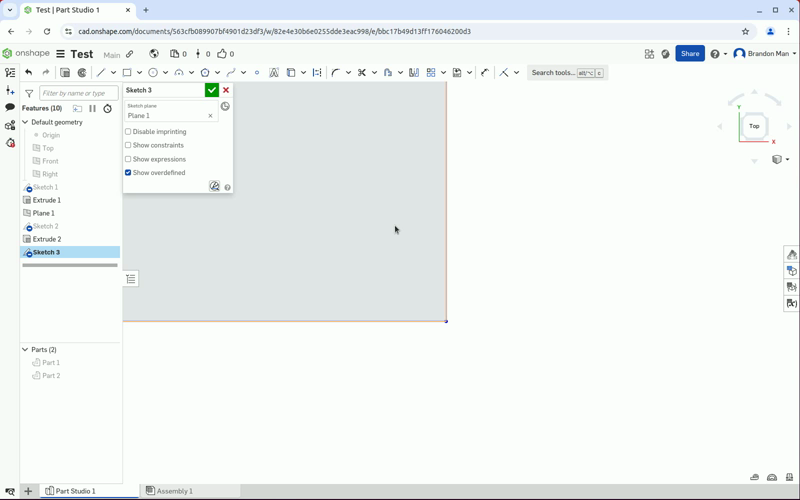
scroll(-6)
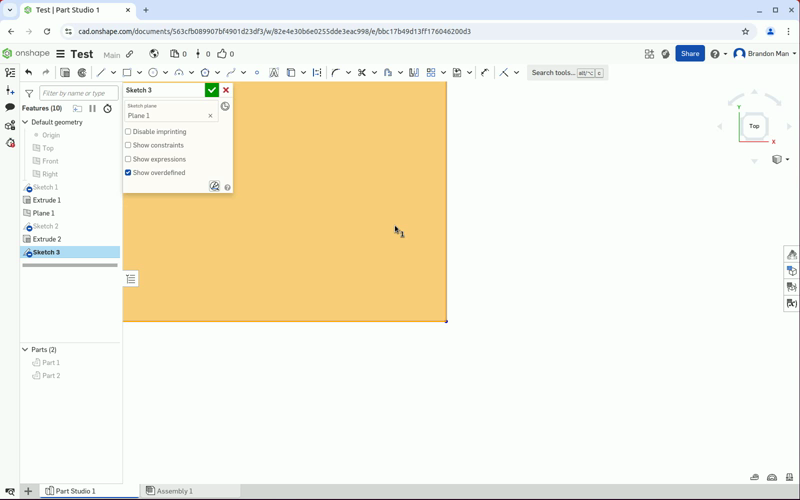
scroll(-6)
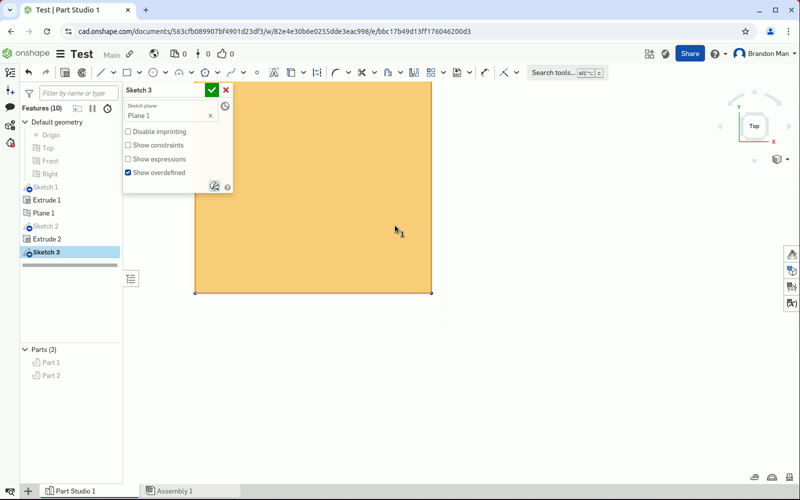
scroll(-6)
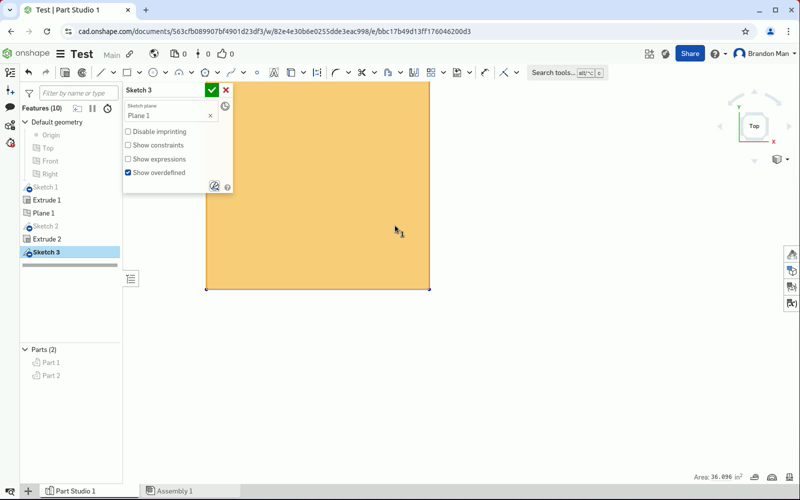
scroll(-6)
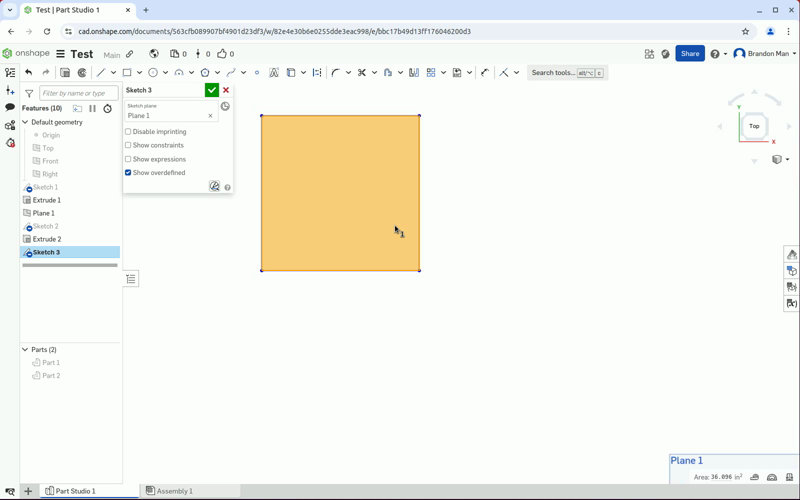
scroll(-6)
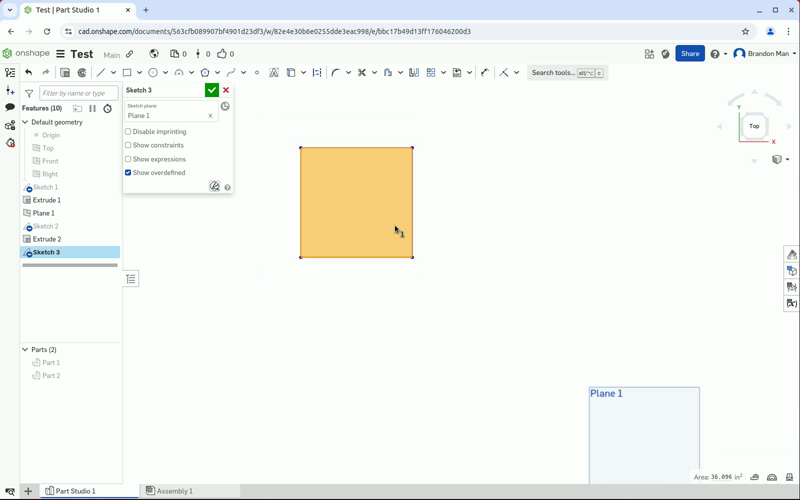
scroll(-6)
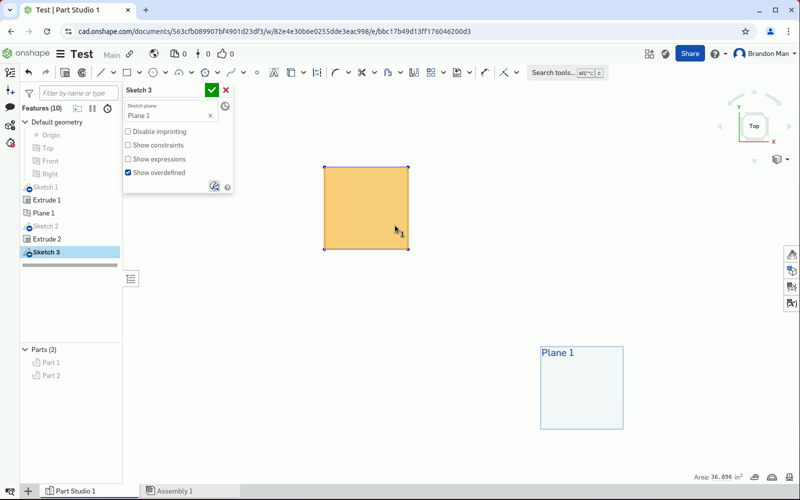
scroll(-6)
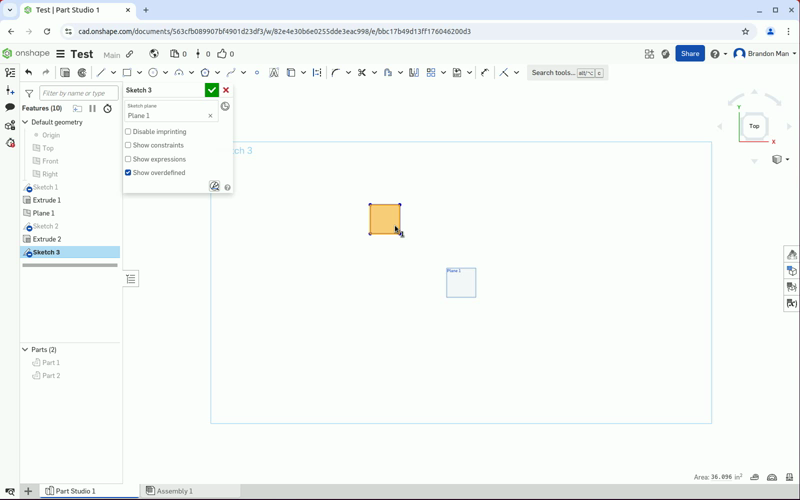
mouse_move(73, 352)
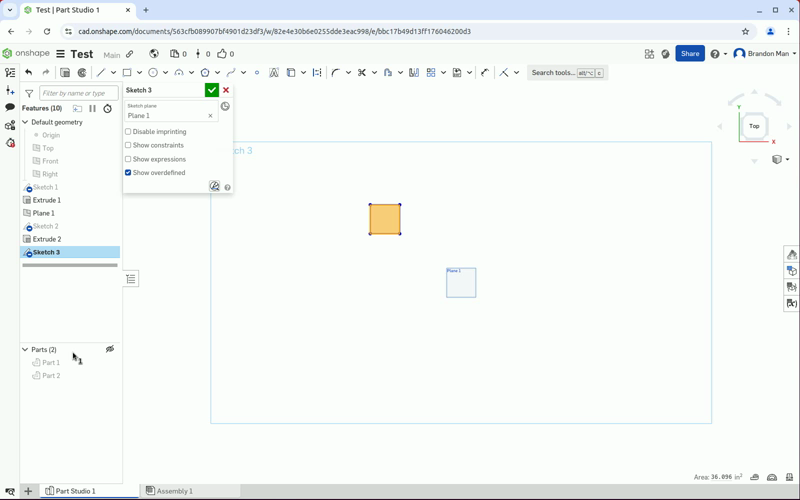
key(shift+y)
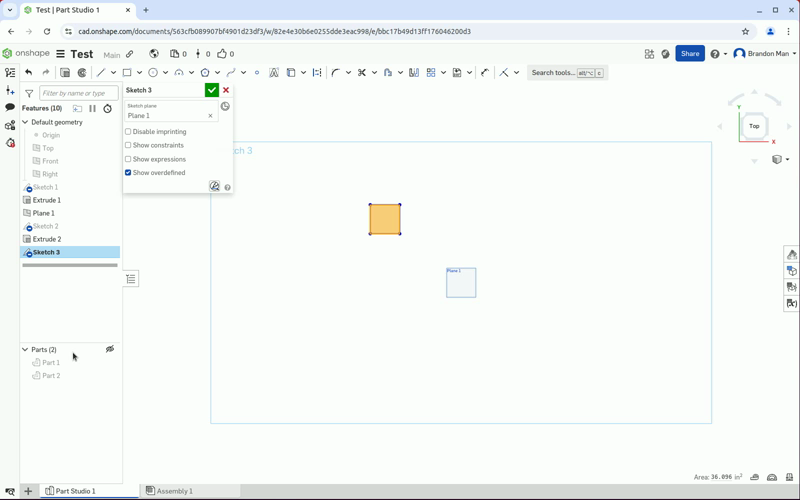
key(shift+e)
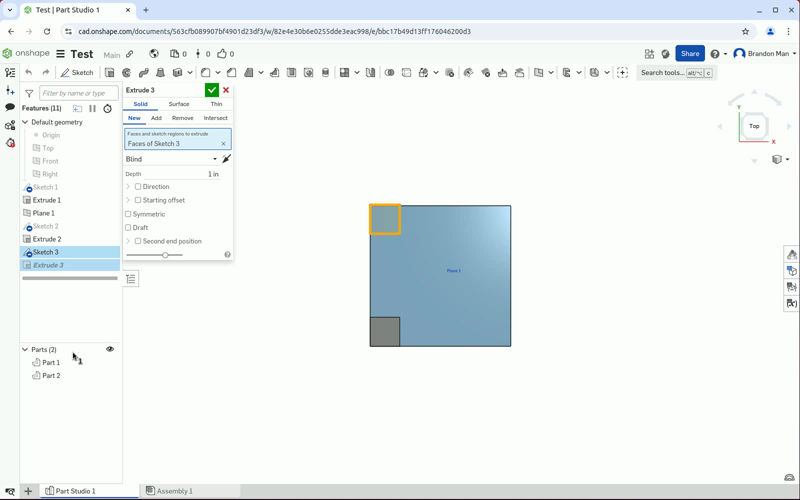
mouse_move(143, 106)
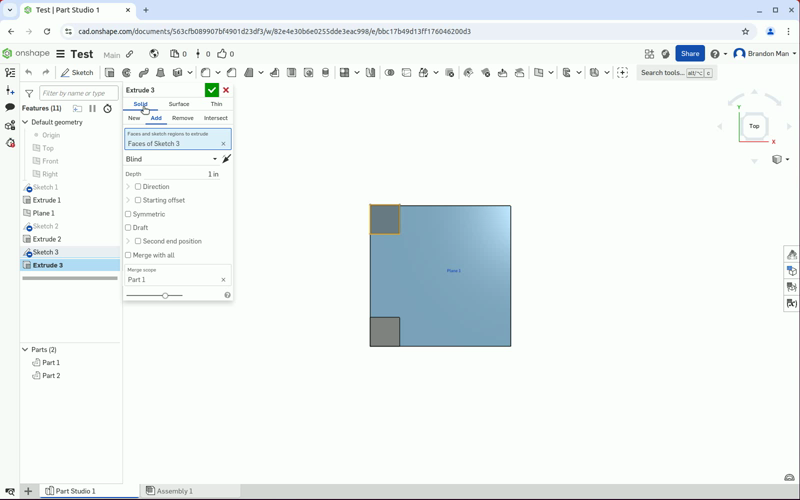
click(143, 106)
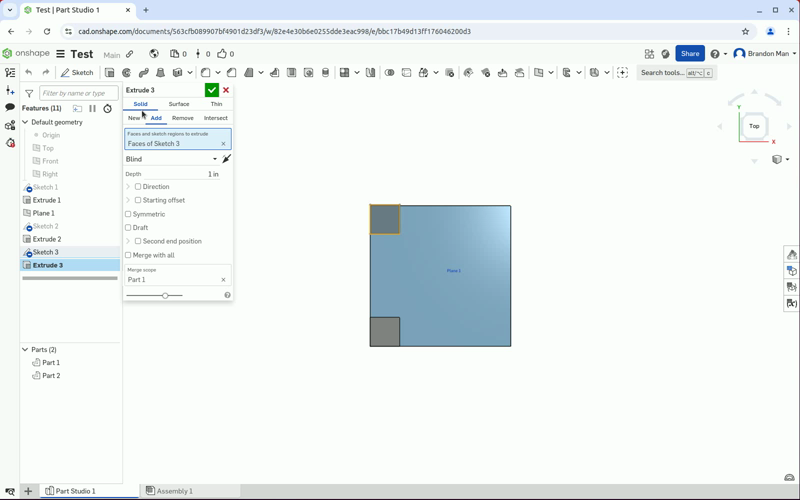
mouse_move(137, 120)
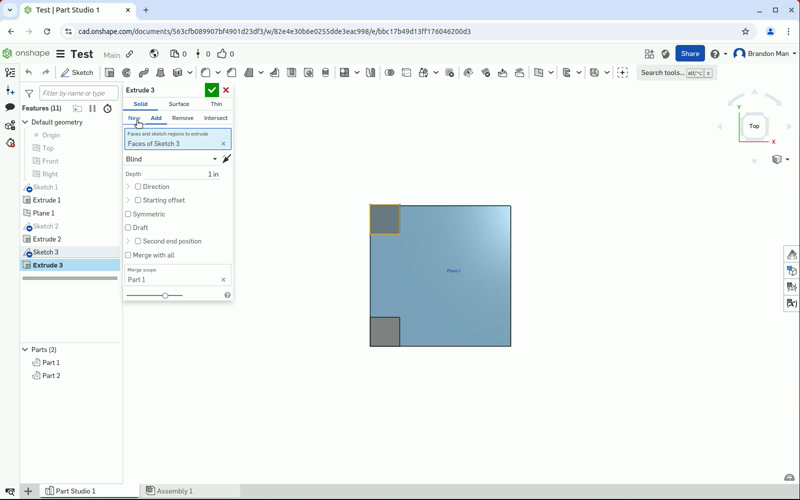
click(137, 120)
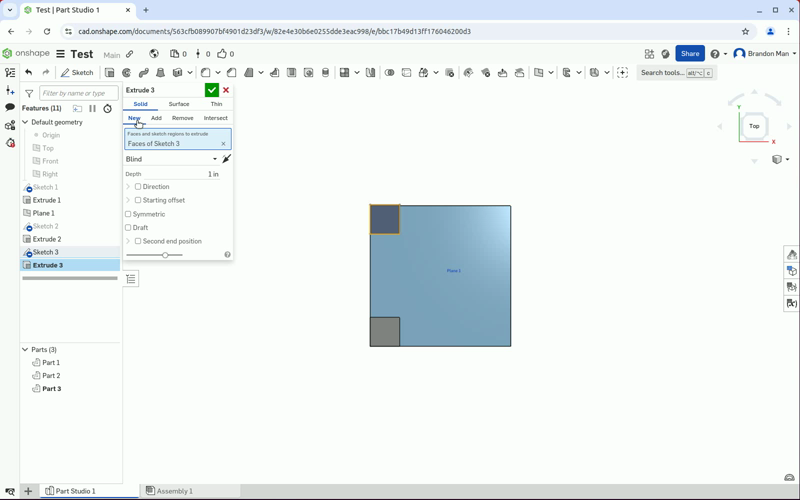
key(tab, 4)
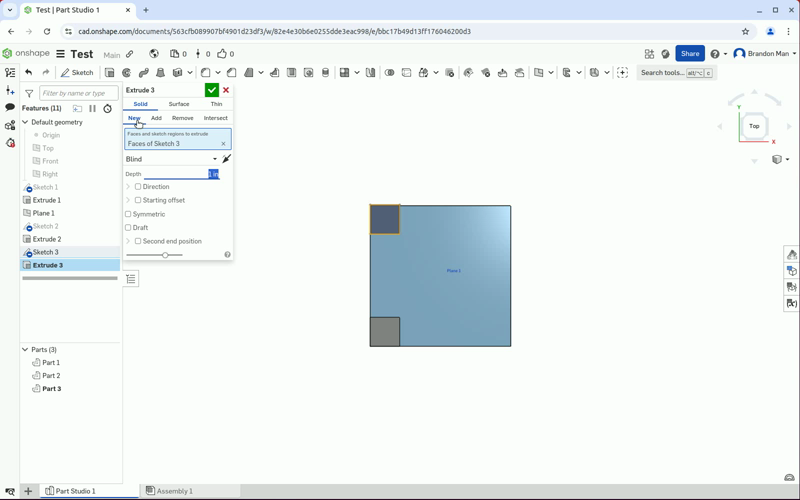
text(14.443)
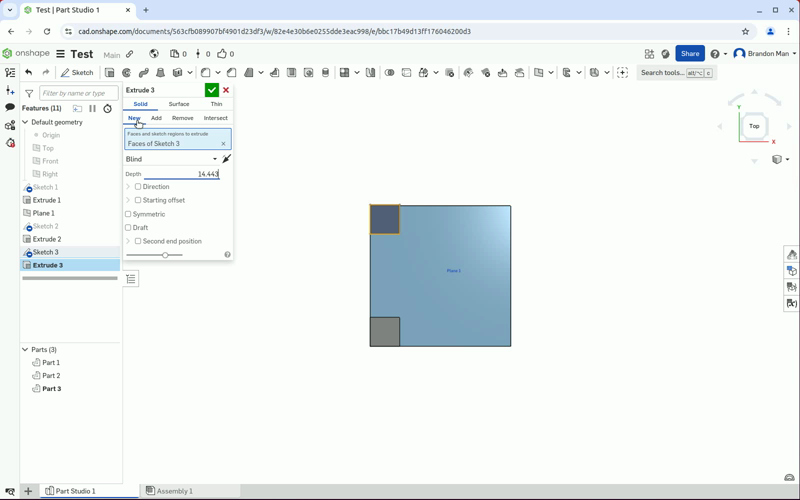
key(enter)
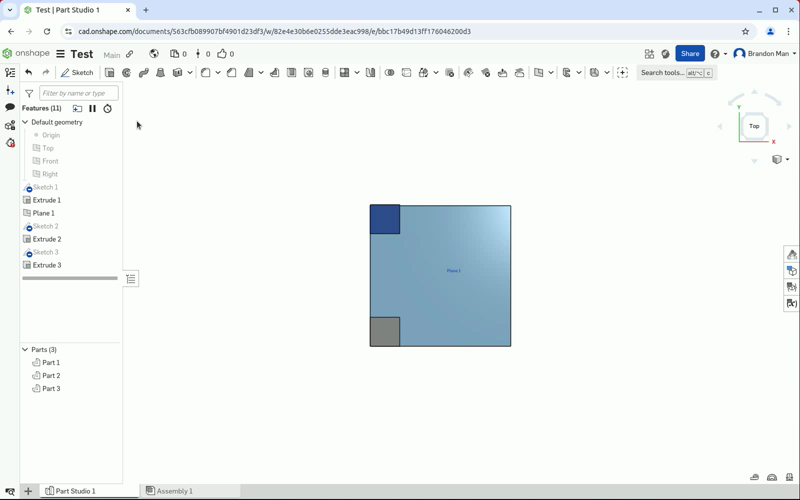
key(shift+h)
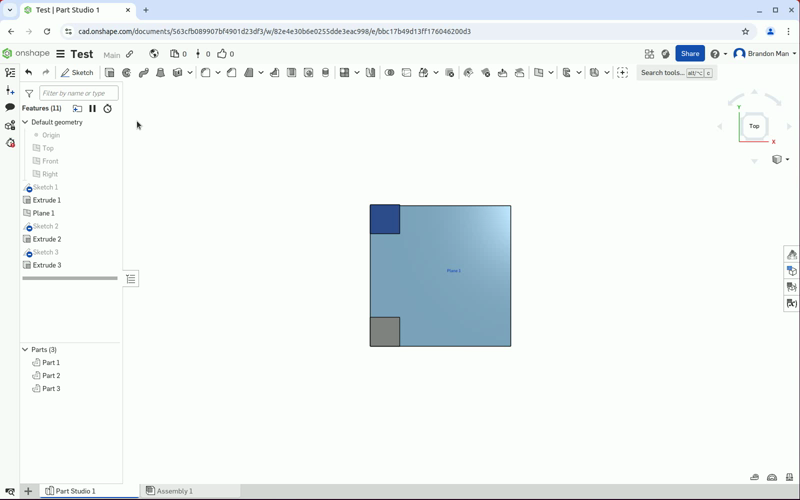
key(shift+h)
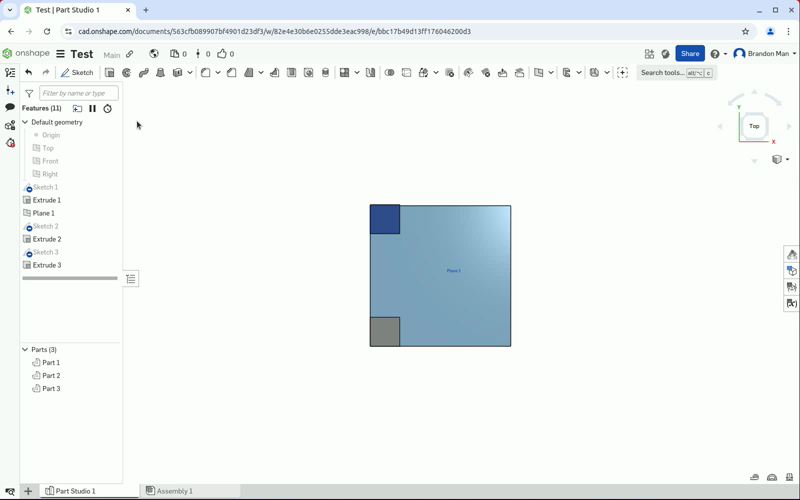
mouse_move(73, 189)
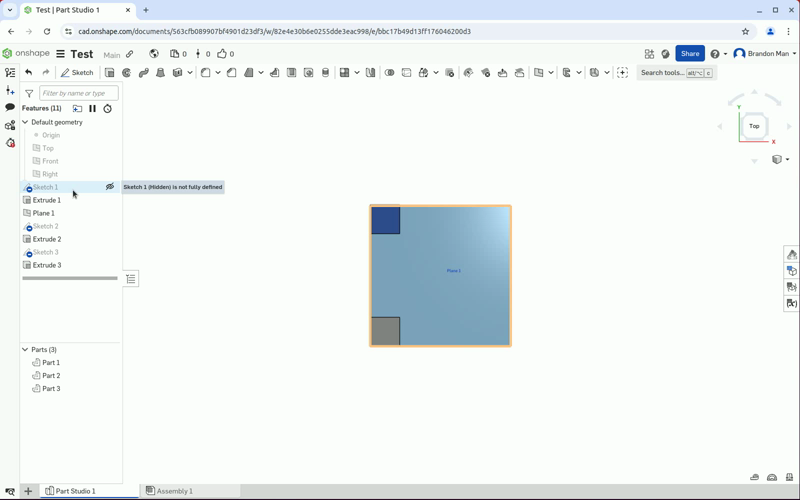
click(73, 189)
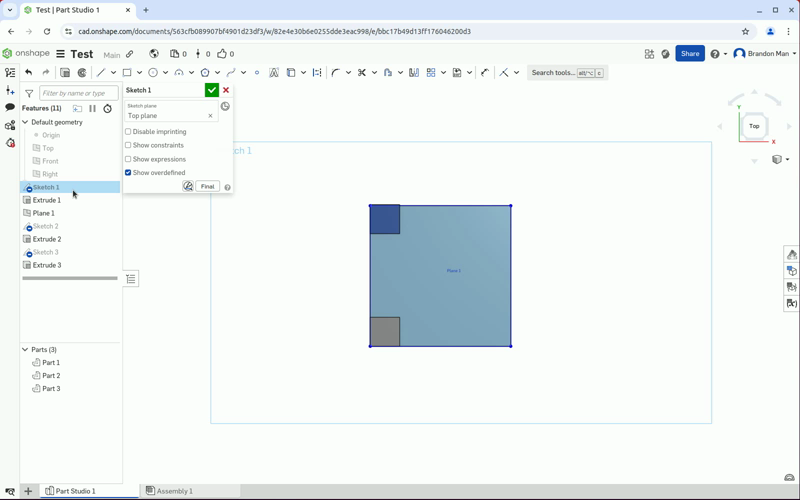
mouse_move(229, 92)
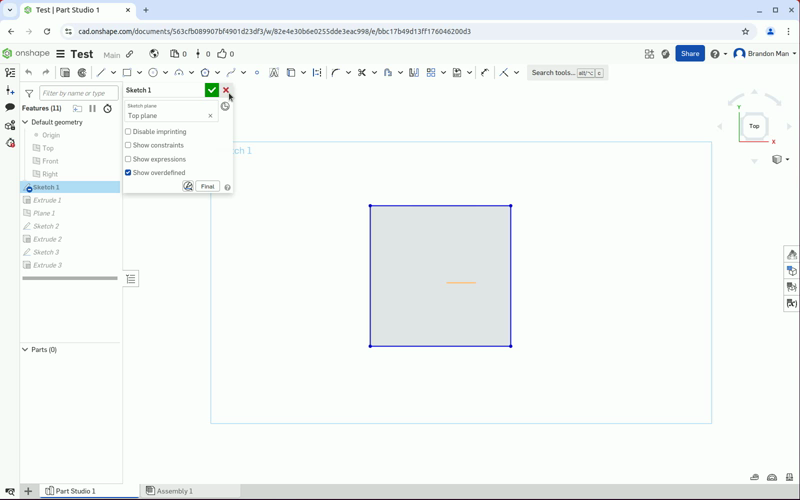
click(229, 92)
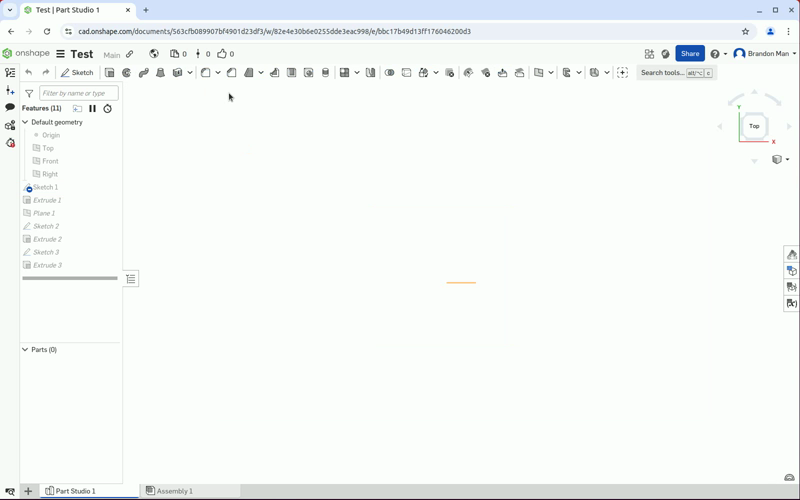
key(shift+s)
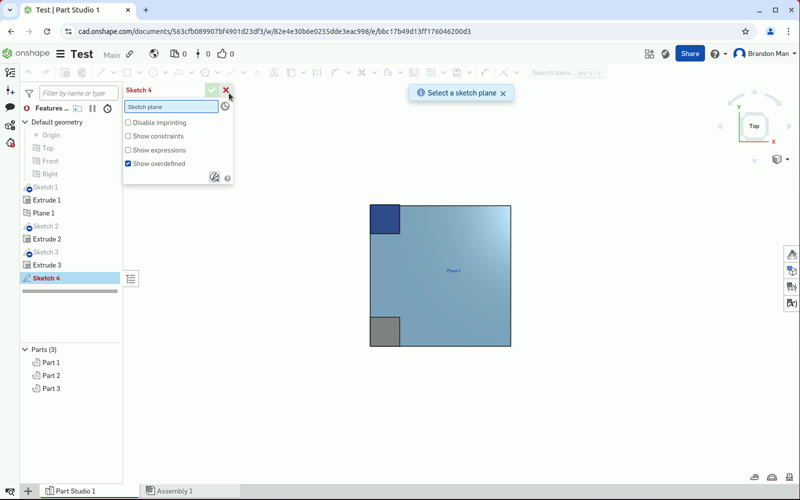
mouse_move(73, 215)
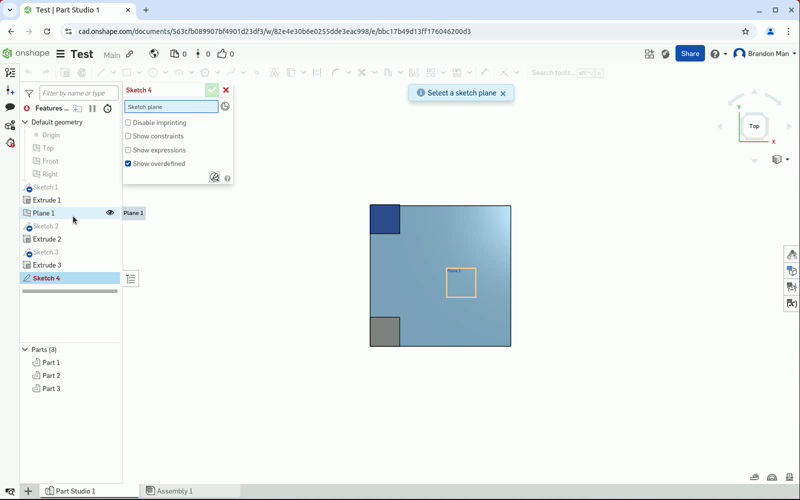
click(73, 215)
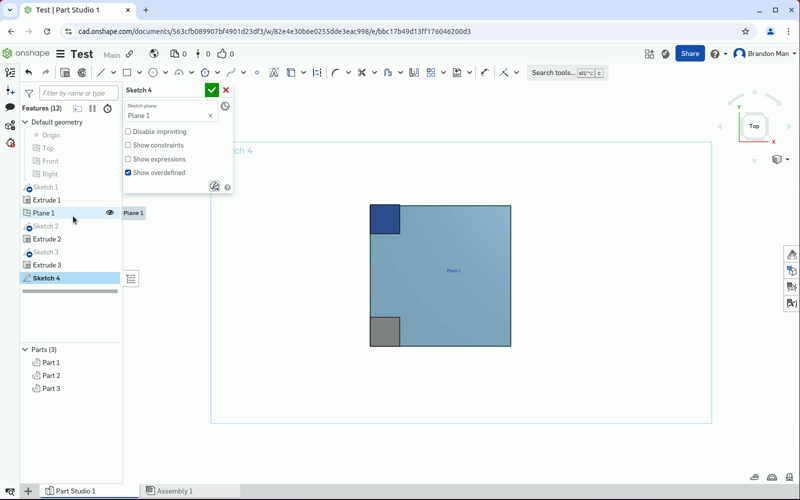
mouse_move(73, 352)
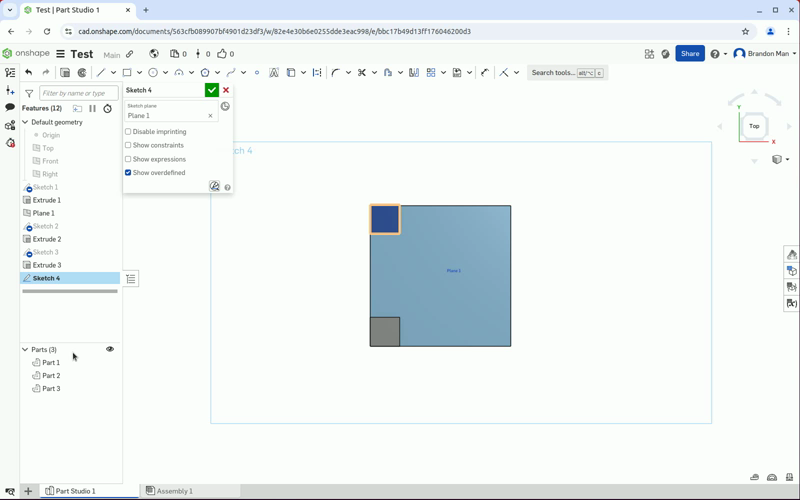
key(y)
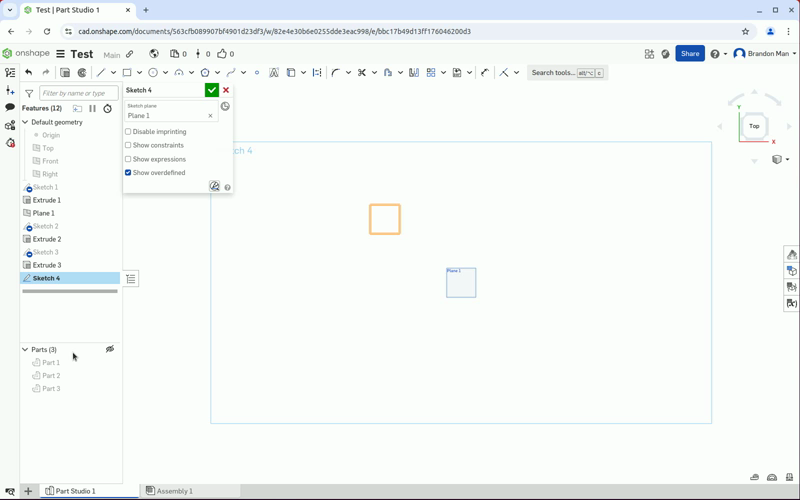
key(l)
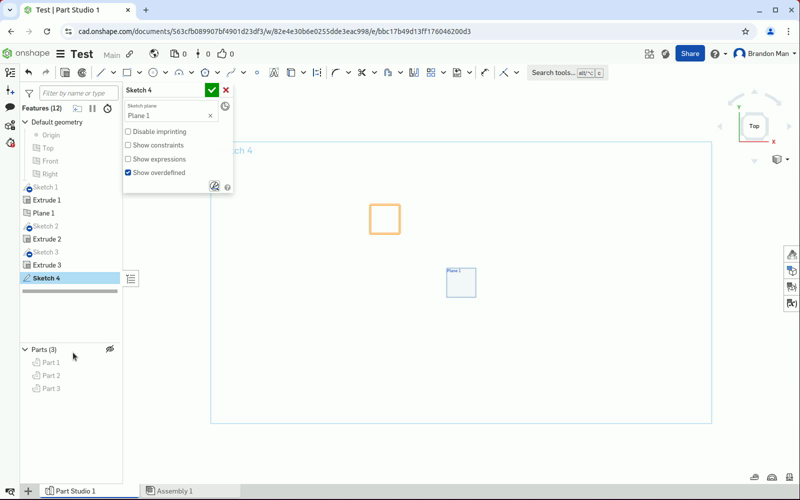
key_down(shift)
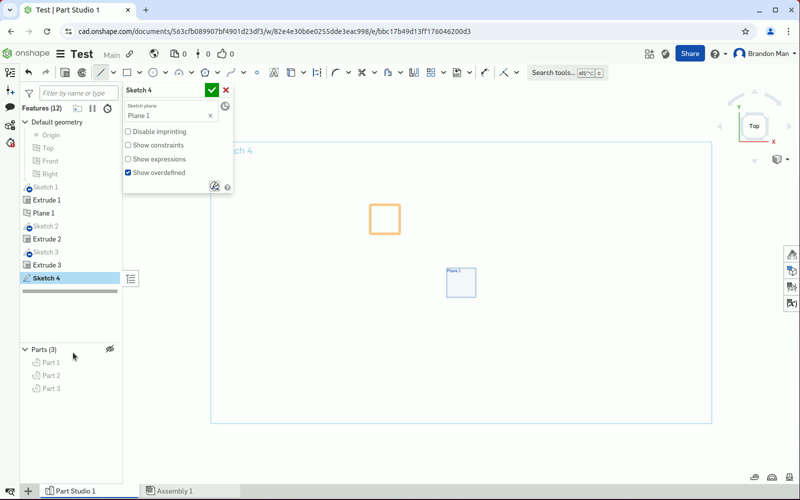
mouse_move(483, 233)
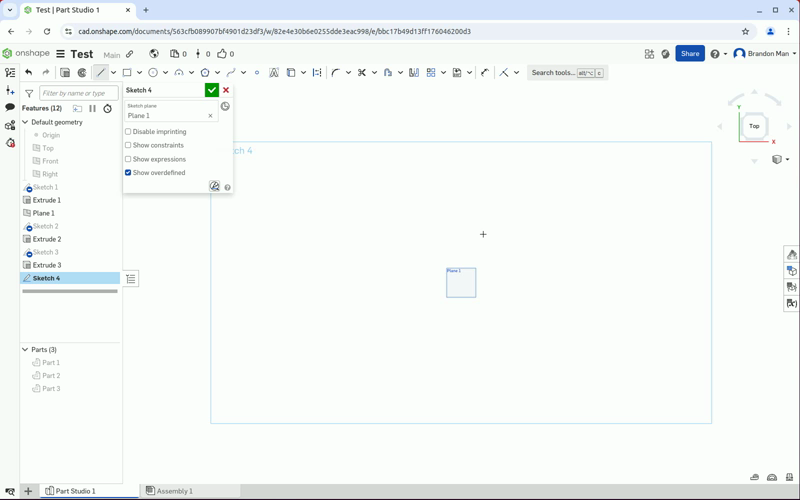
click(483, 233)
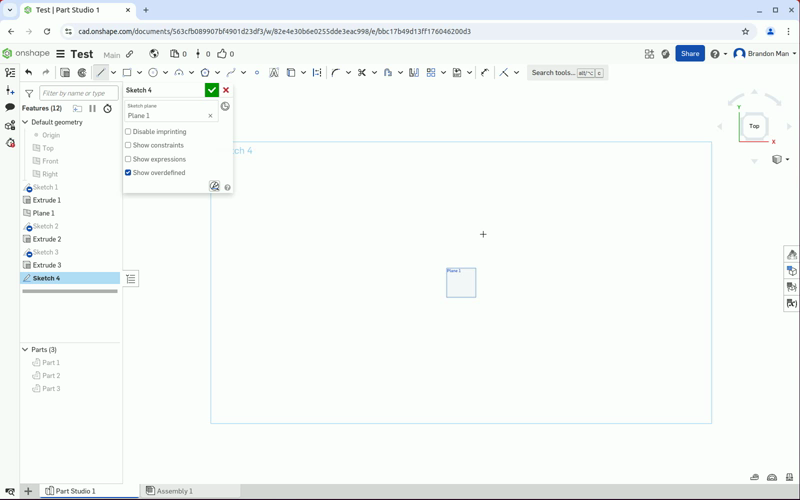
key_up(shift)
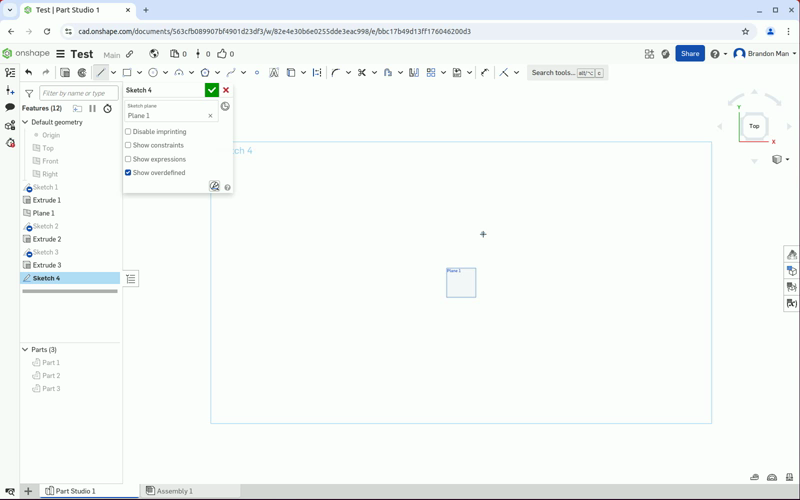
key_down(shift)
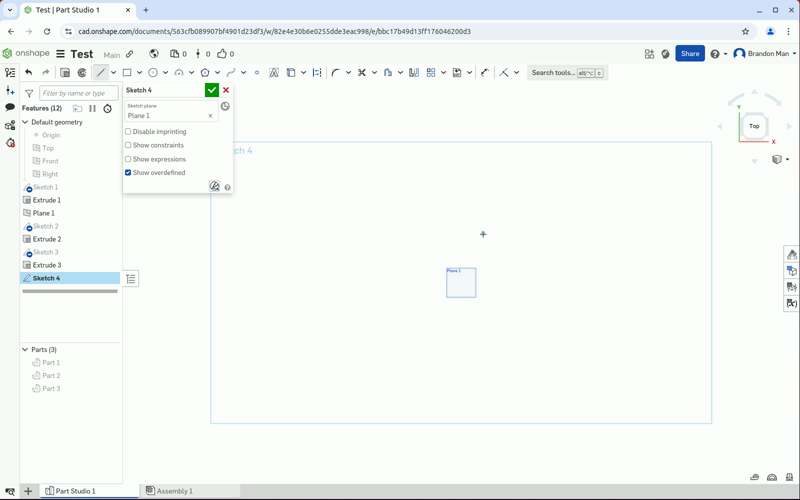
mouse_move(513, 233)
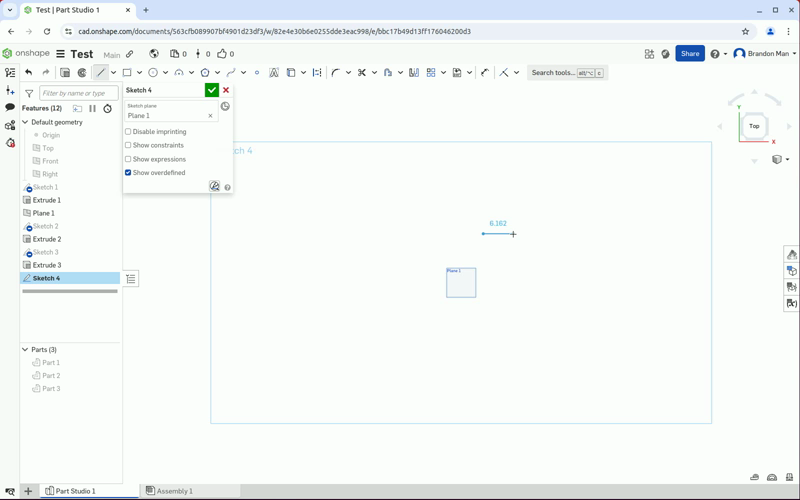
mouse_move(512, 233)
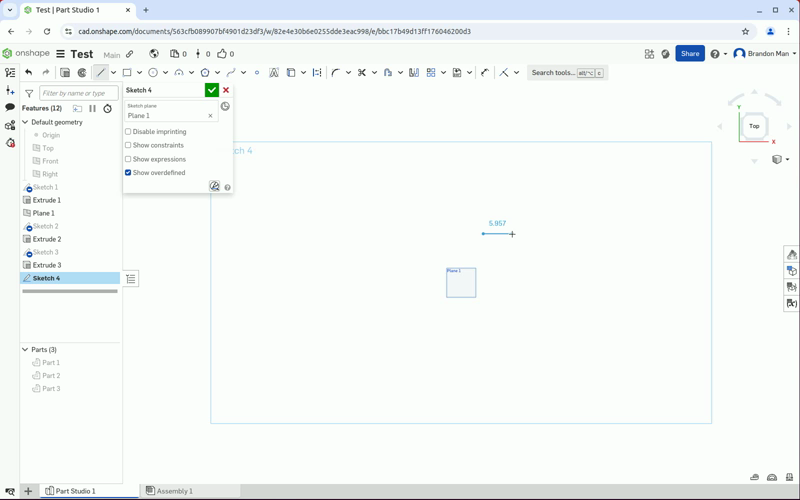
click(512, 233)
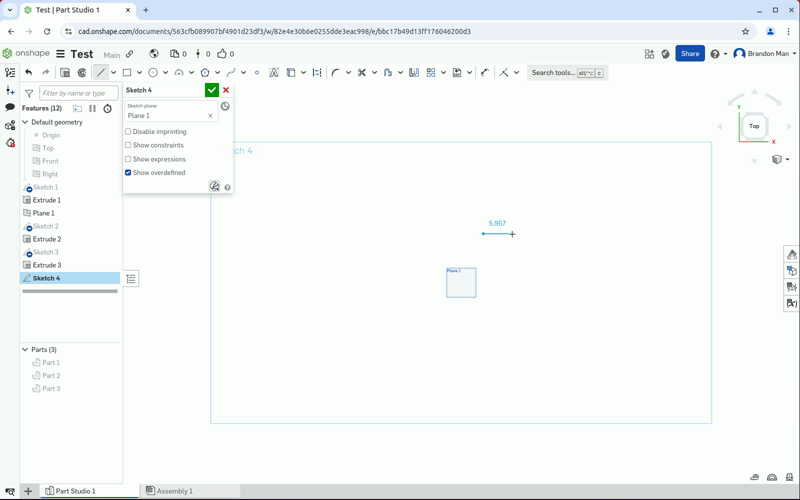
key_up(shift)
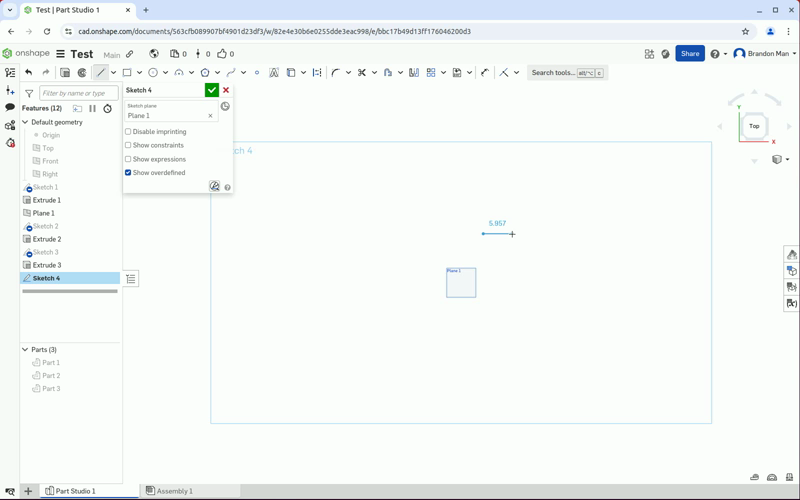
key_down(shift)
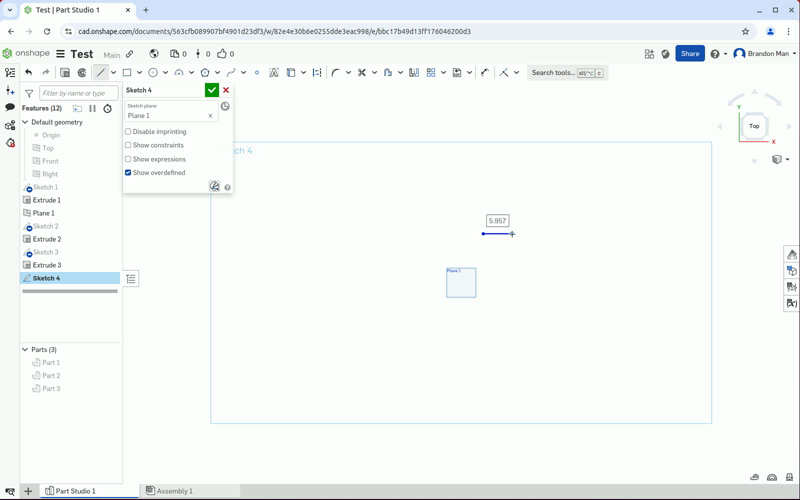
mouse_move(542, 233)
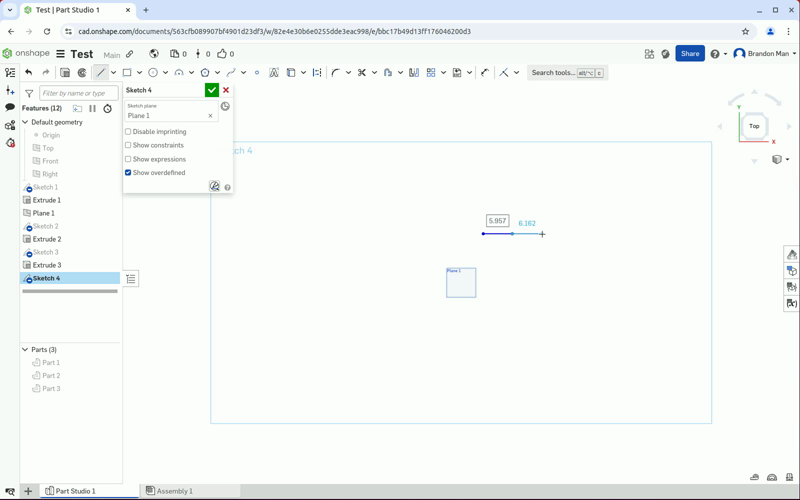
mouse_move(512, 204)
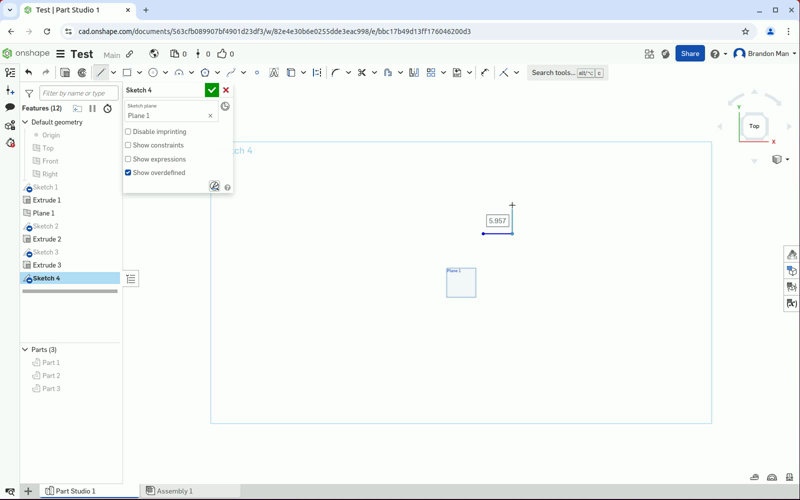
click(512, 204)
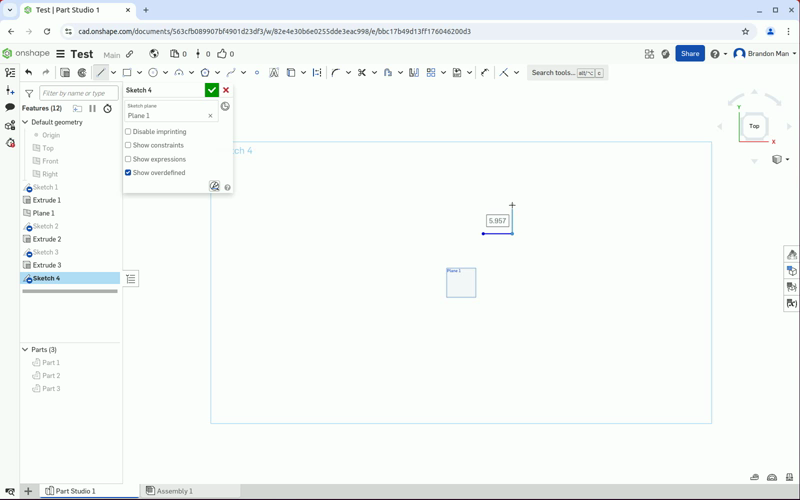
key_up(shift)
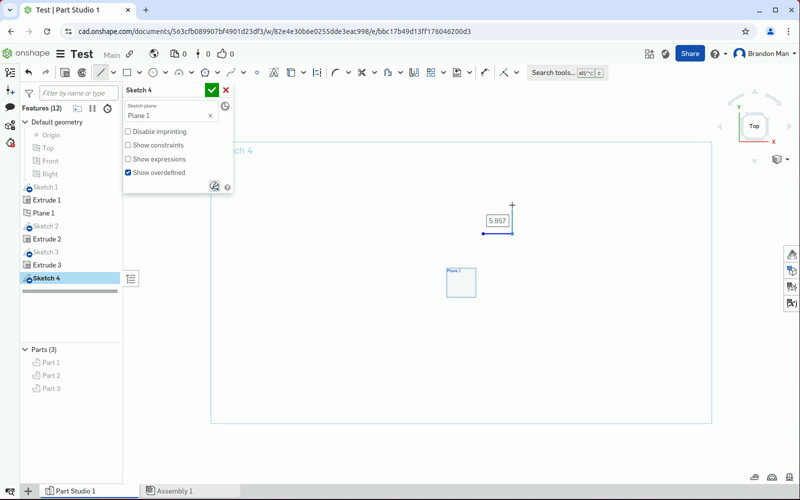
key_down(shift)
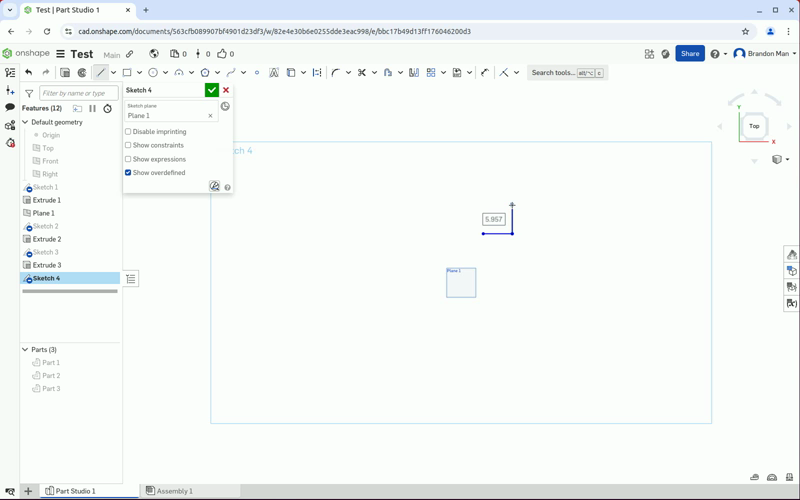
mouse_move(542, 204)
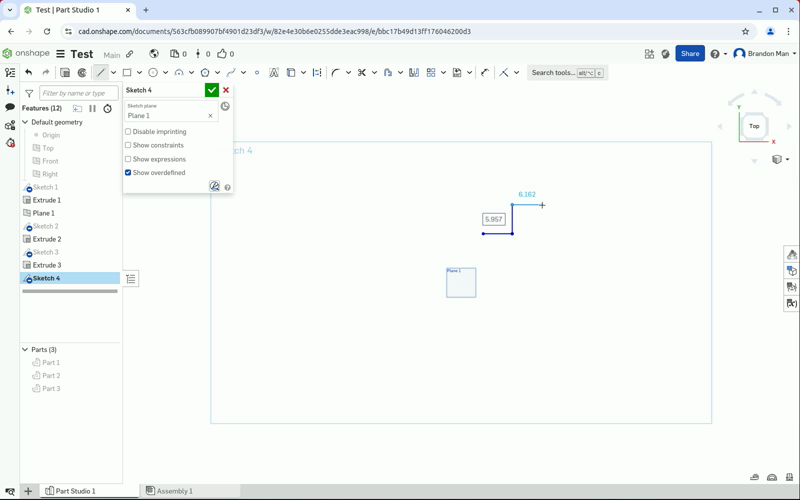
mouse_move(483, 204)
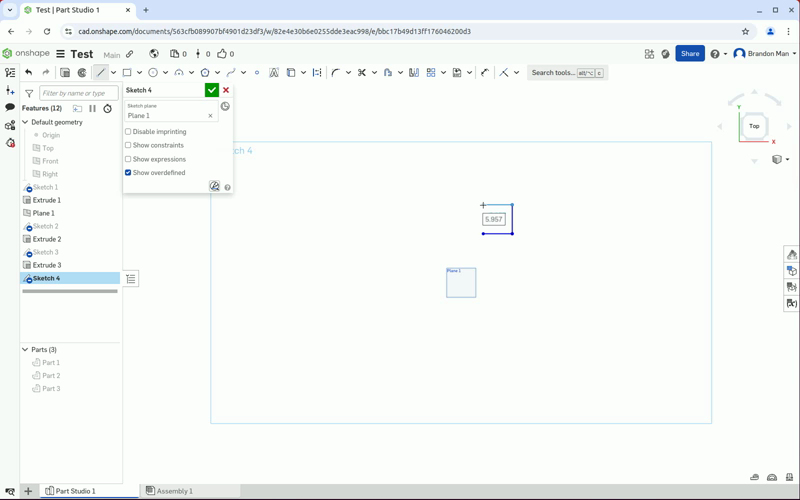
click(483, 204)
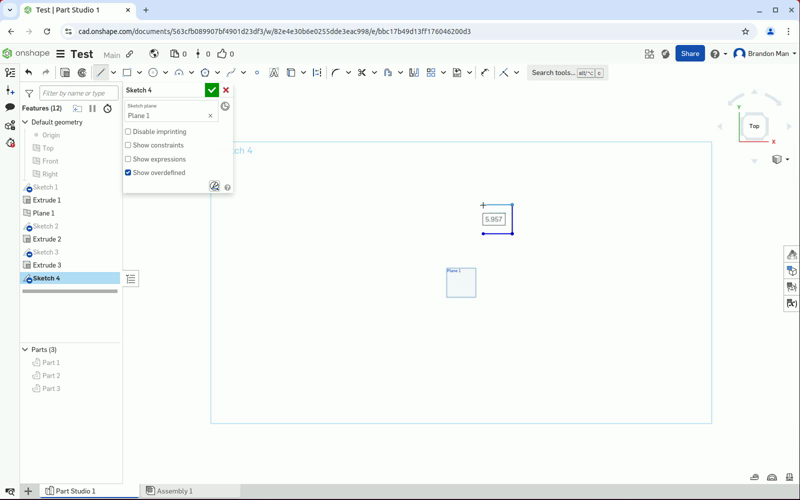
key_up(shift)
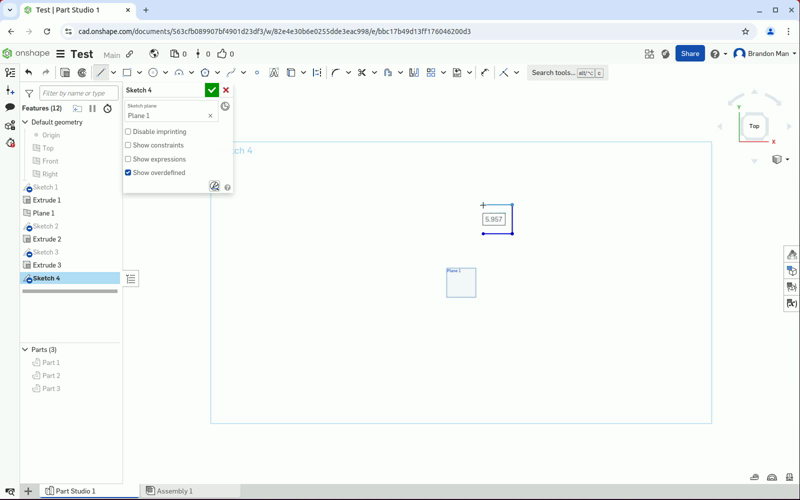
mouse_move(513, 204)
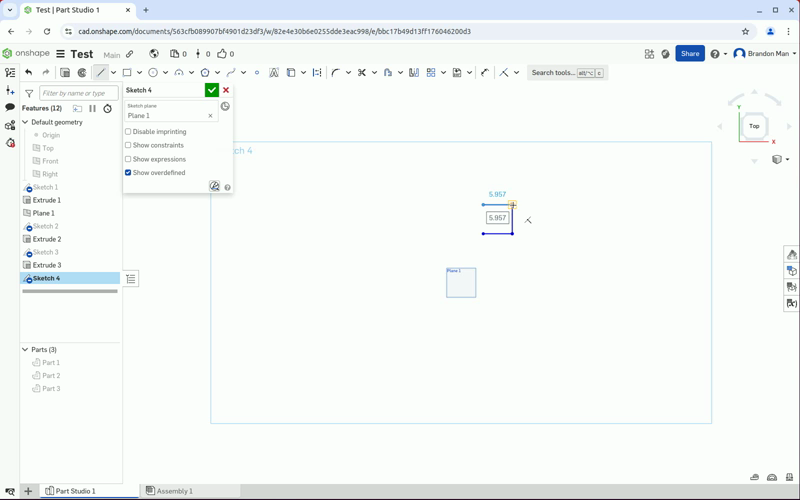
key_down(shift)
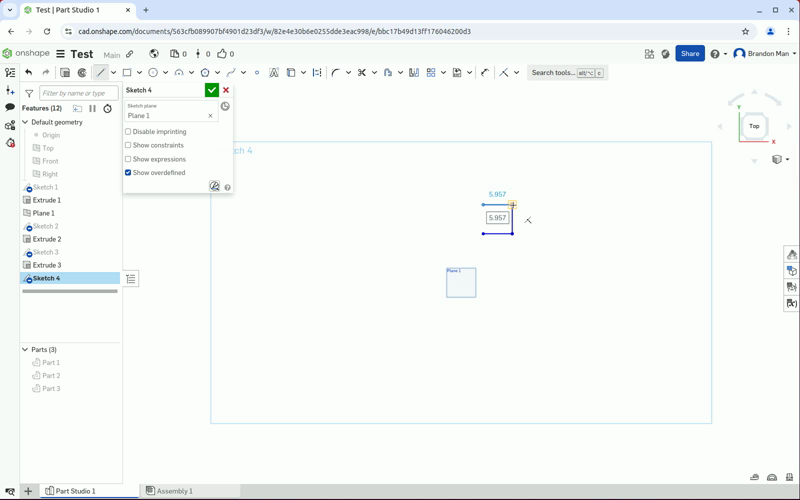
mouse_move(483, 233)
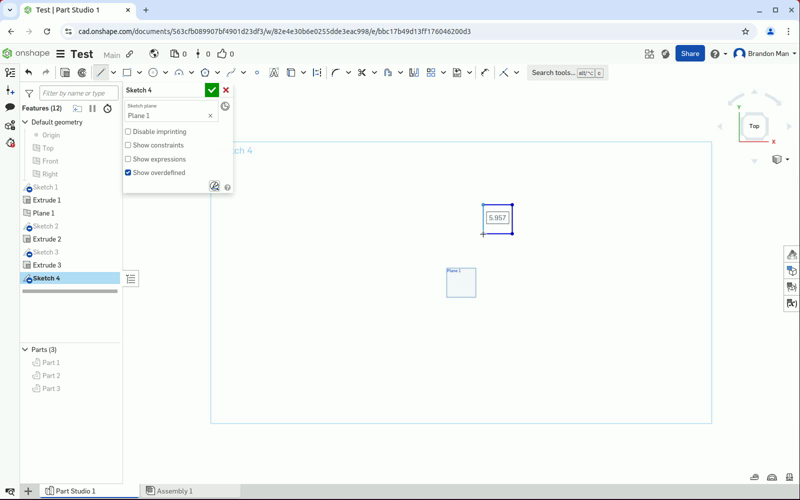
key_up(shift)
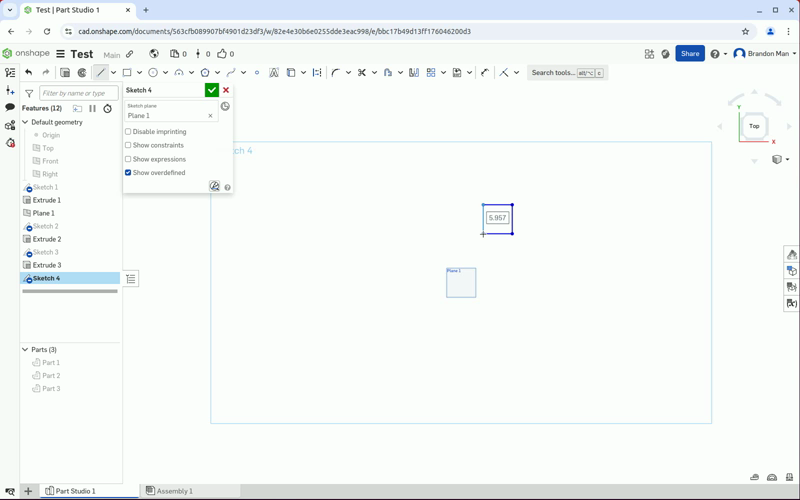
click(483, 233)
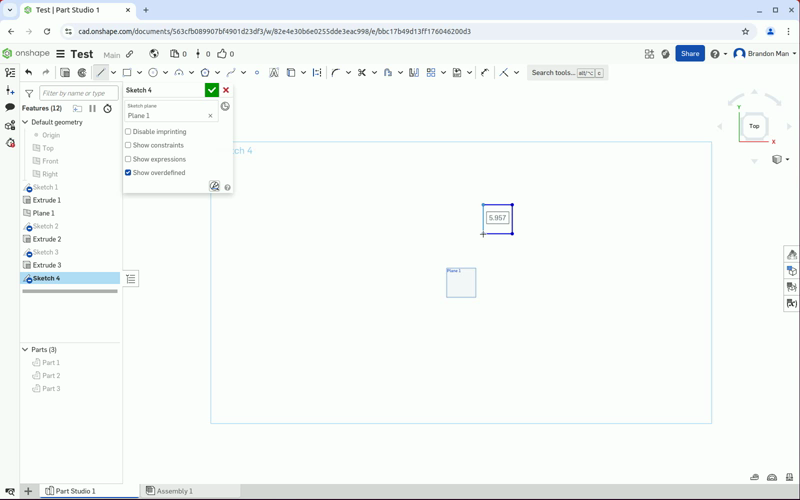
key(esc)
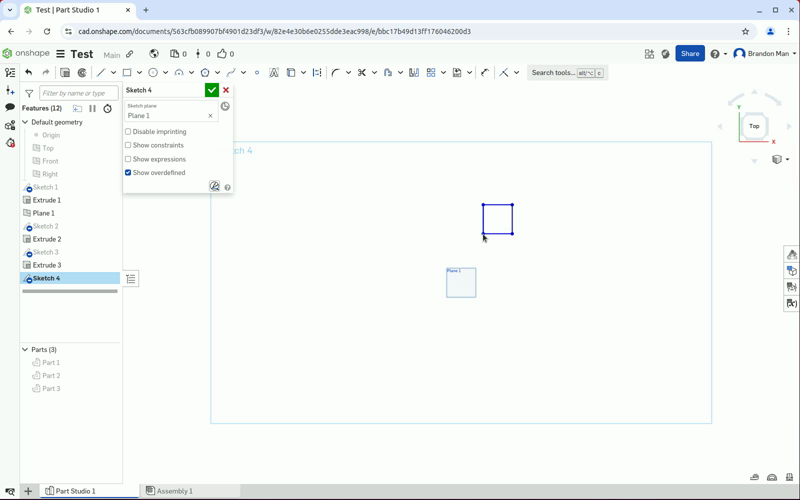
mouse_move(494, 221)
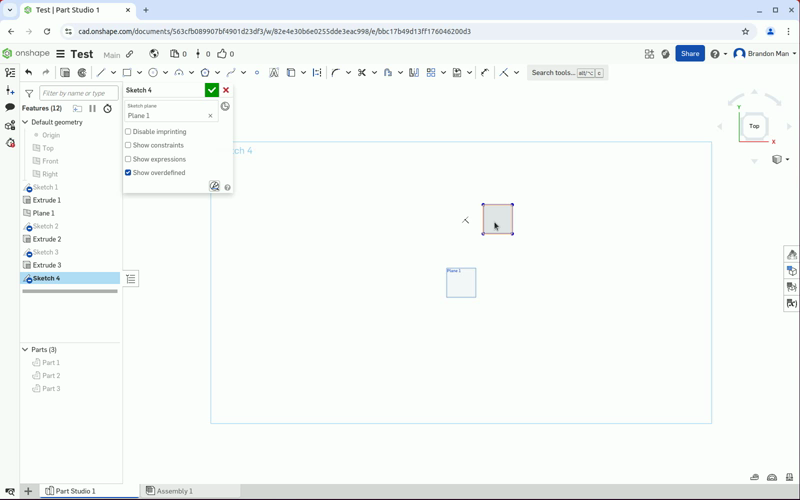
scroll(6)
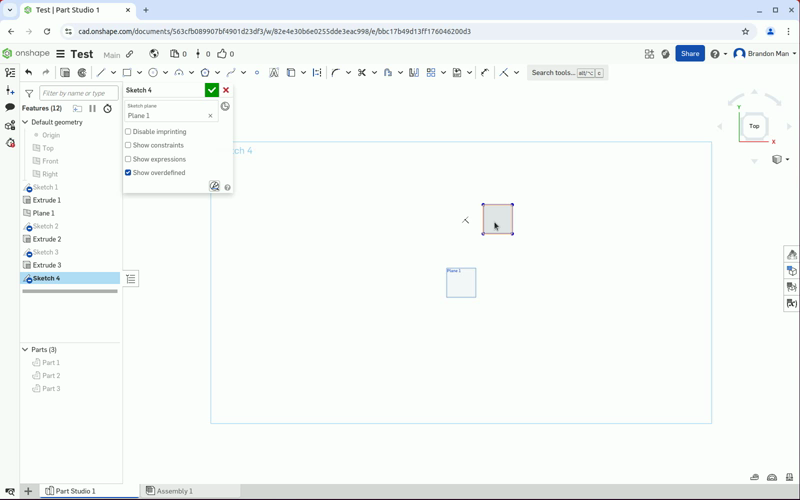
scroll(6)
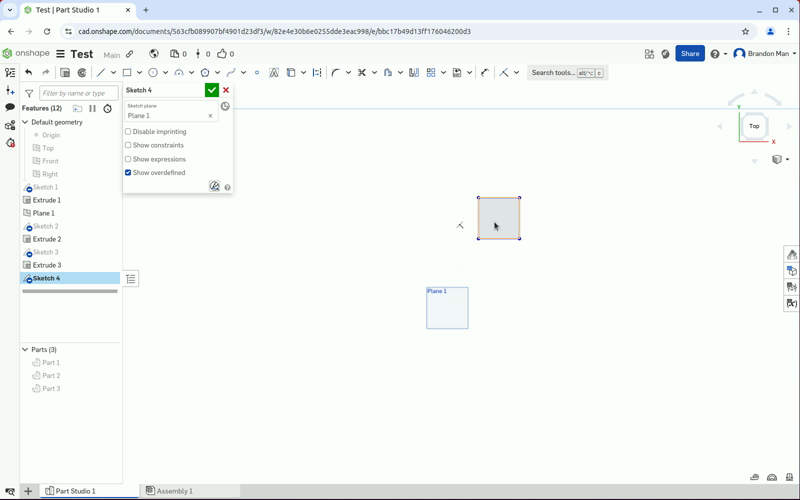
scroll(6)
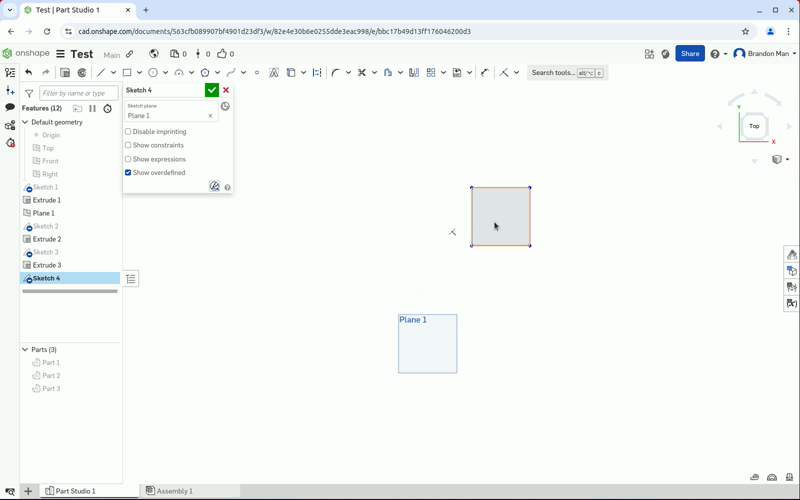
scroll(6)
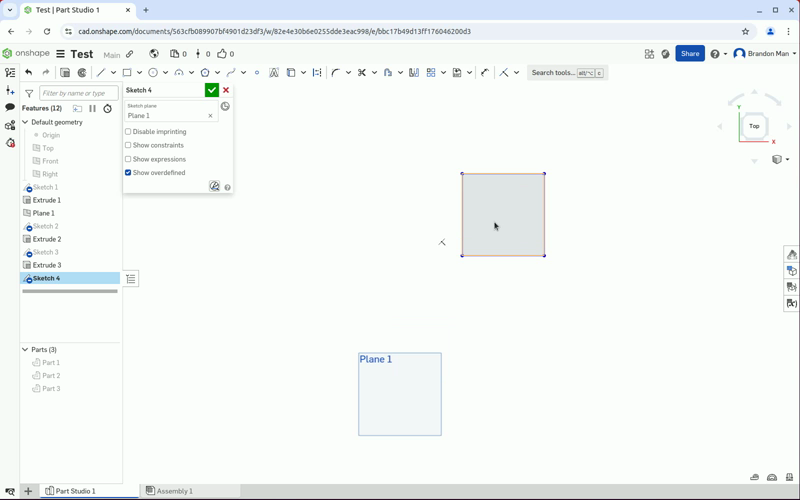
scroll(6)
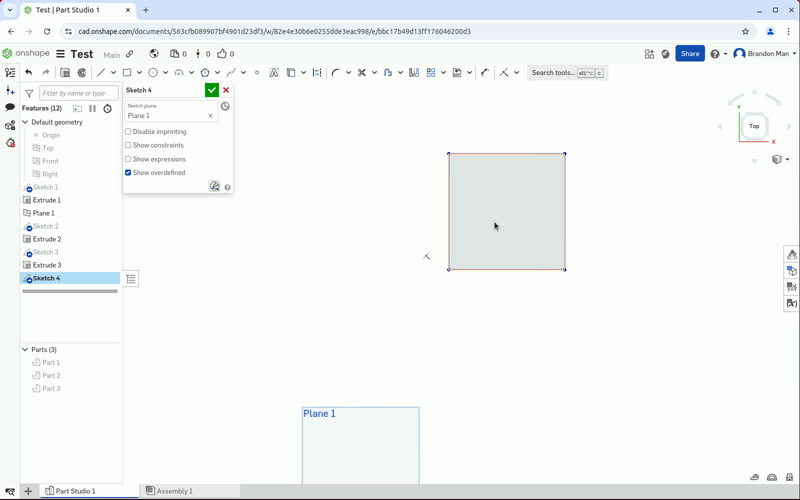
scroll(6)
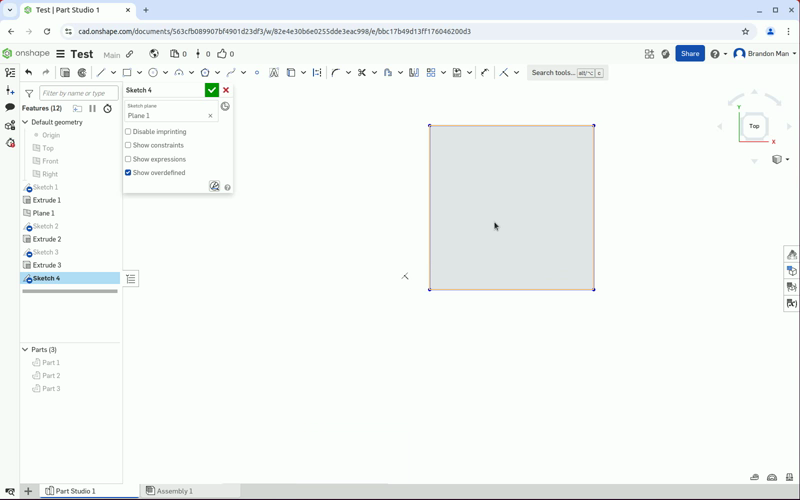
scroll(6)
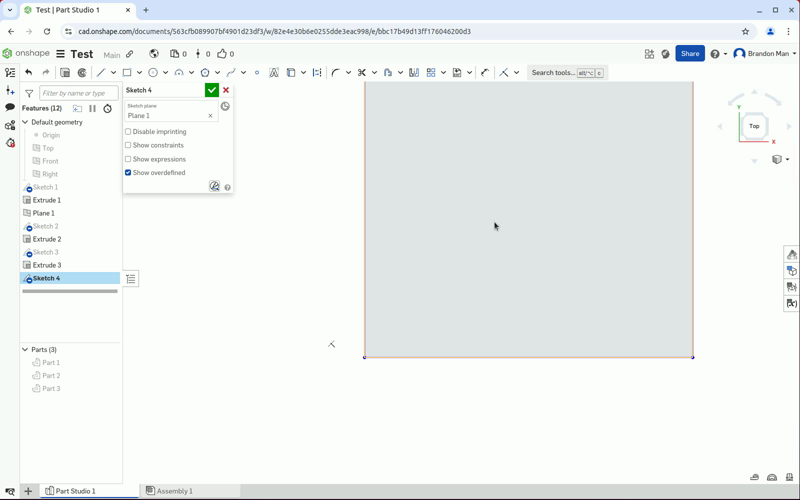
click(494, 221)
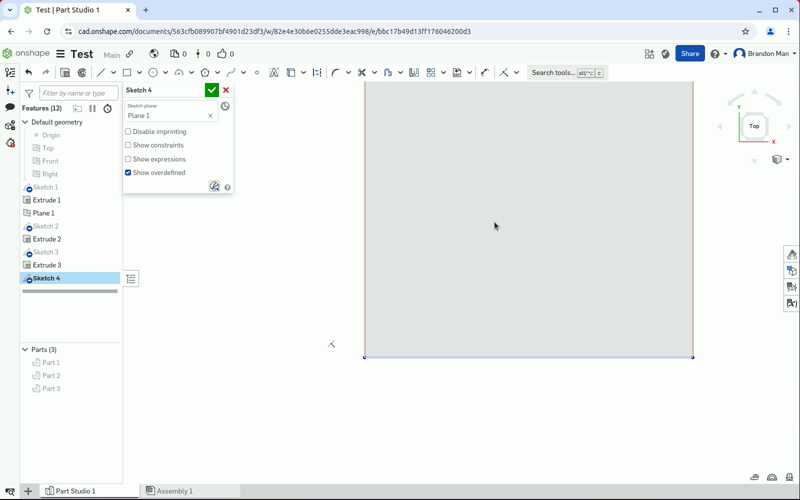
scroll(-6)
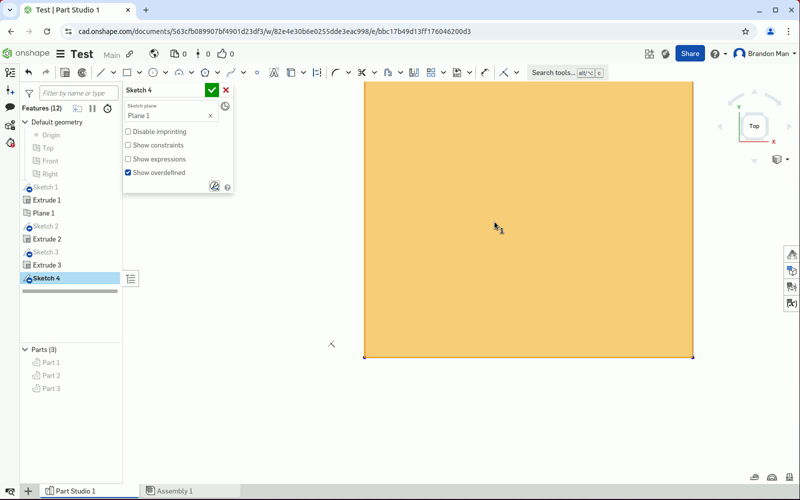
scroll(-6)
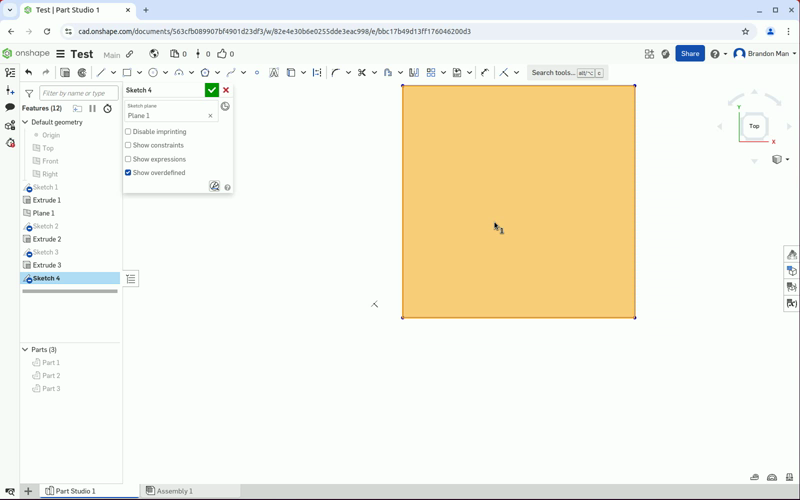
scroll(-6)
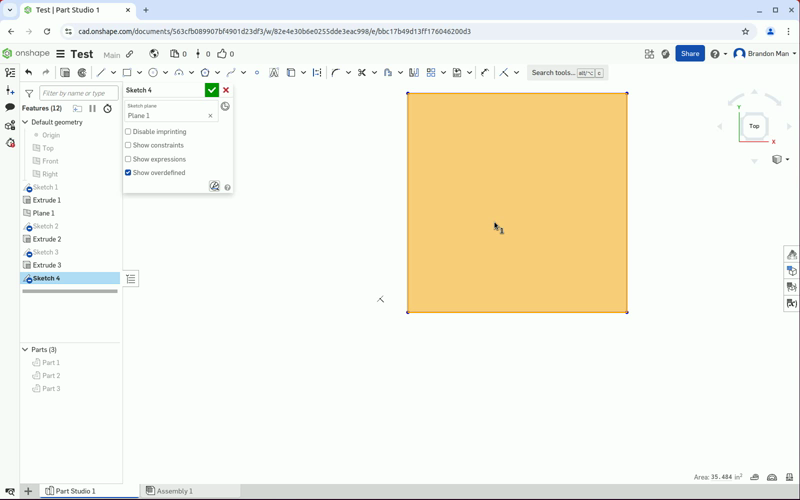
scroll(-6)
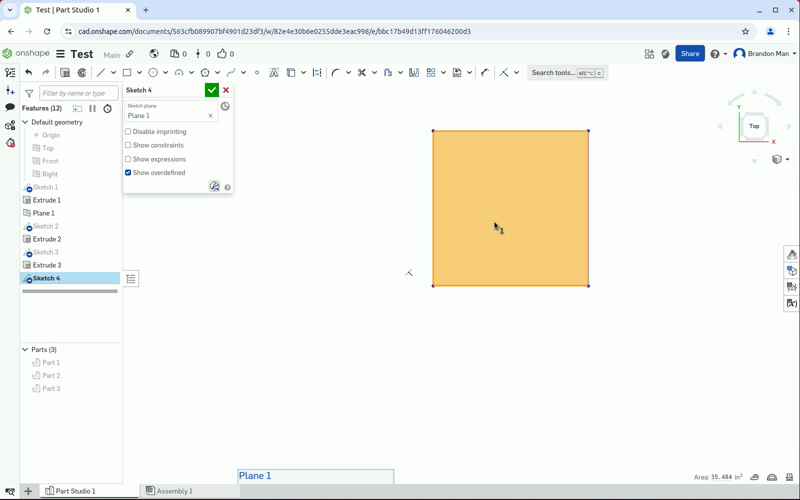
scroll(-6)
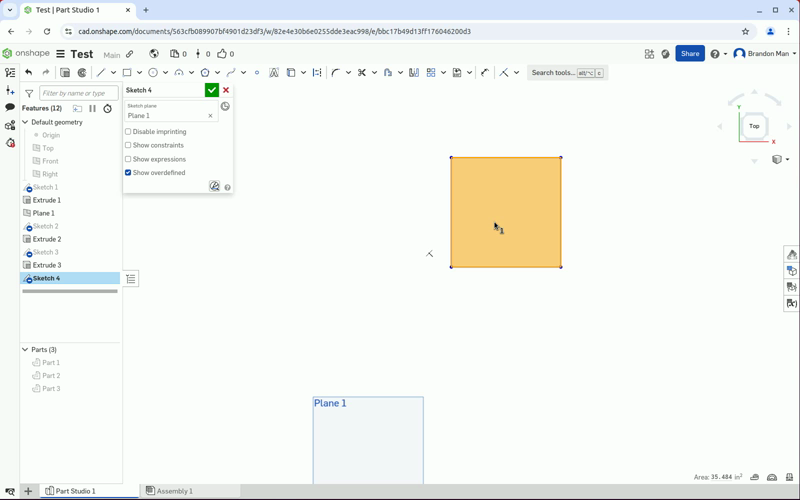
scroll(-6)
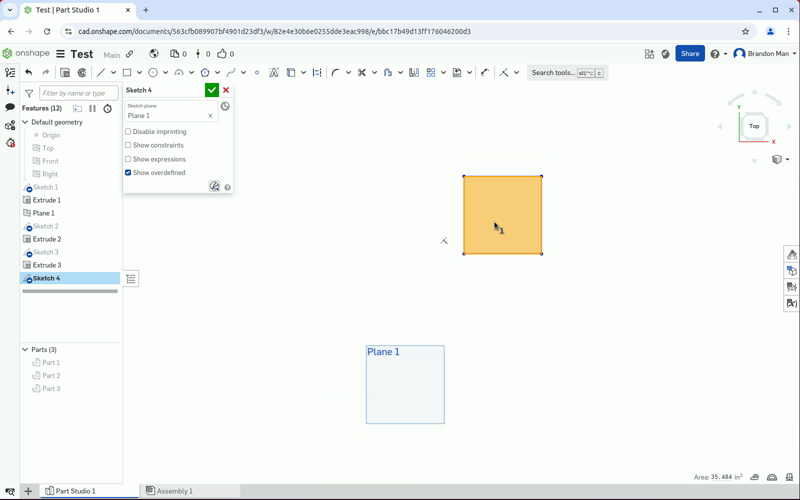
scroll(-6)
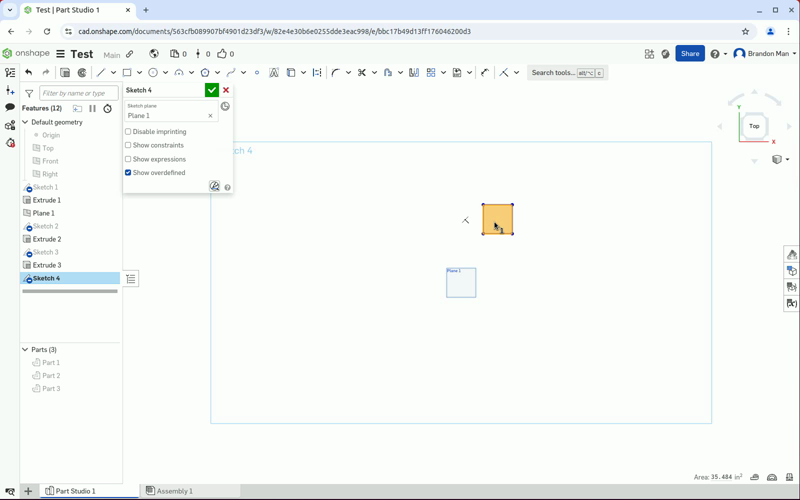
mouse_move(73, 352)
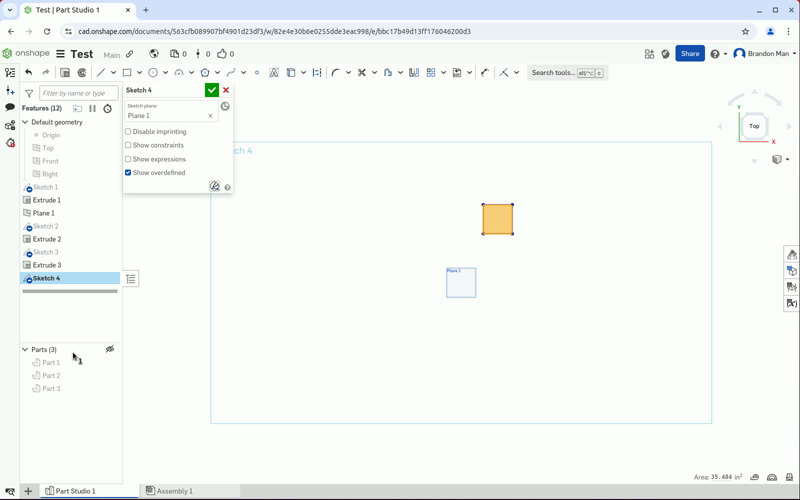
key(shift+y)
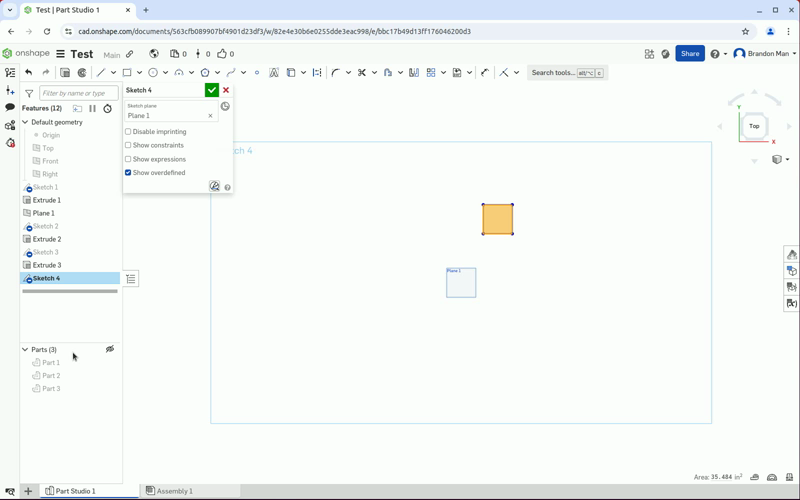
key(shift+e)
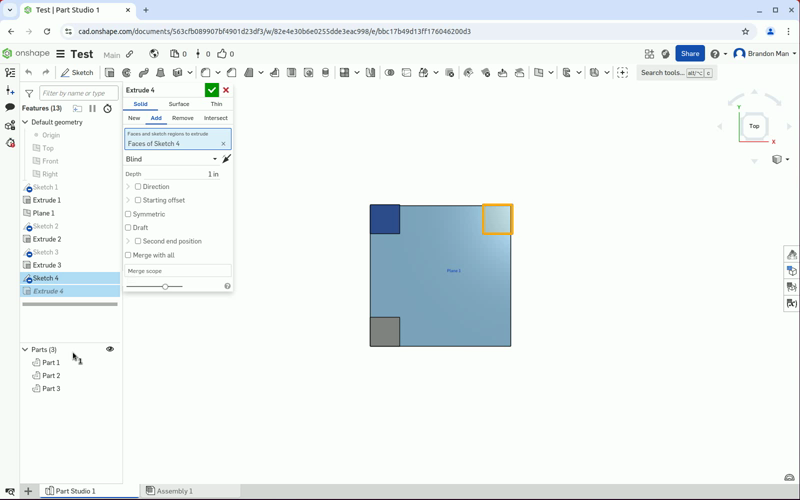
mouse_move(143, 106)
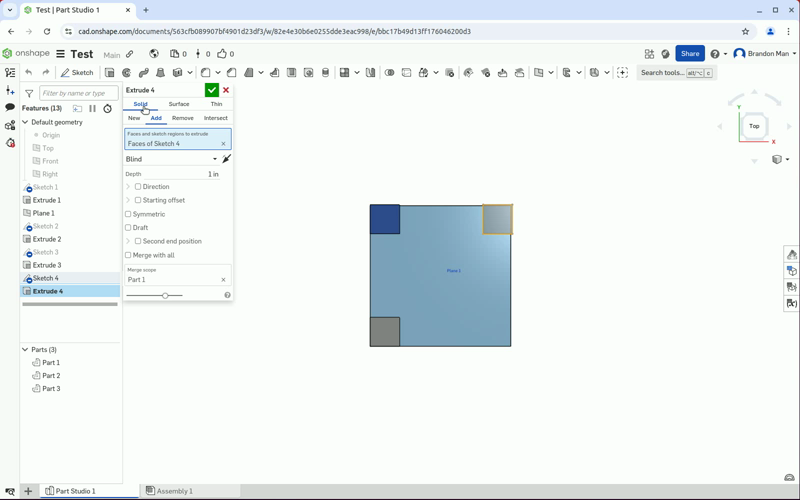
click(143, 106)
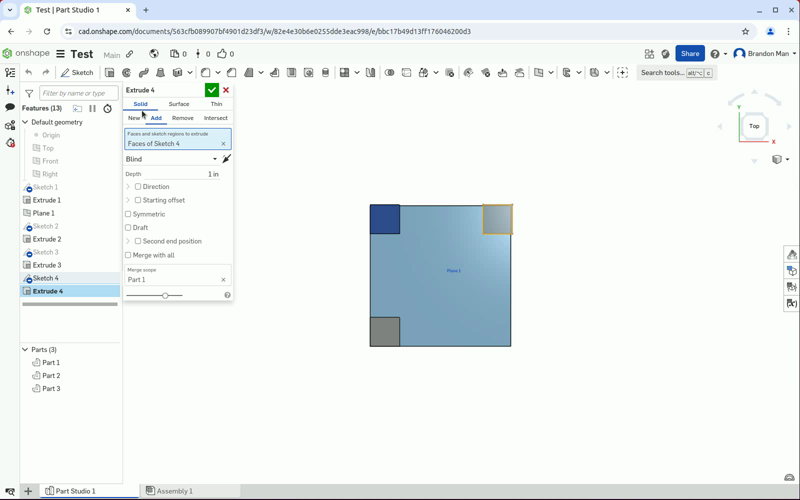
mouse_move(137, 120)
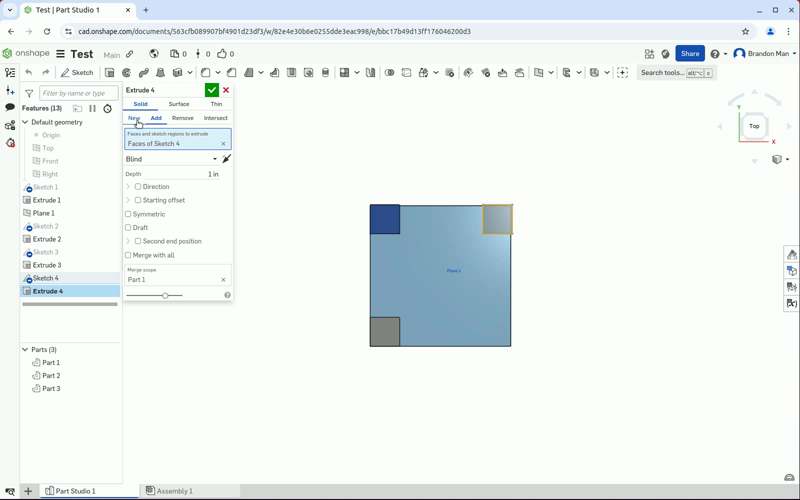
click(137, 120)
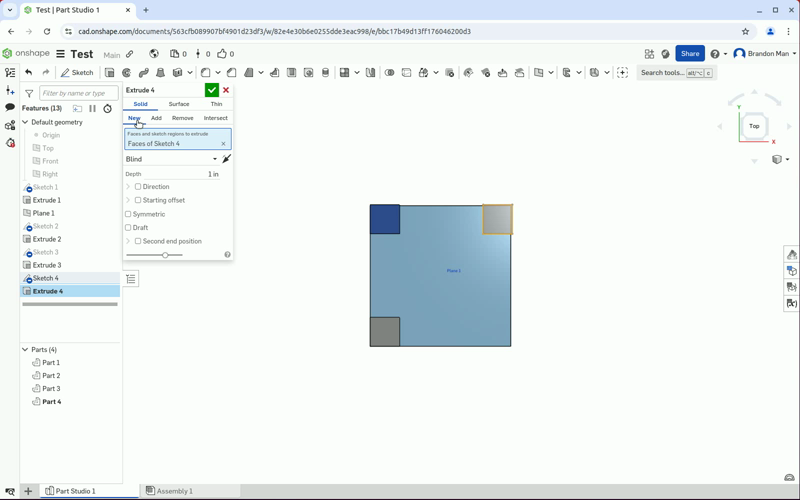
key(tab, 4)
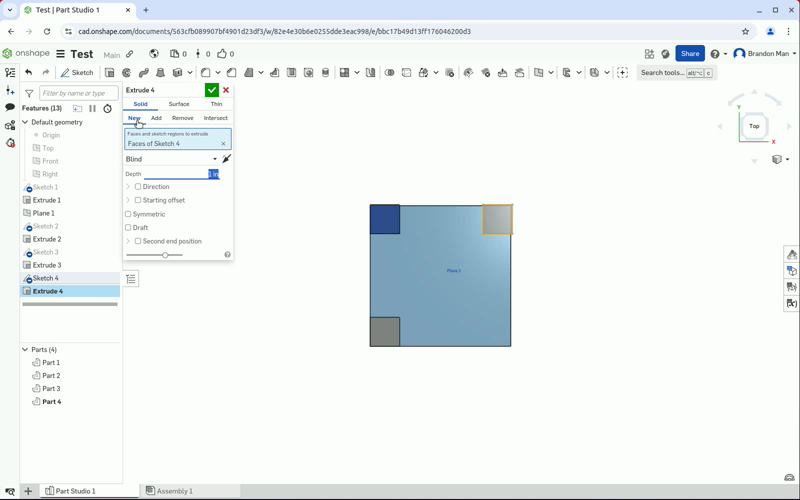
text(14.443)
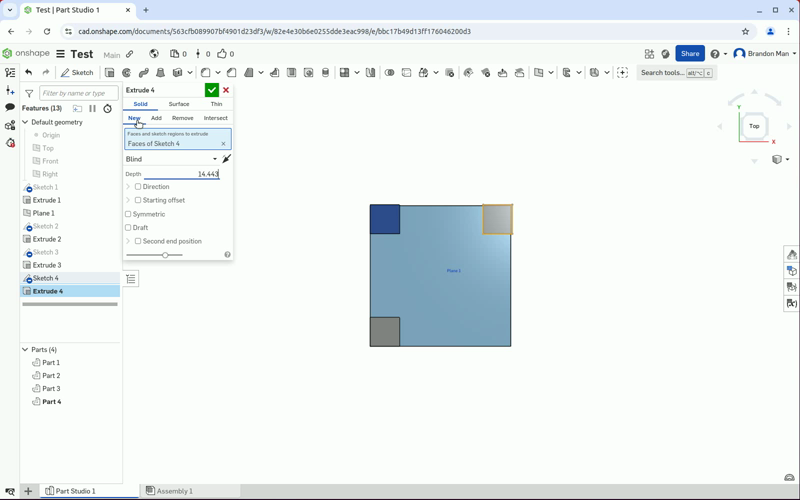
key(enter)
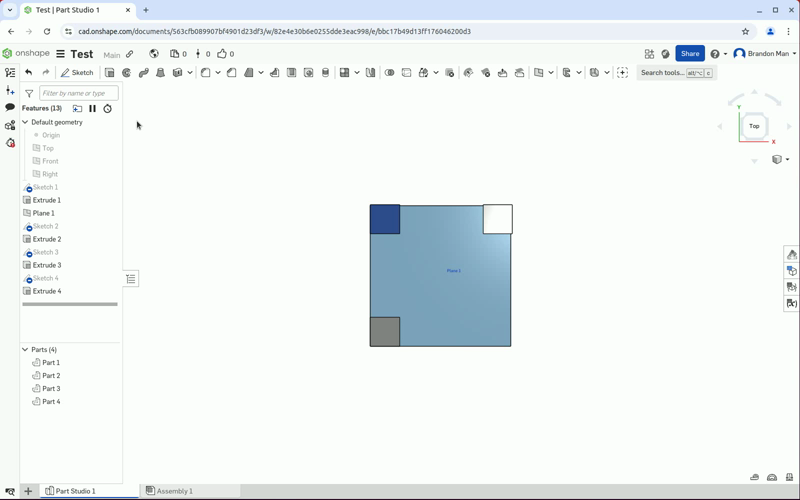
key(shift+h)
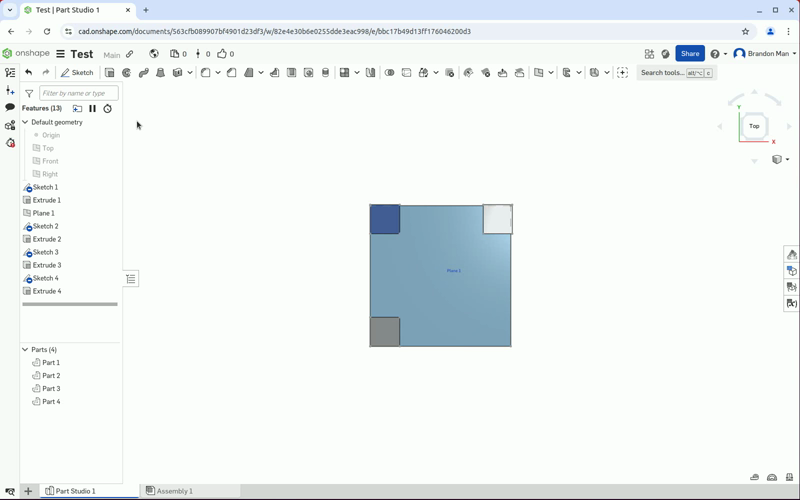
key(shift+h)
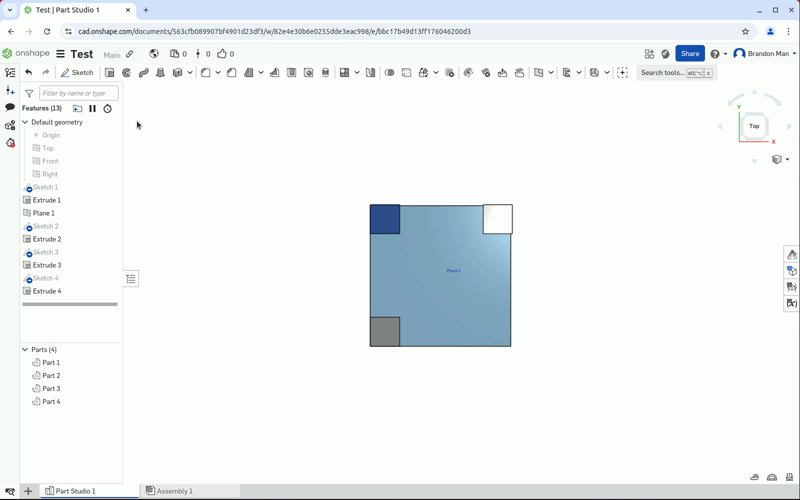
mouse_move(73, 189)
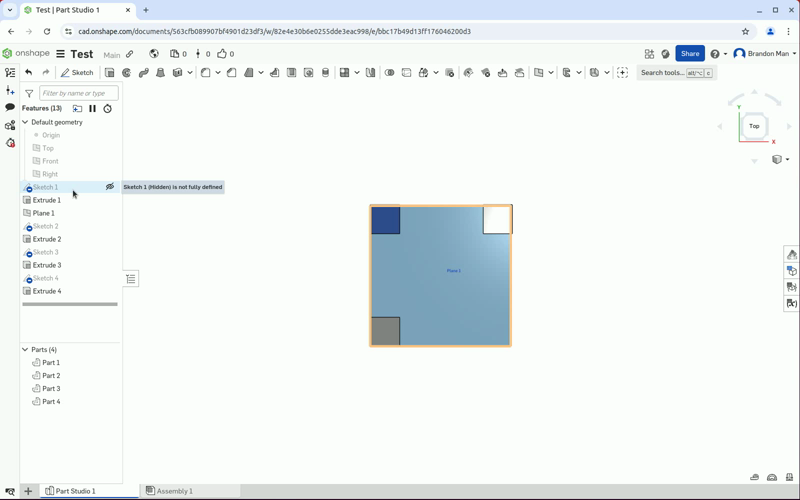
click(73, 189)
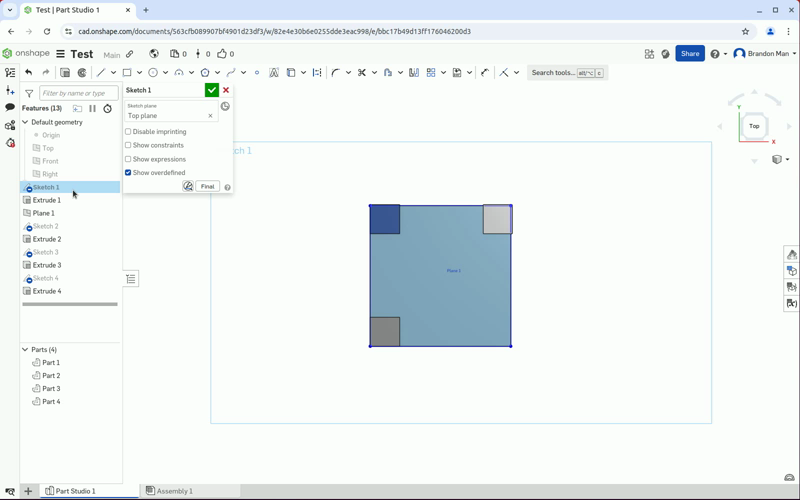
mouse_move(229, 92)
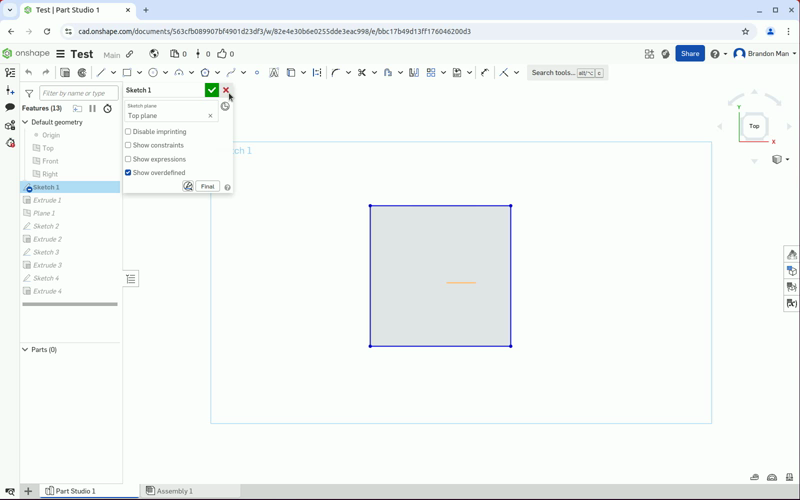
click(229, 92)
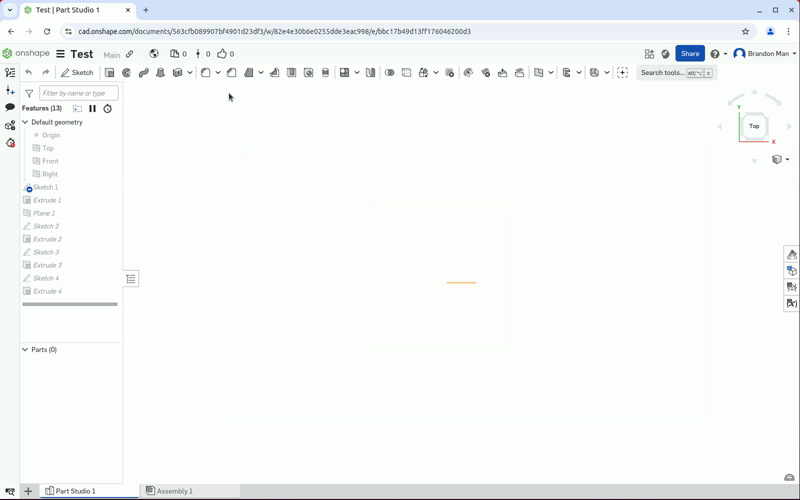
key(shift+s)
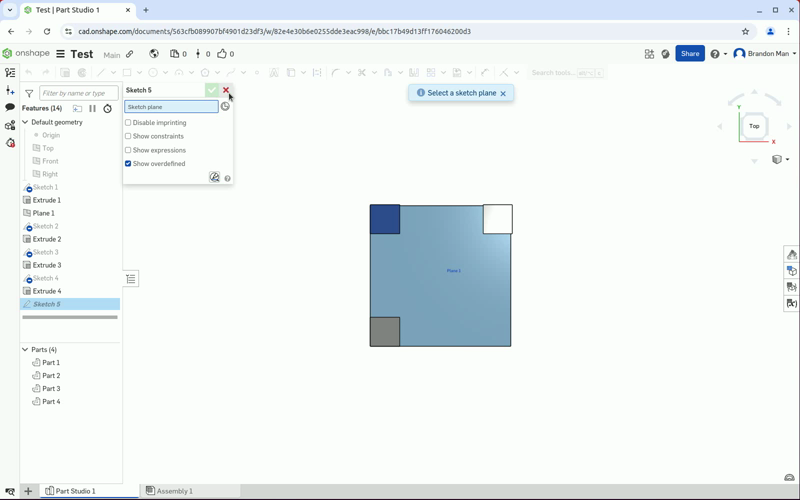
mouse_move(73, 215)
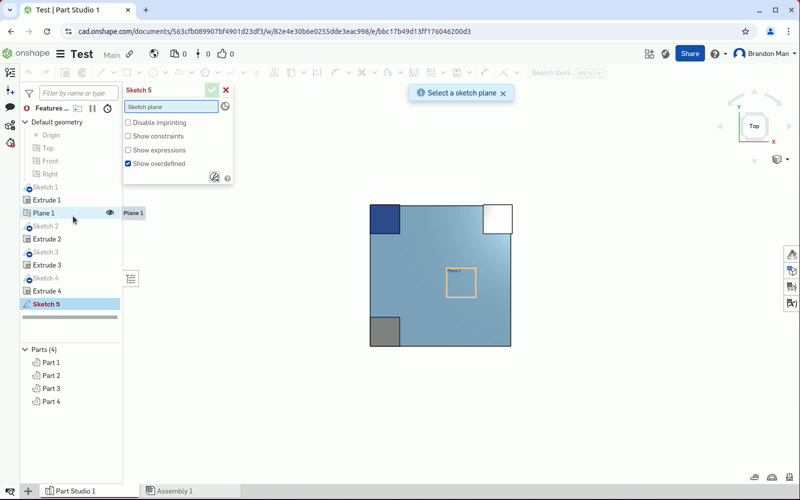
click(73, 215)
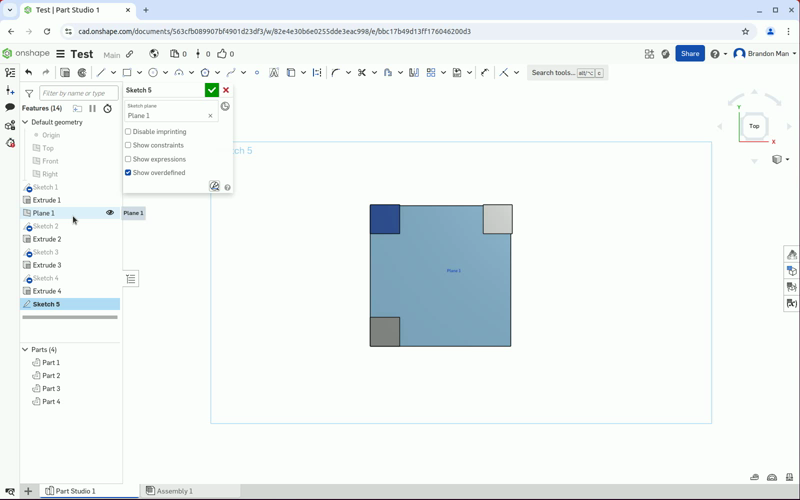
mouse_move(73, 352)
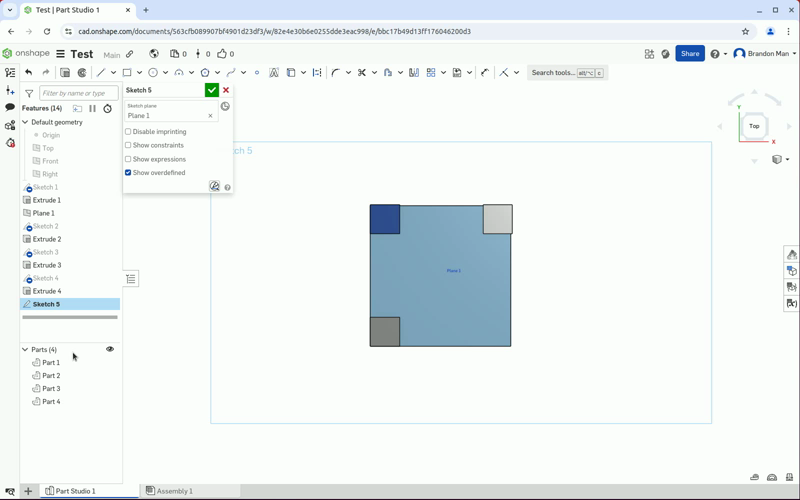
key(y)
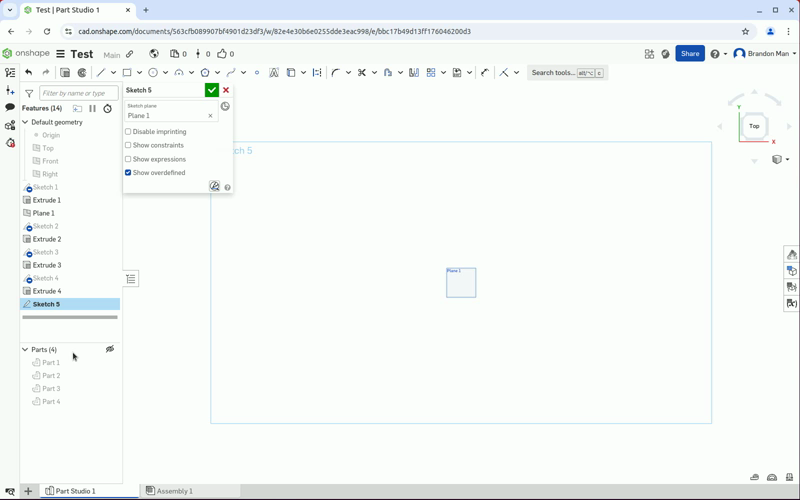
key(l)
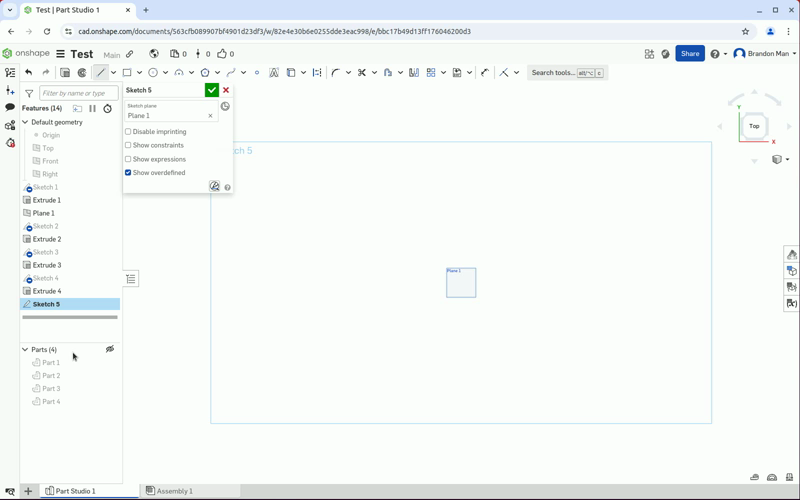
key_down(shift)
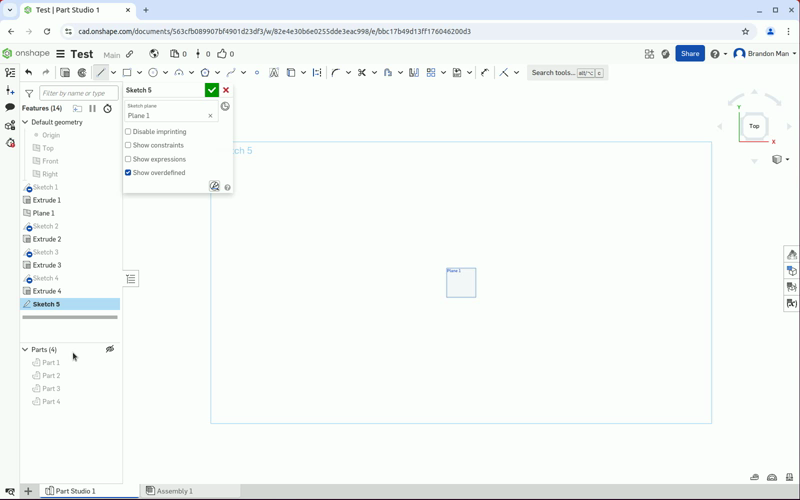
mouse_move(483, 346)
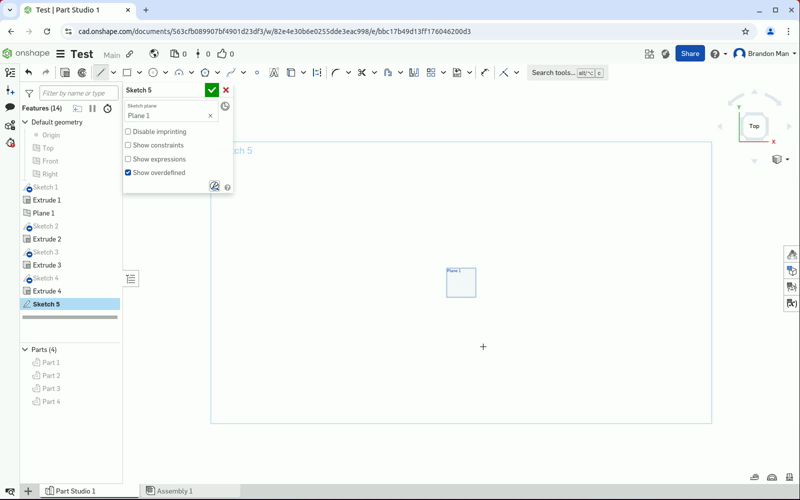
click(483, 346)
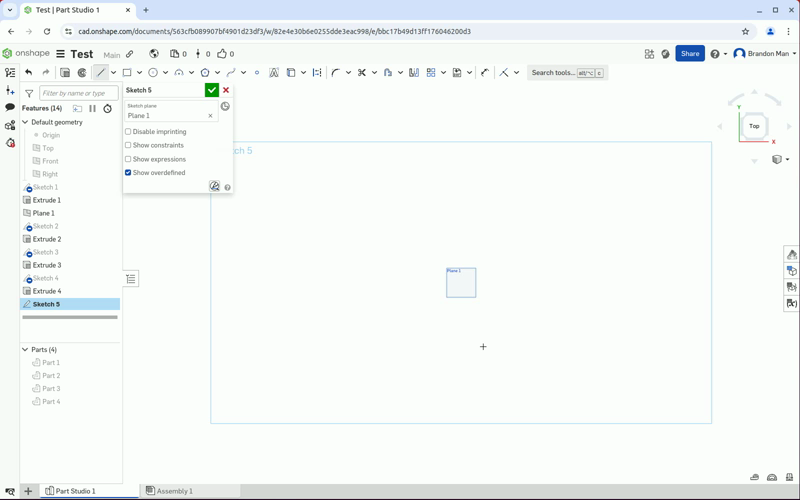
key_up(shift)
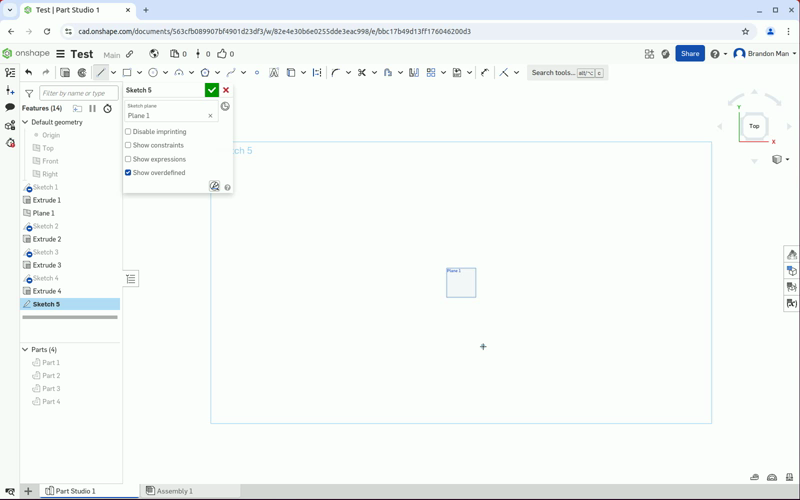
key_down(shift)
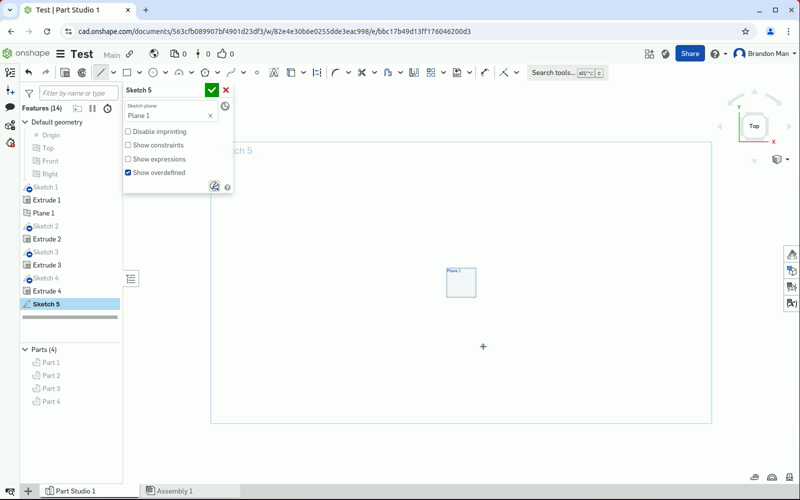
mouse_move(513, 346)
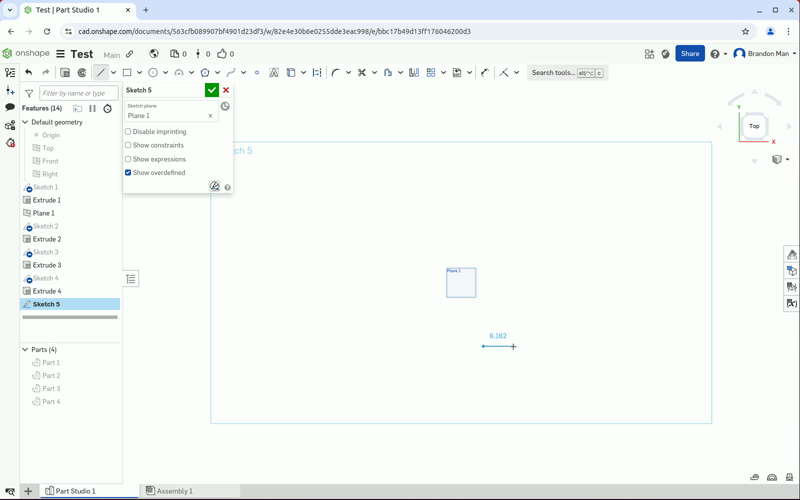
mouse_move(512, 346)
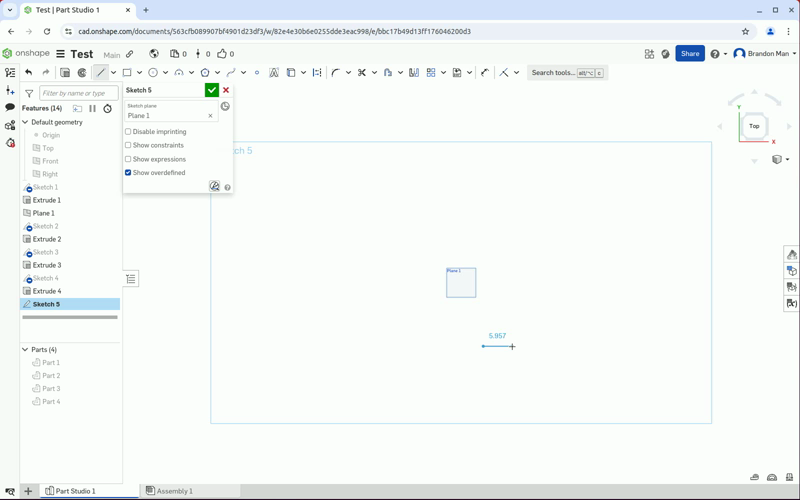
click(512, 346)
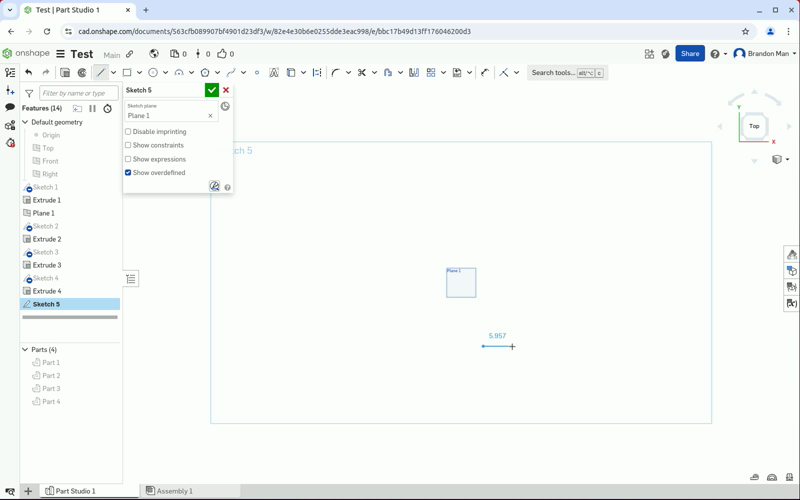
key_up(shift)
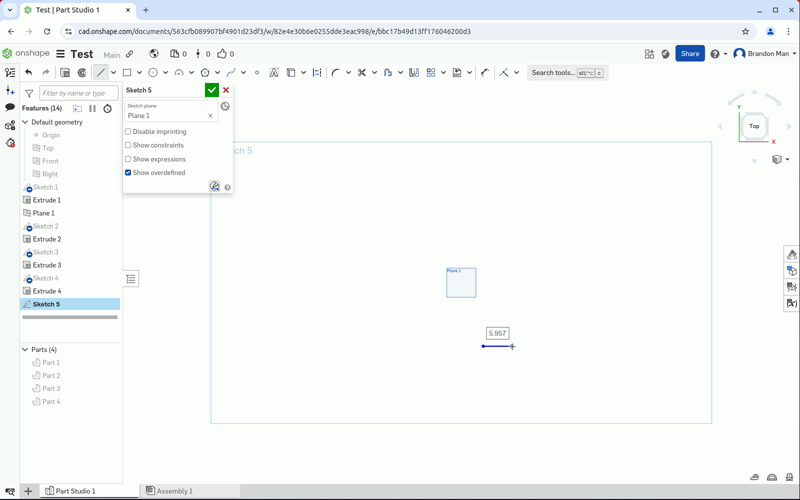
key_down(shift)
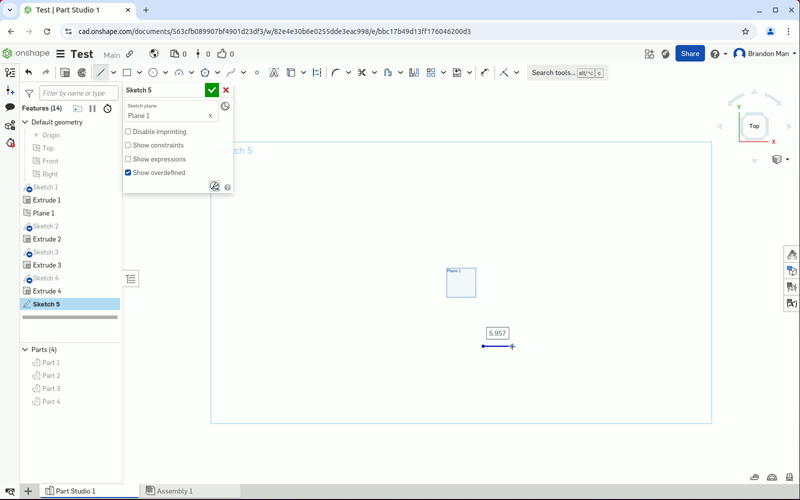
mouse_move(542, 346)
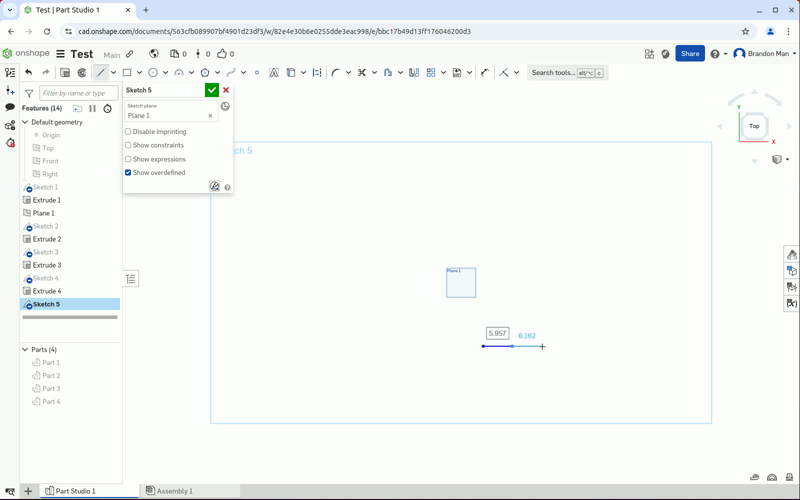
mouse_move(512, 317)
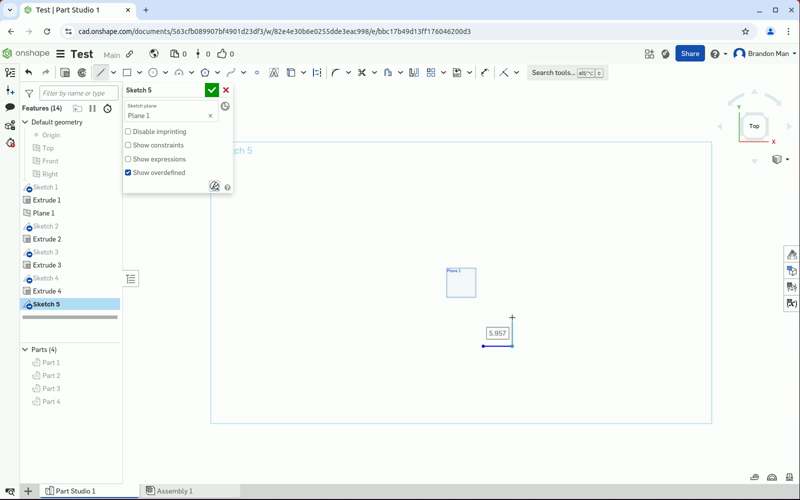
click(512, 317)
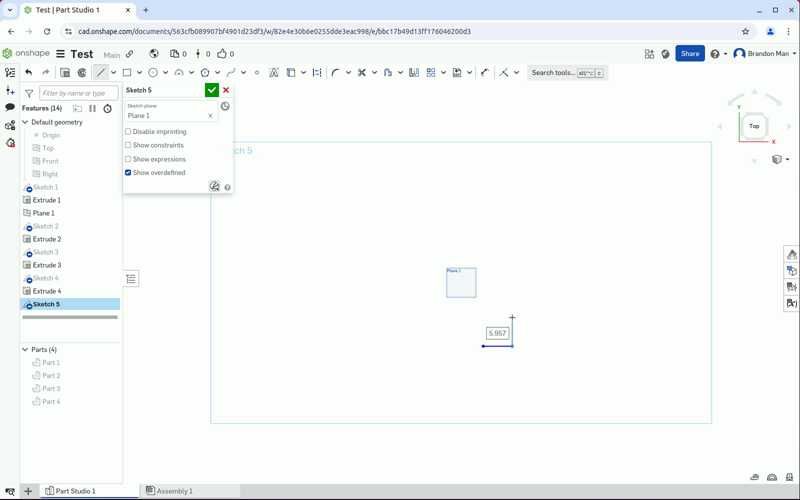
key_up(shift)
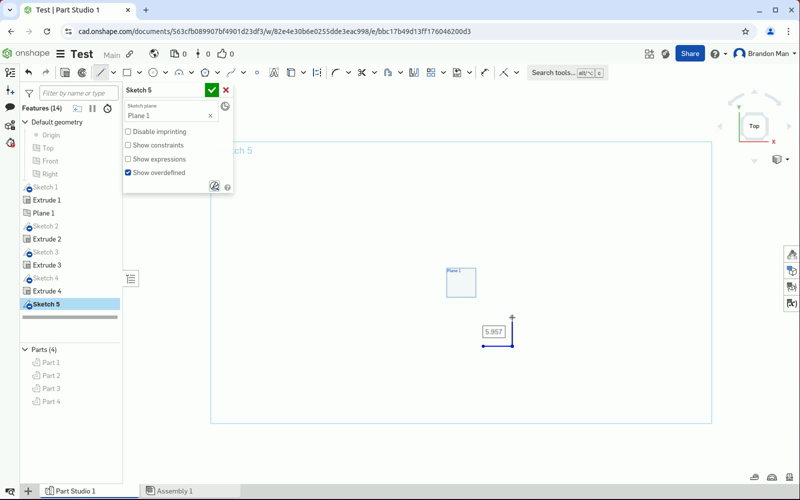
key_down(shift)
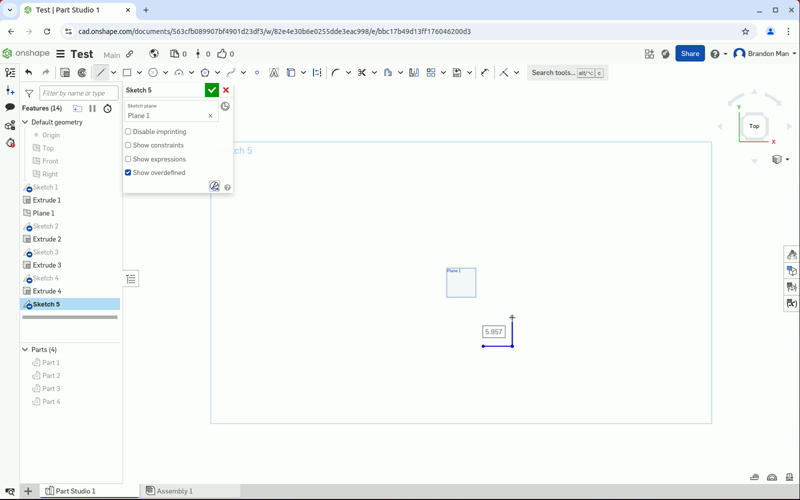
mouse_move(542, 317)
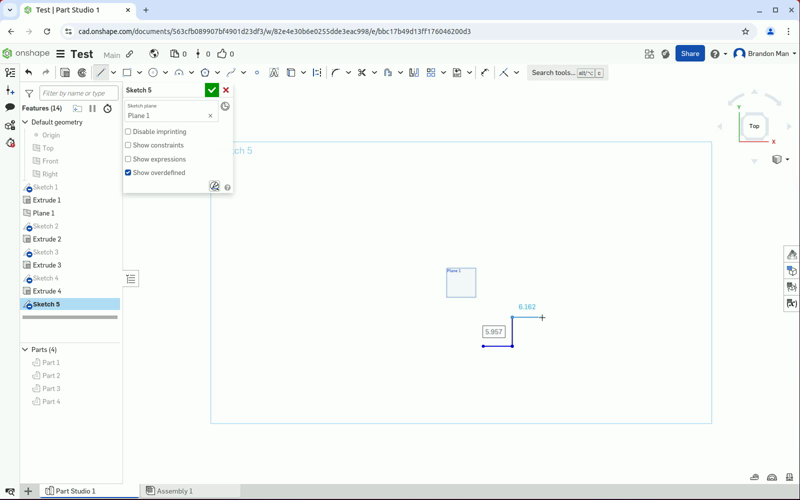
mouse_move(483, 317)
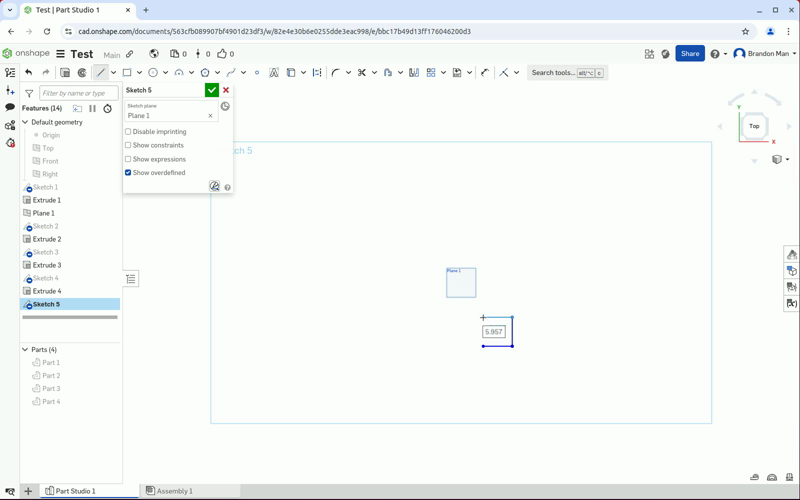
click(483, 317)
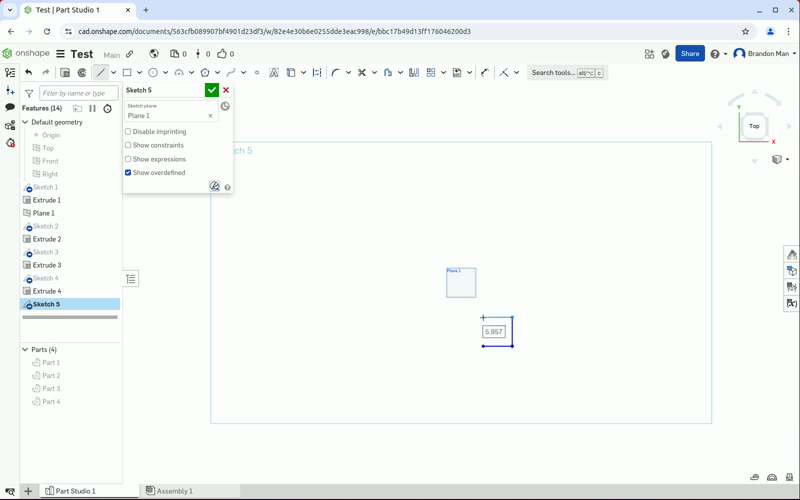
key_up(shift)
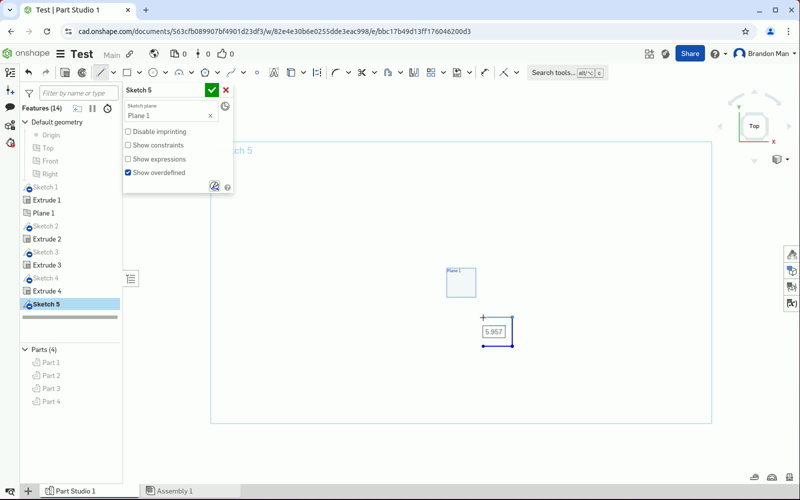
mouse_move(513, 317)
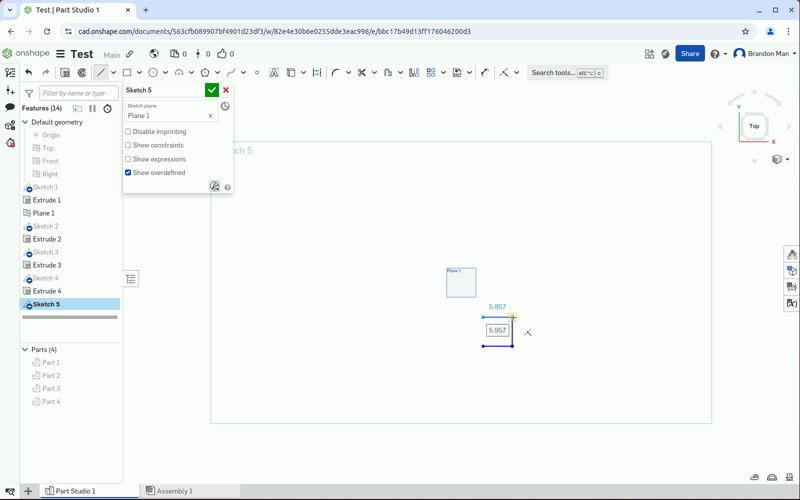
key_down(shift)
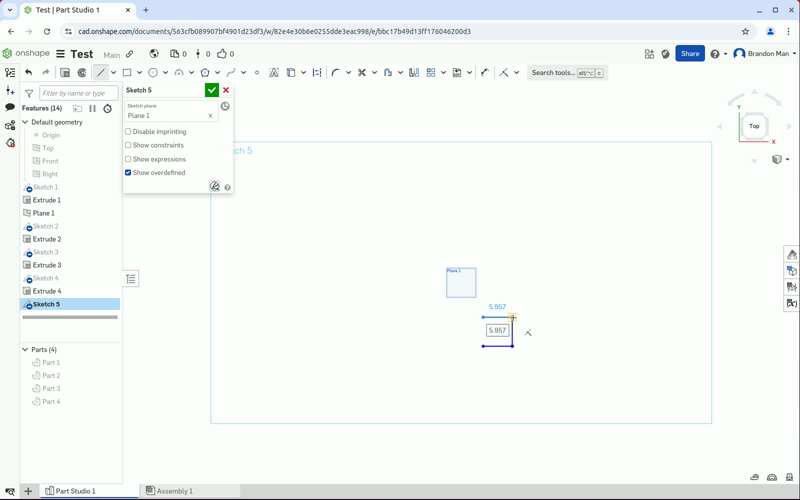
mouse_move(483, 346)
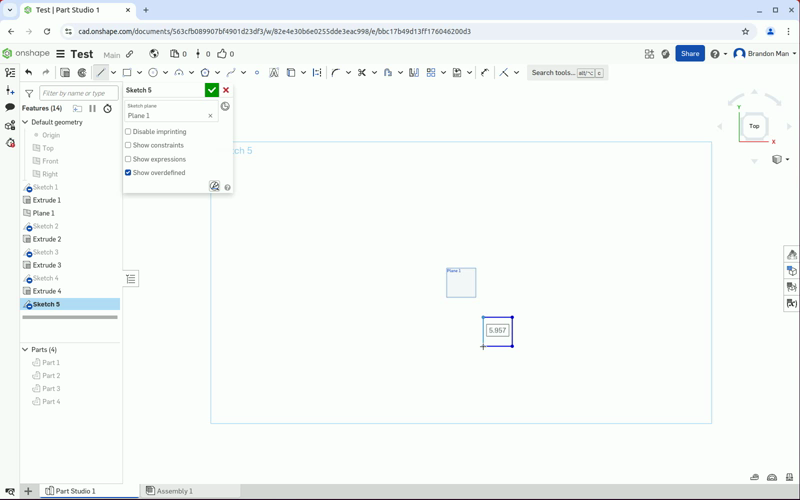
key_up(shift)
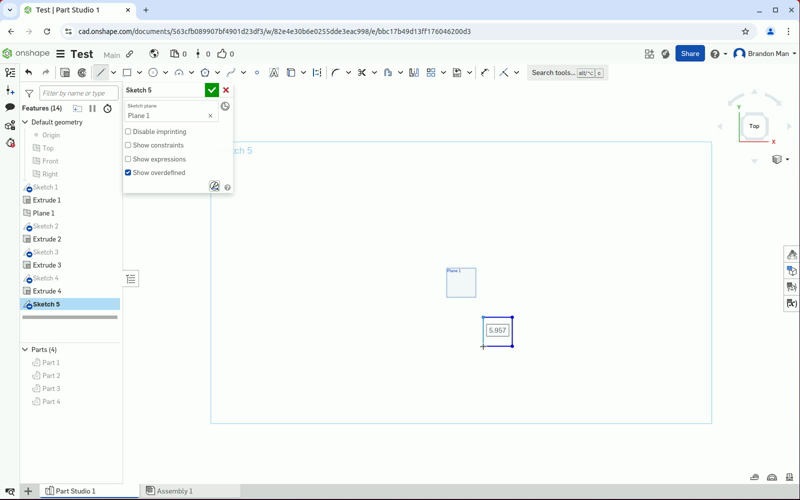
click(483, 346)
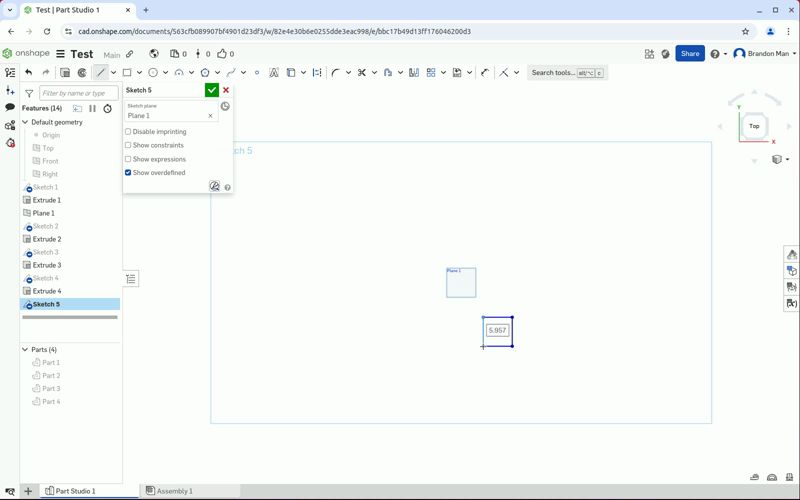
key(esc)
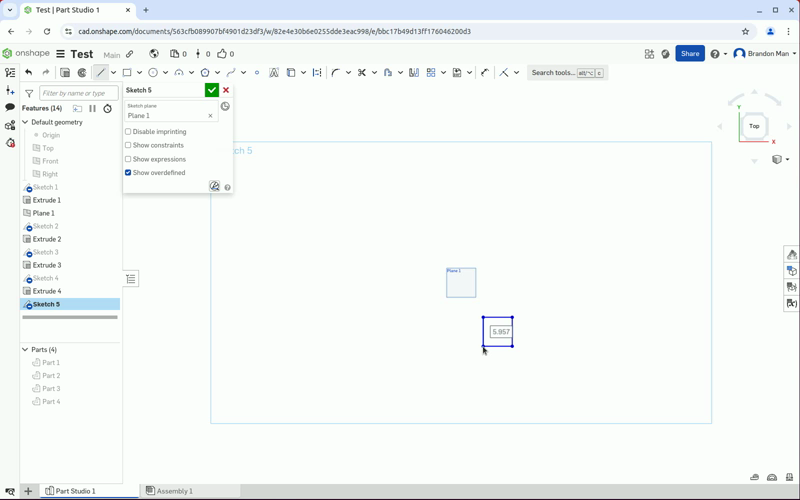
mouse_move(498, 340)
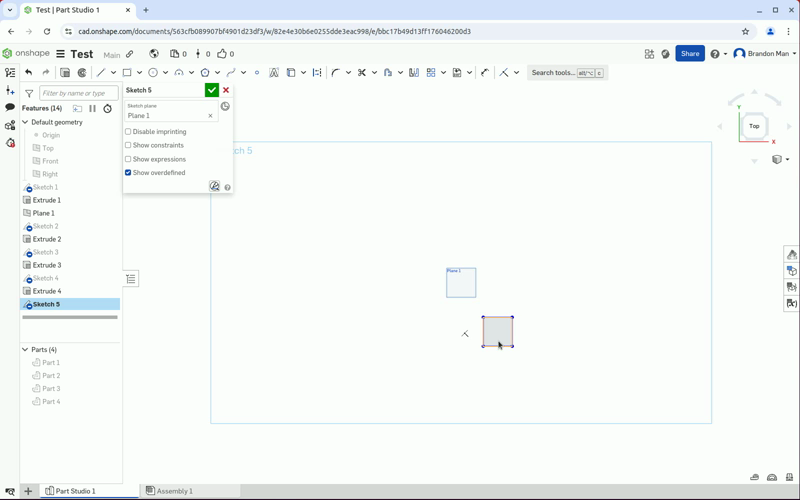
scroll(6)
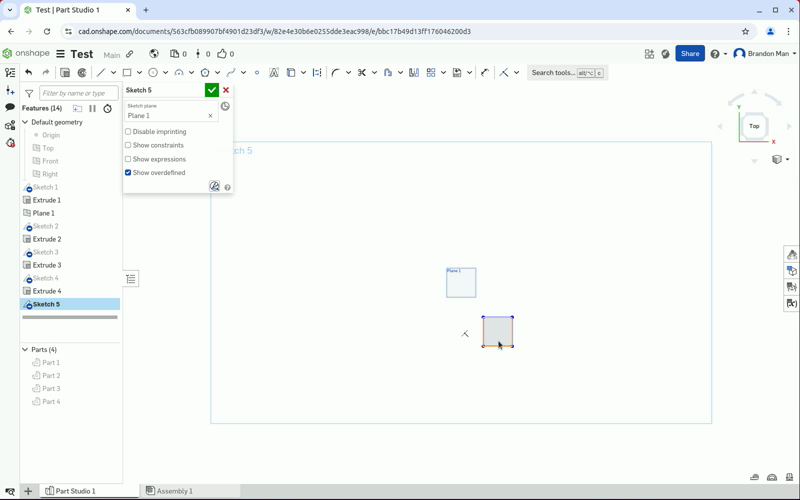
scroll(6)
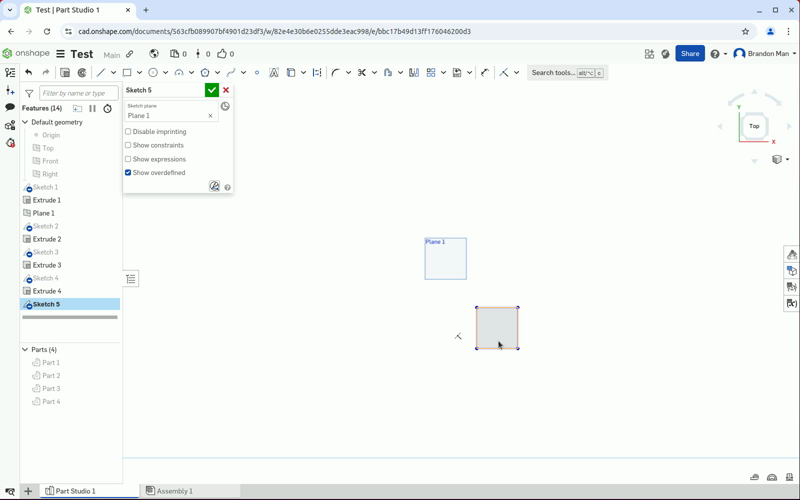
scroll(6)
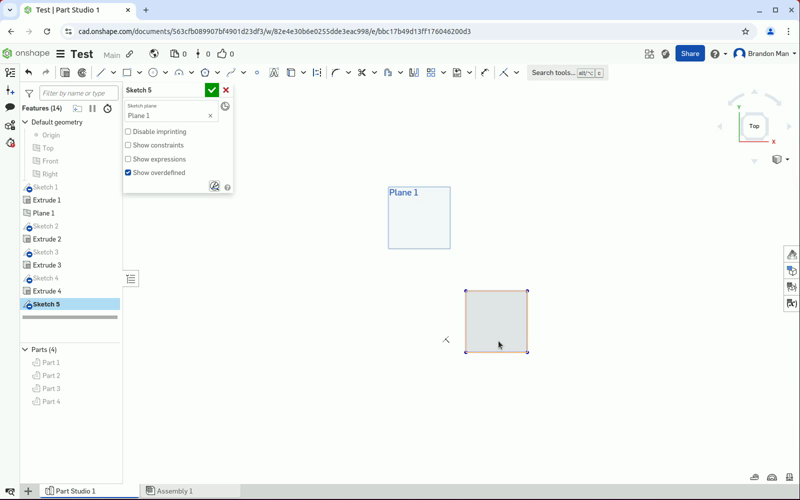
scroll(6)
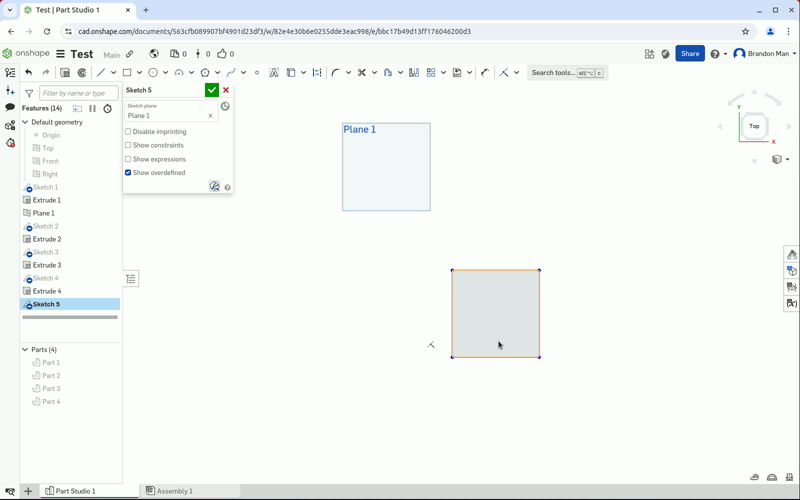
scroll(6)
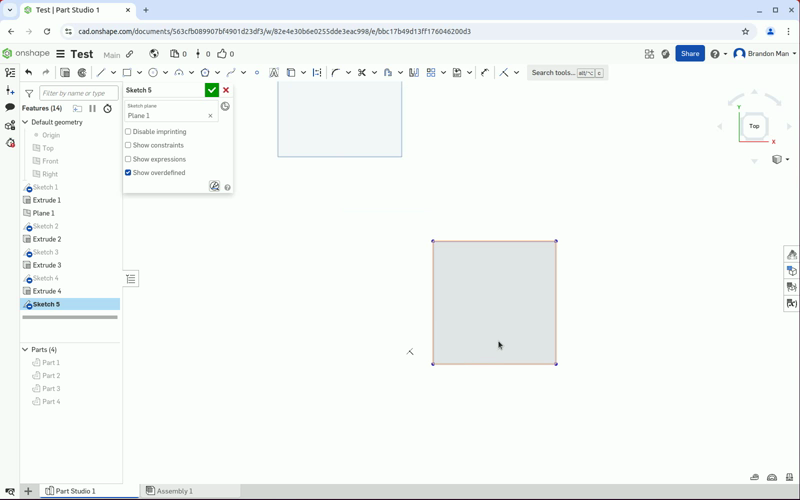
scroll(6)
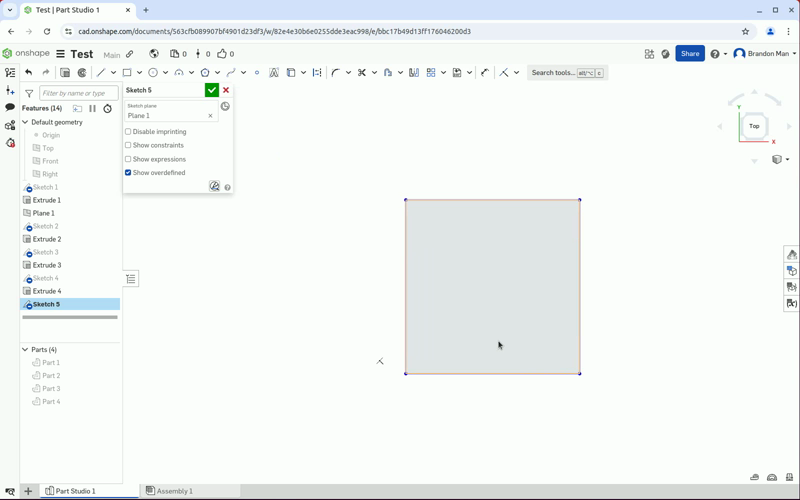
scroll(6)
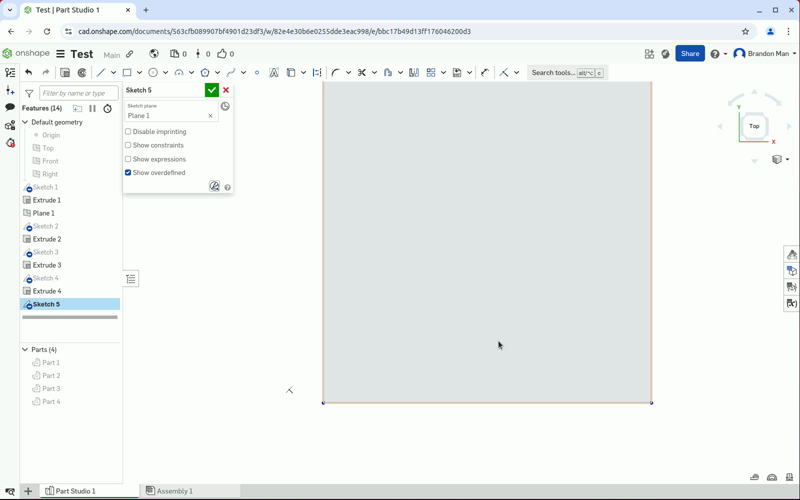
click(498, 340)
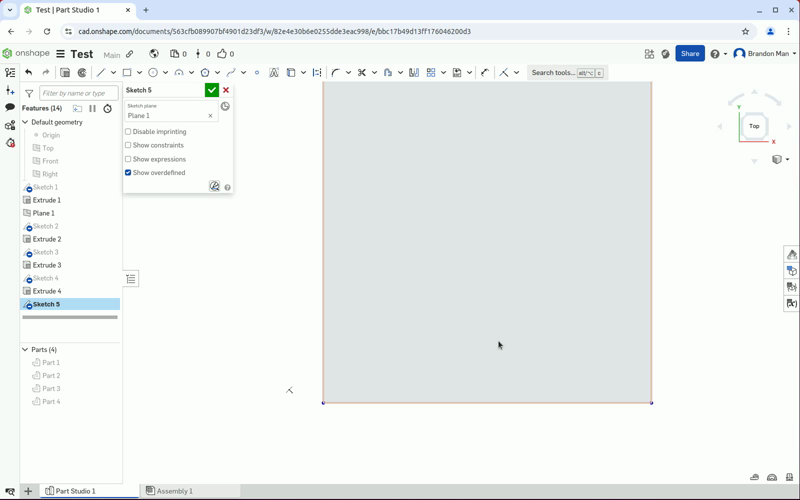
scroll(-6)
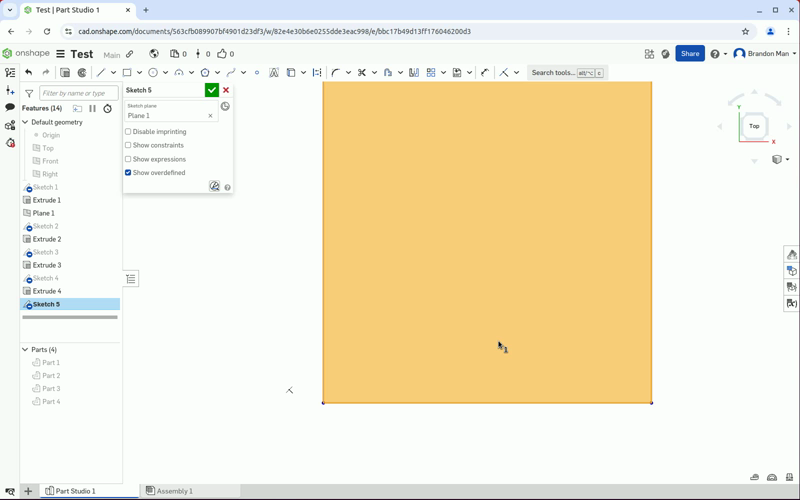
scroll(-6)
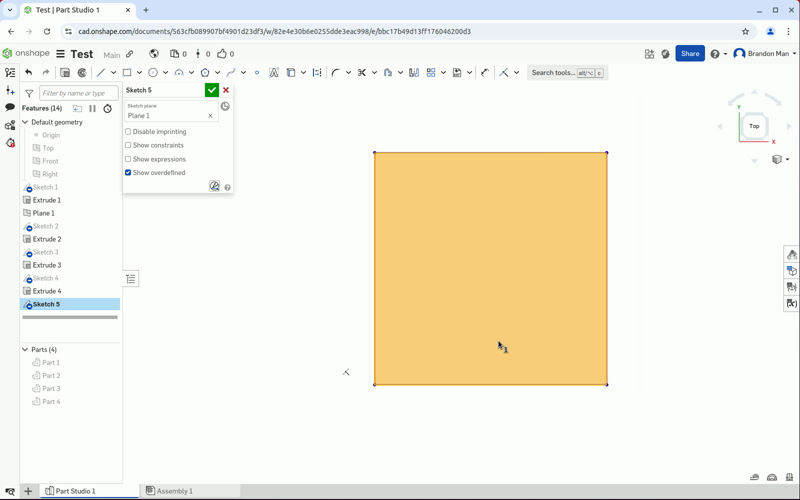
scroll(-6)
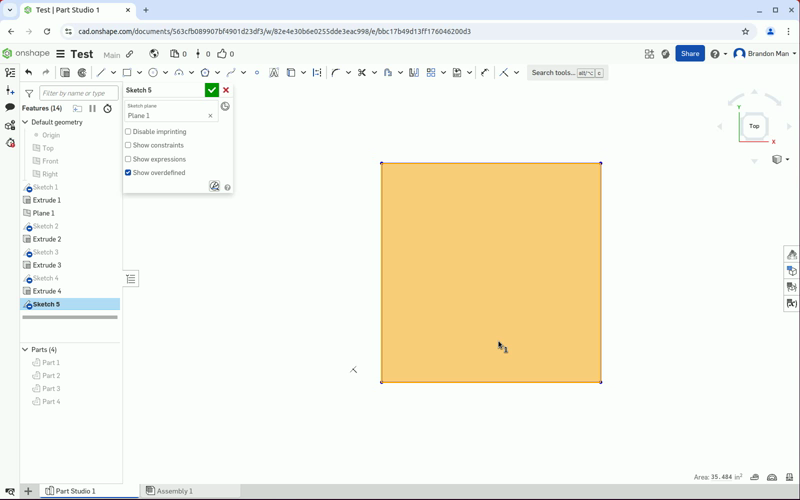
scroll(-6)
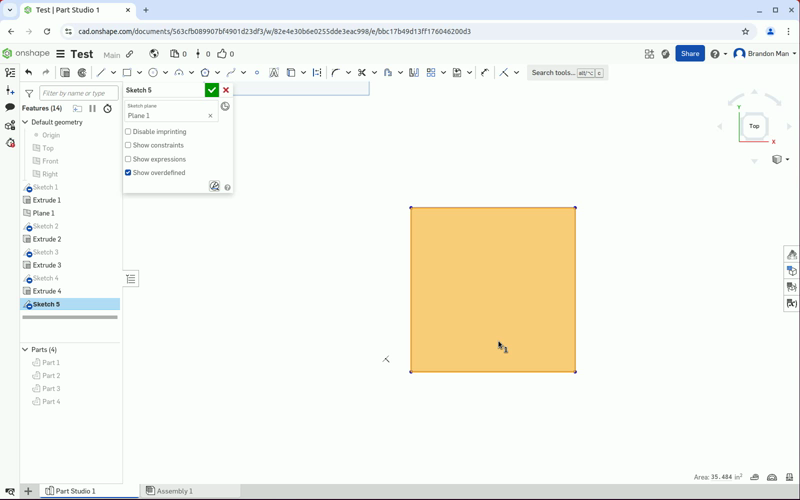
scroll(-6)
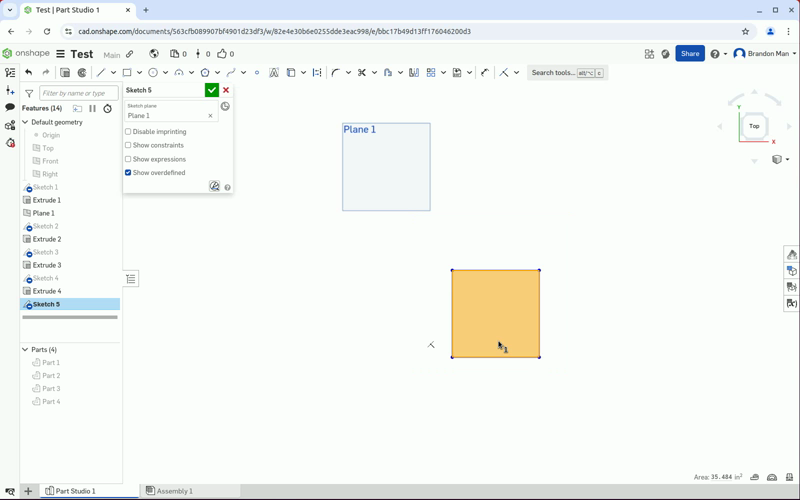
scroll(-6)
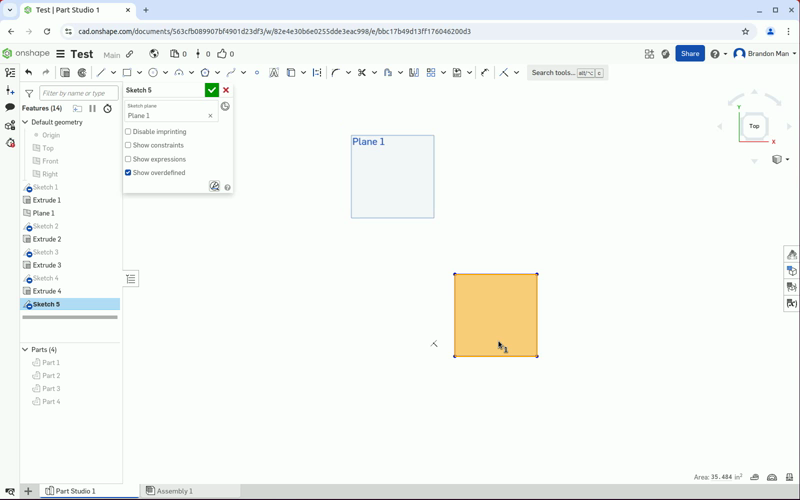
scroll(-6)
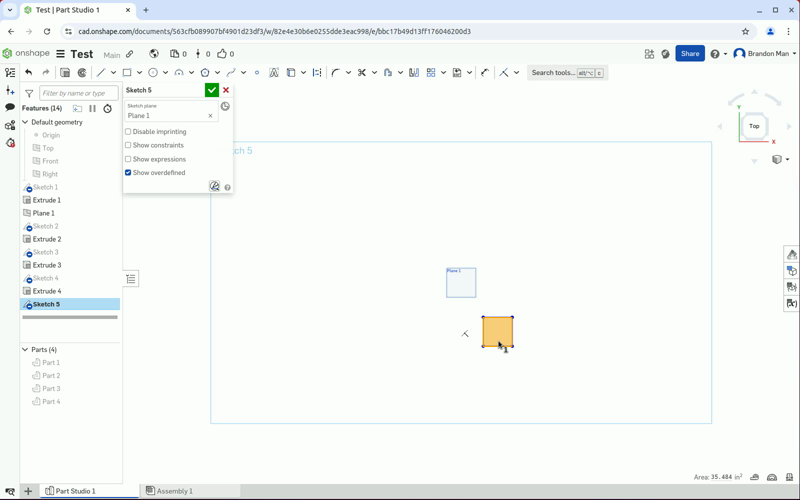
mouse_move(73, 352)
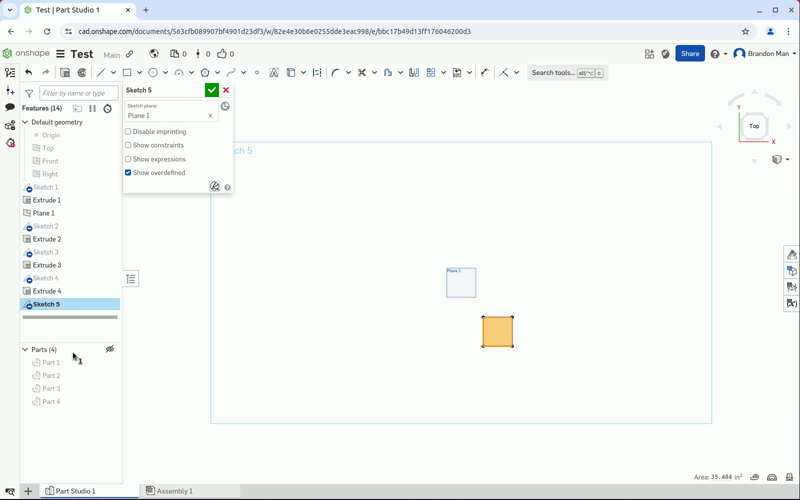
key(shift+y)
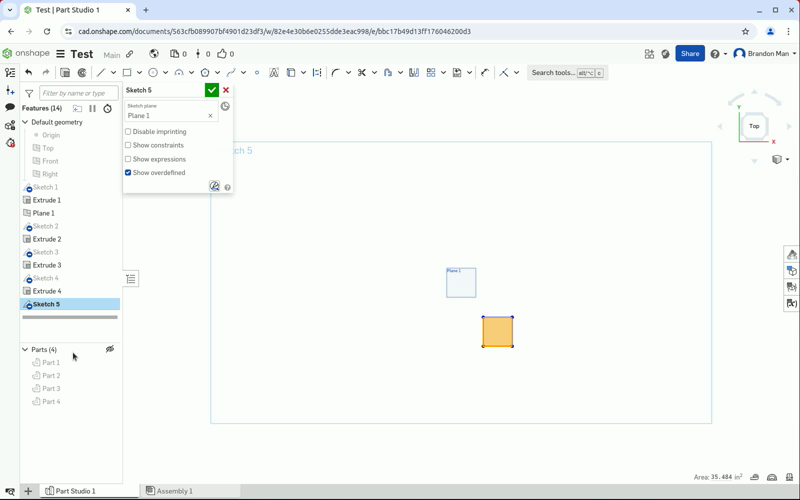
key(shift+e)
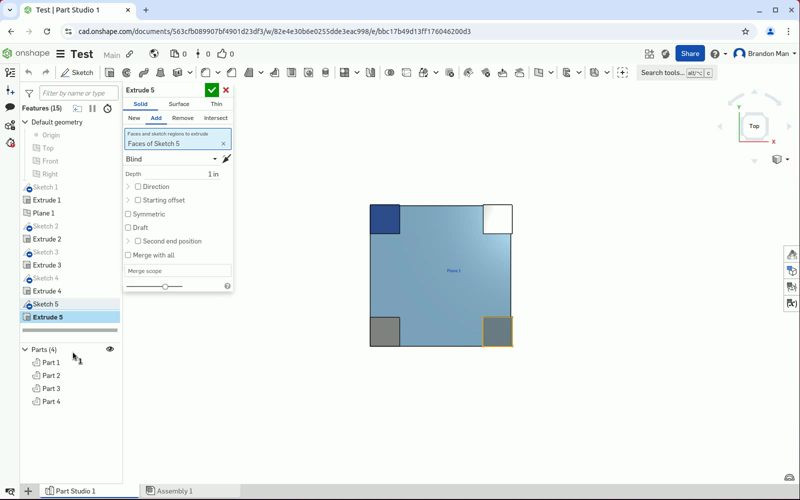
mouse_move(143, 106)
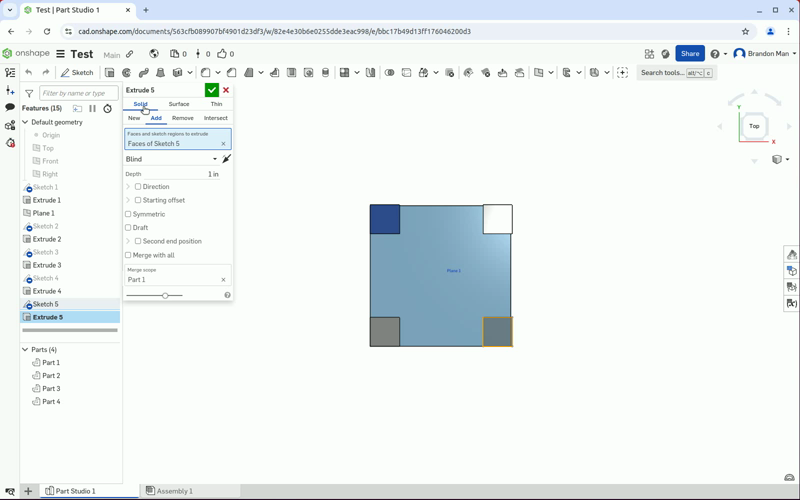
click(143, 106)
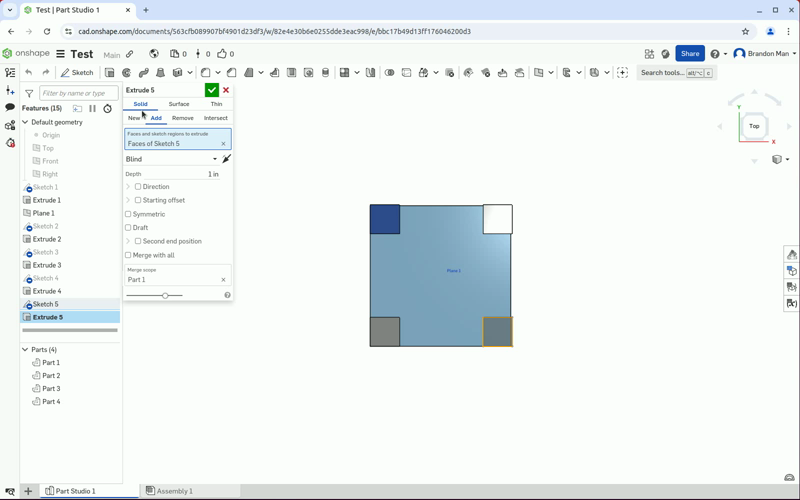
mouse_move(137, 120)
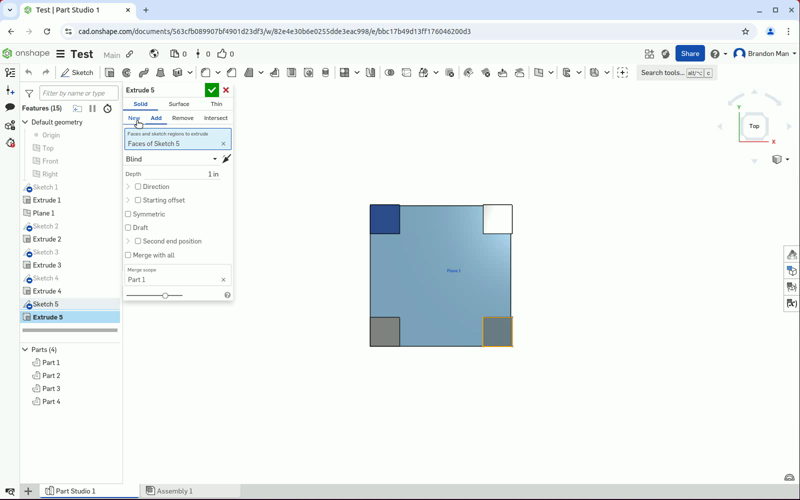
click(137, 120)
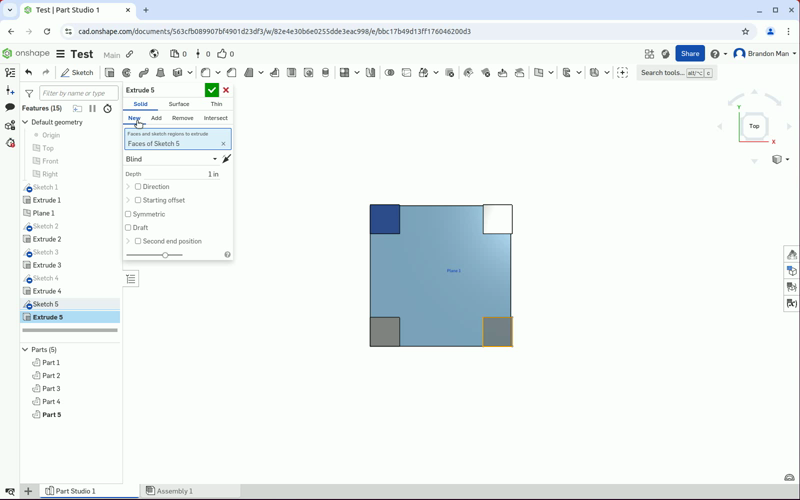
key(tab, 4)
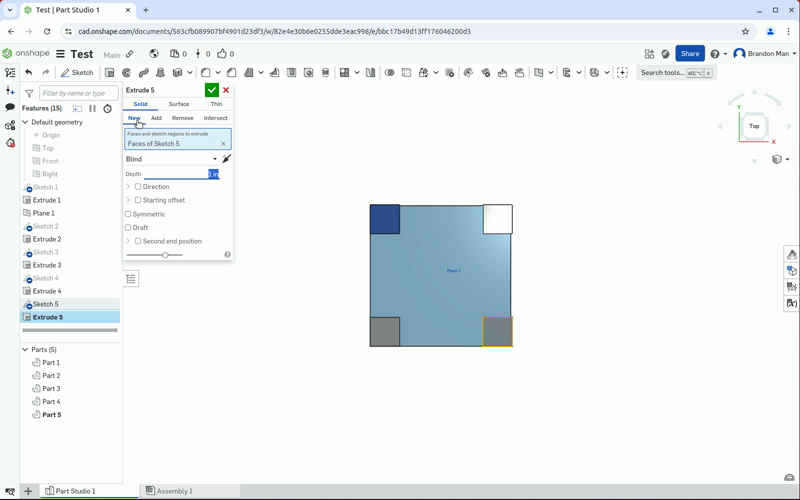
text(14.443)
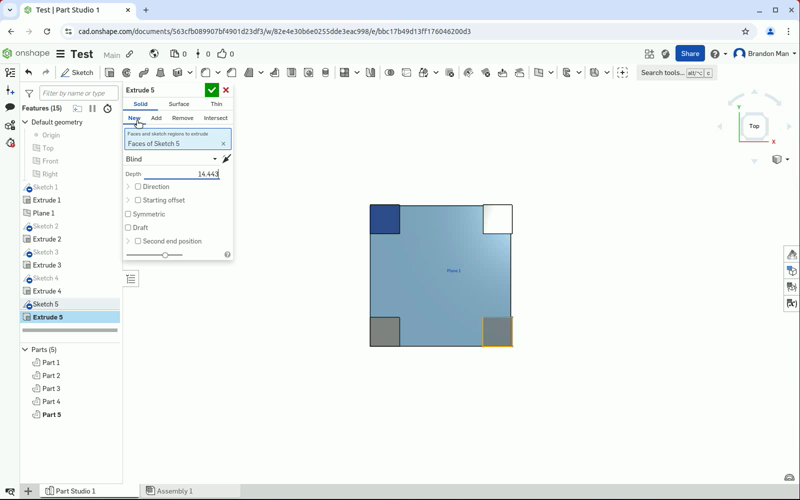
key(enter)
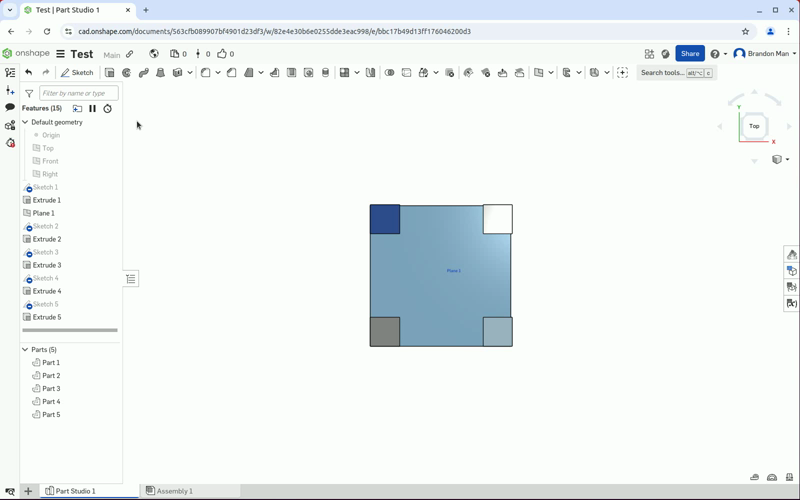
key(shift+h)
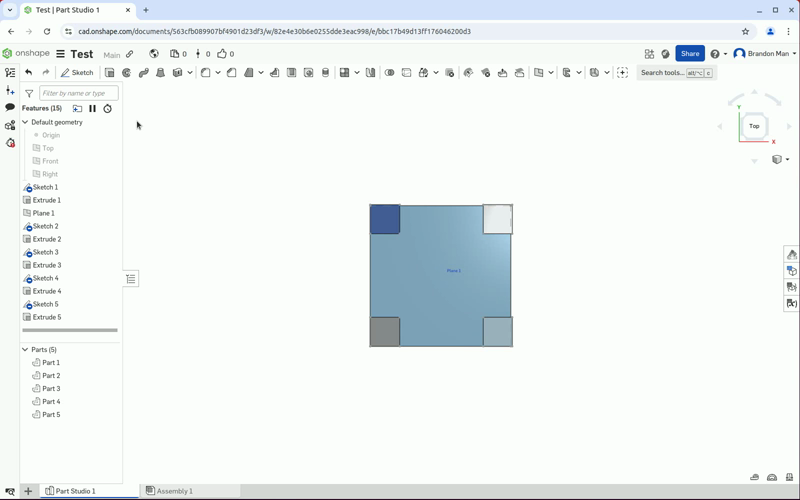
key(shift+h)
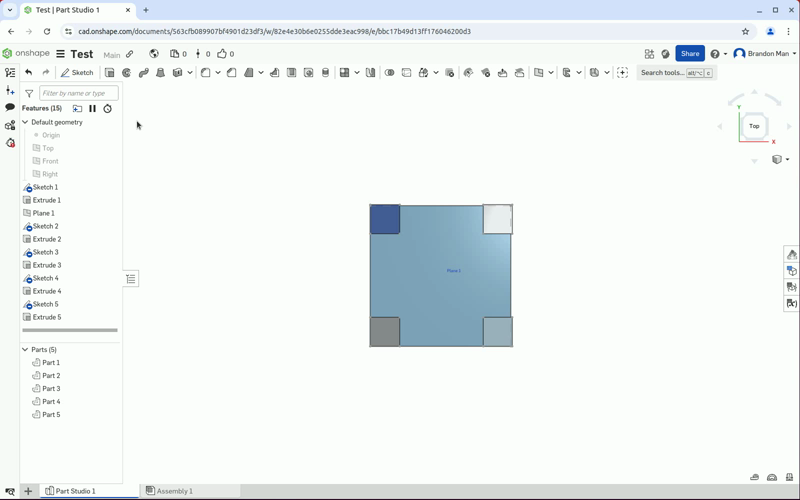
key(shift+7)
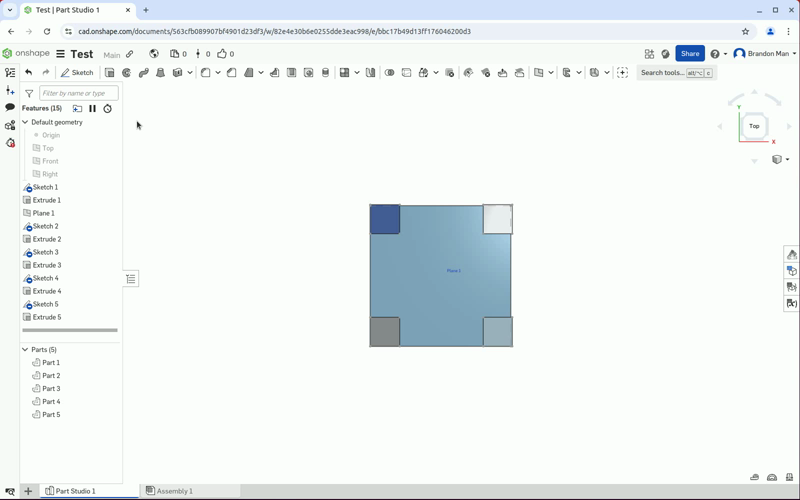
key(up, 3)
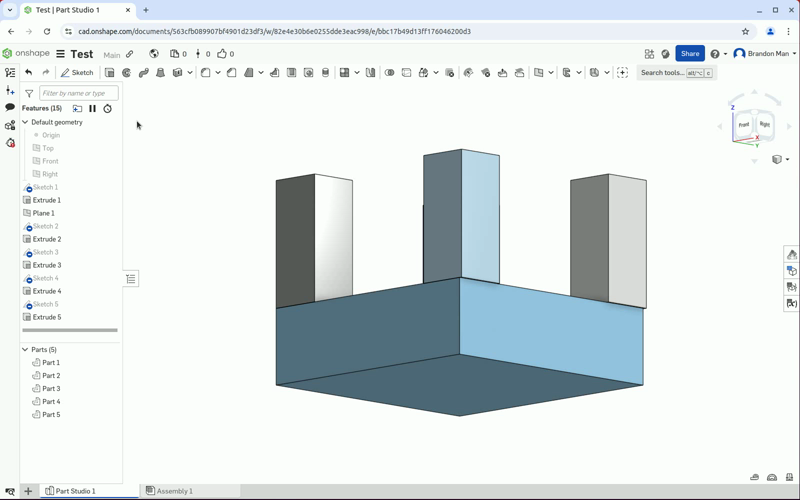
key(left, 3)
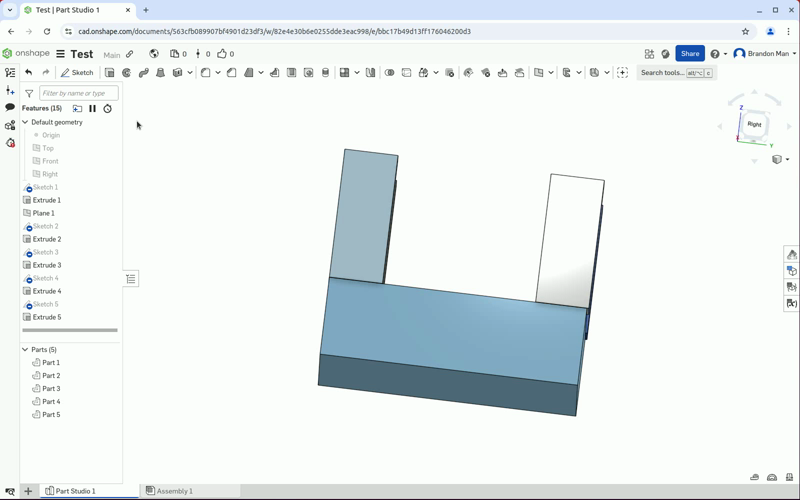
key(right, 3)
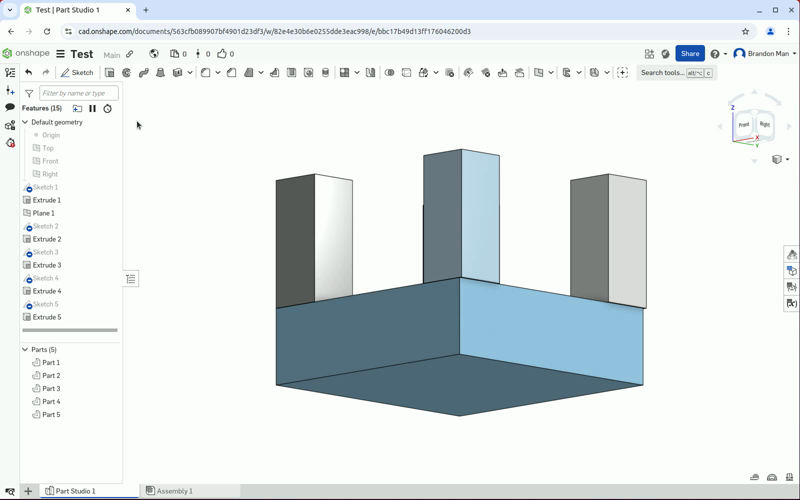
key(down, 3)
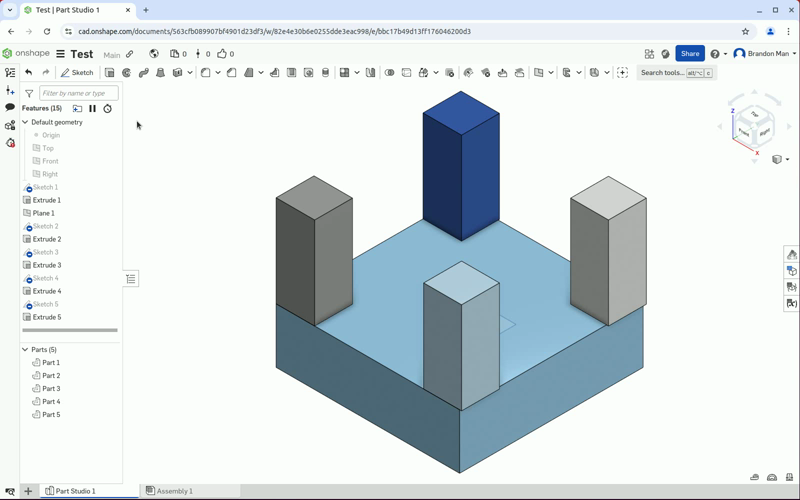
mouse_move(73, 189)
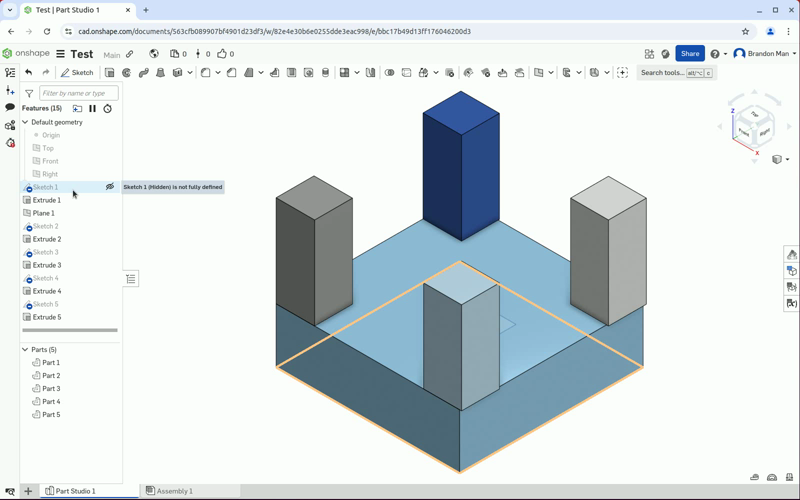
click(73, 189)